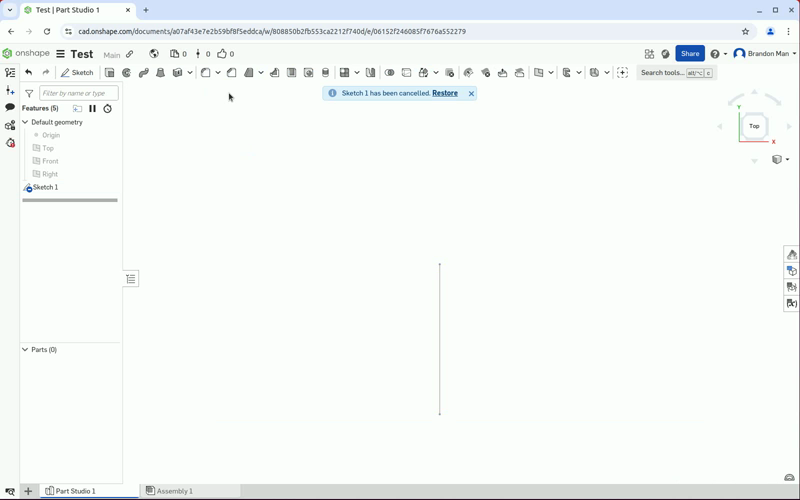
key(shift+h)
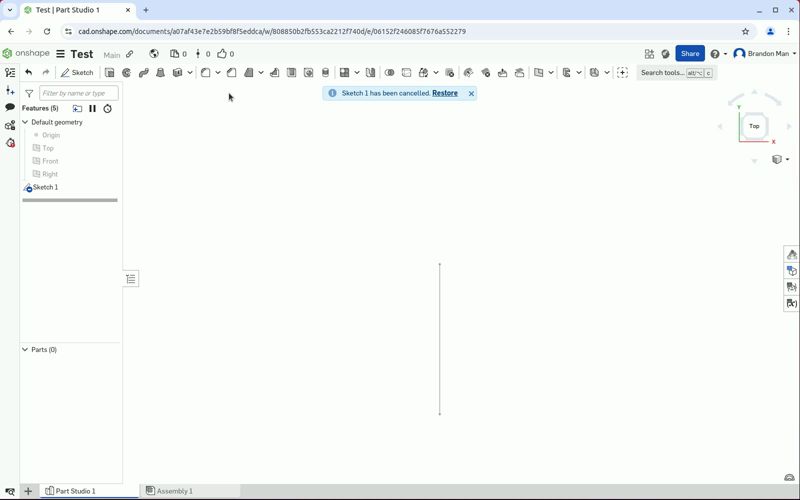
key(shift+s)
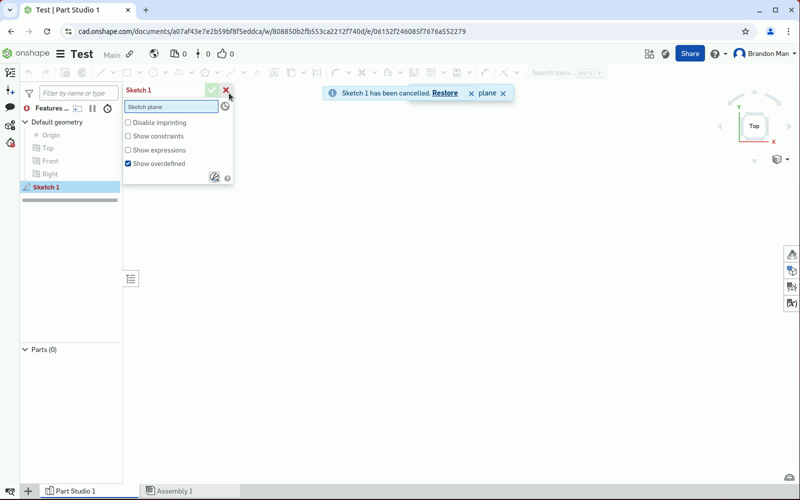
mouse_move(73, 150)
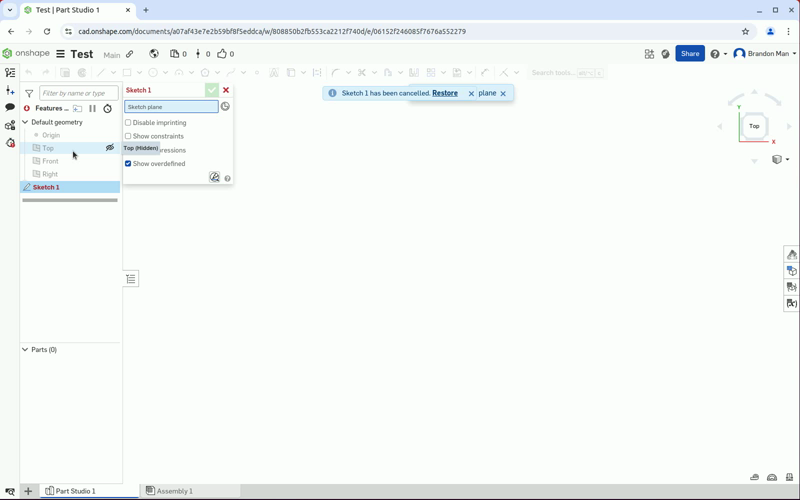
click(73, 150)
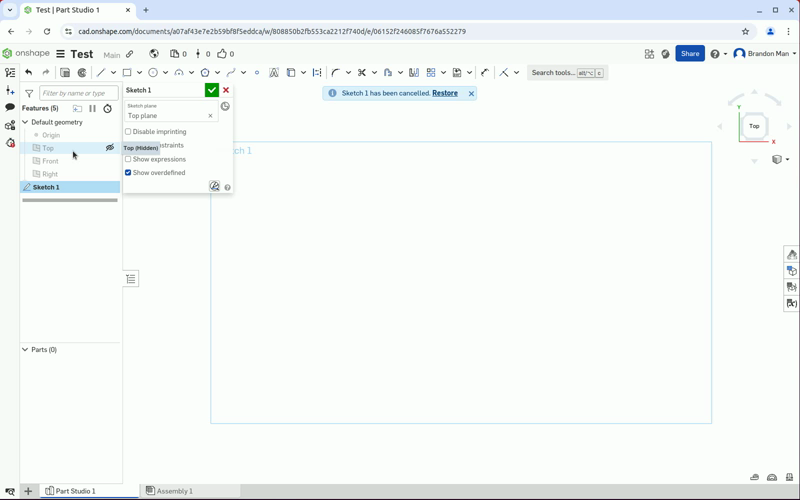
mouse_move(73, 352)
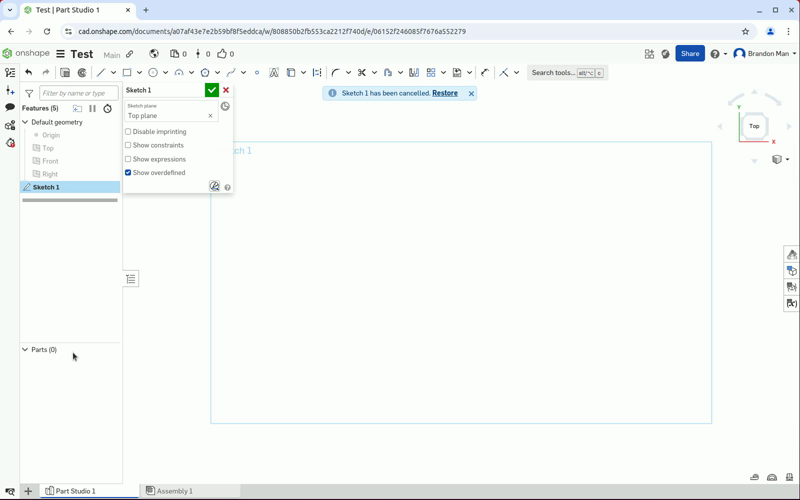
key(y)
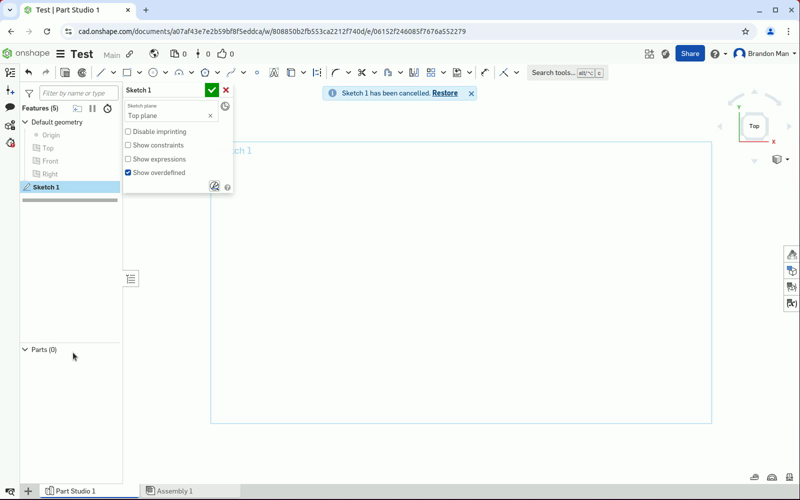
key(l)
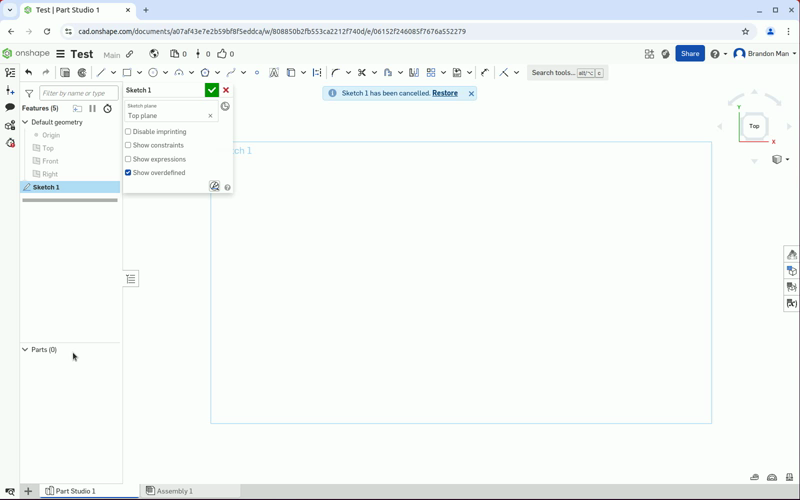
key_down(shift)
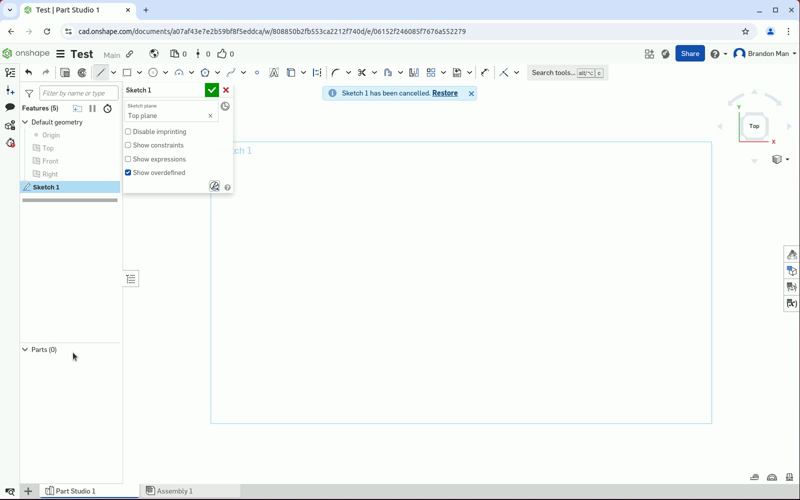
mouse_move(376, 367)
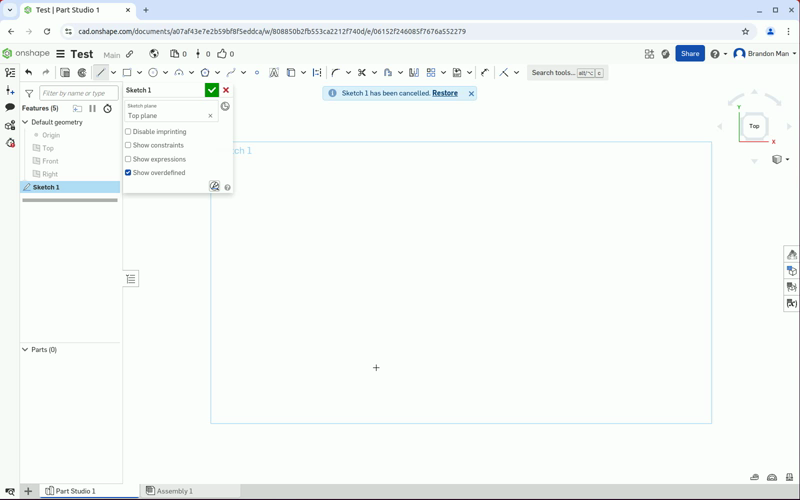
click(376, 367)
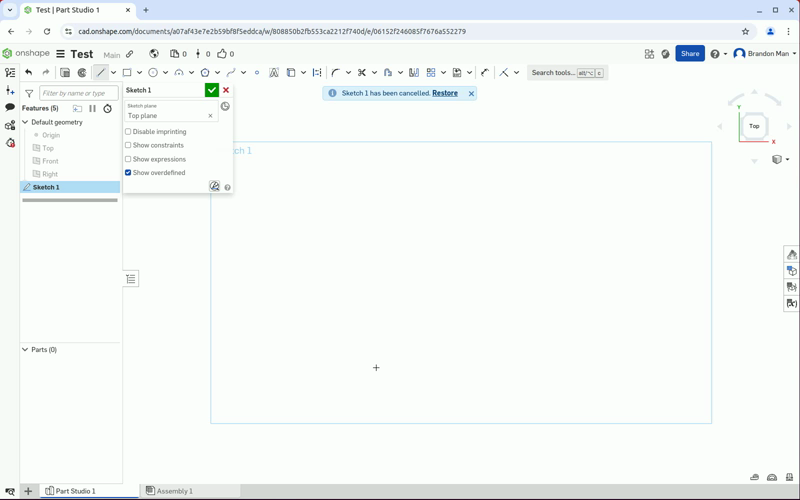
key_up(shift)
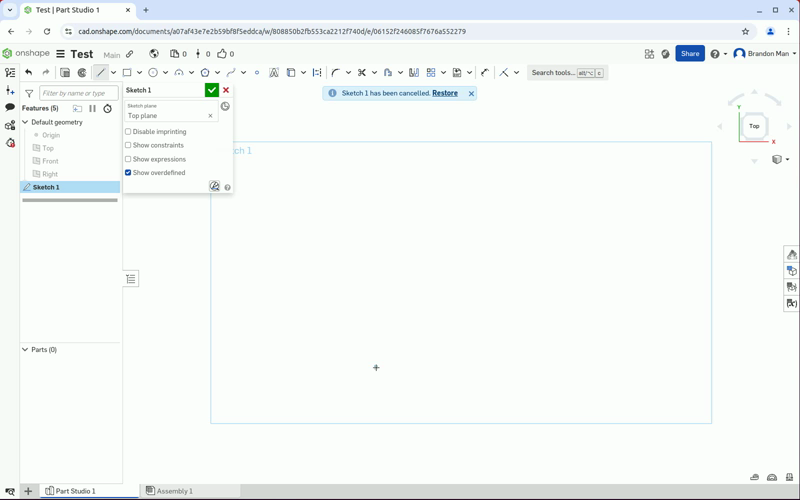
key_down(shift)
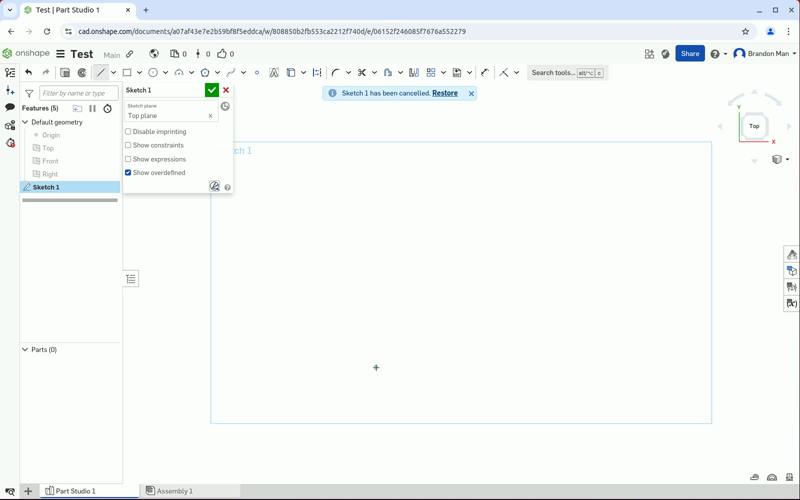
mouse_move(406, 367)
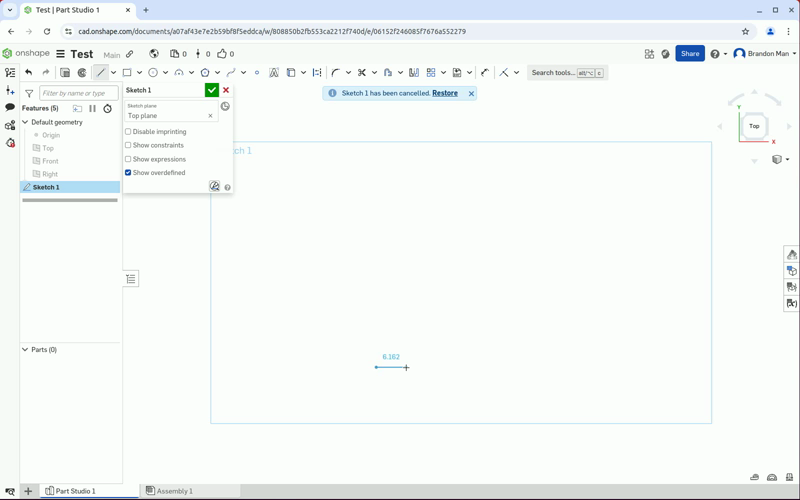
mouse_move(414, 367)
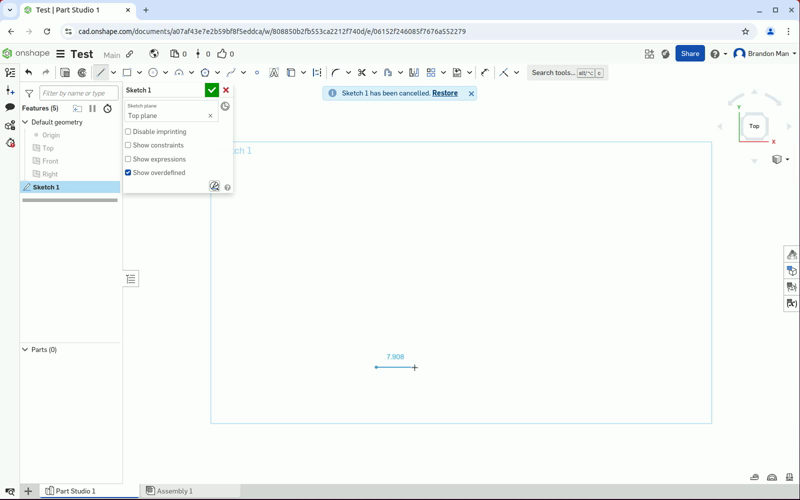
click(414, 367)
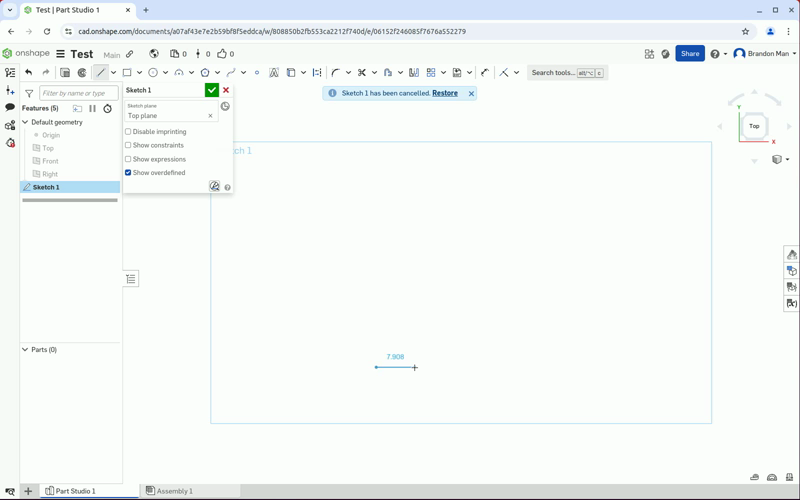
key_up(shift)
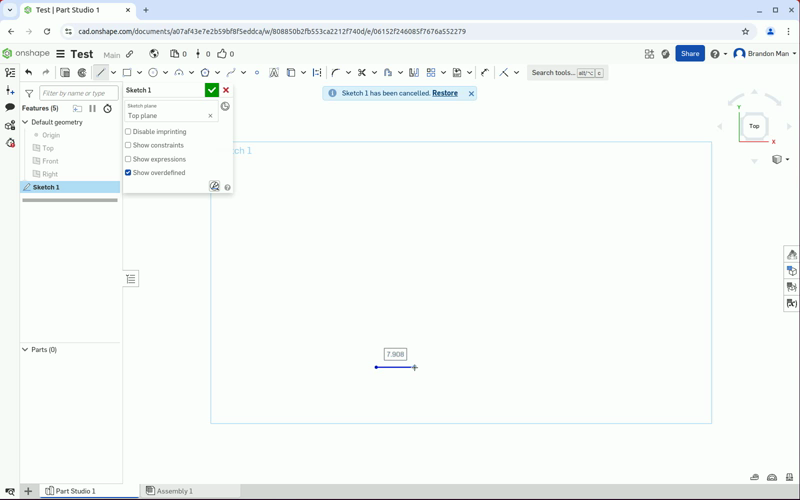
key_down(shift)
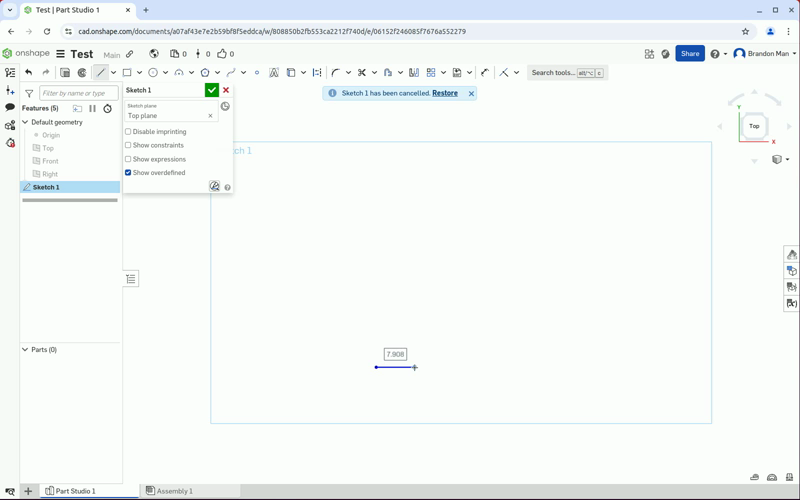
mouse_move(444, 367)
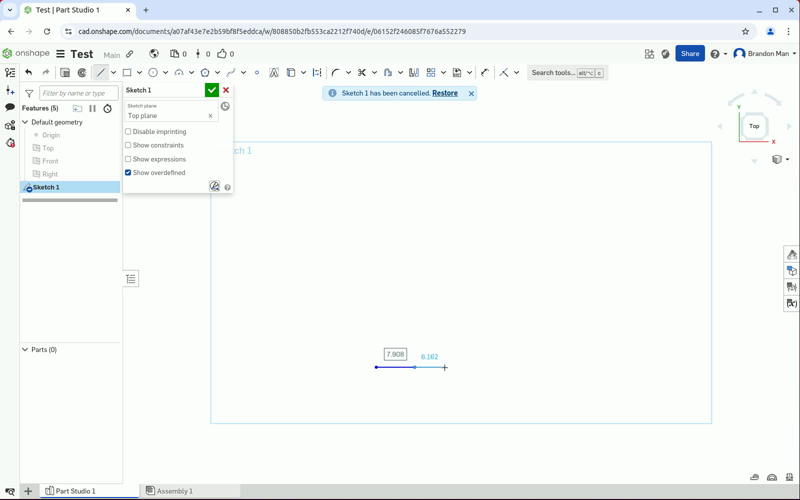
mouse_move(414, 327)
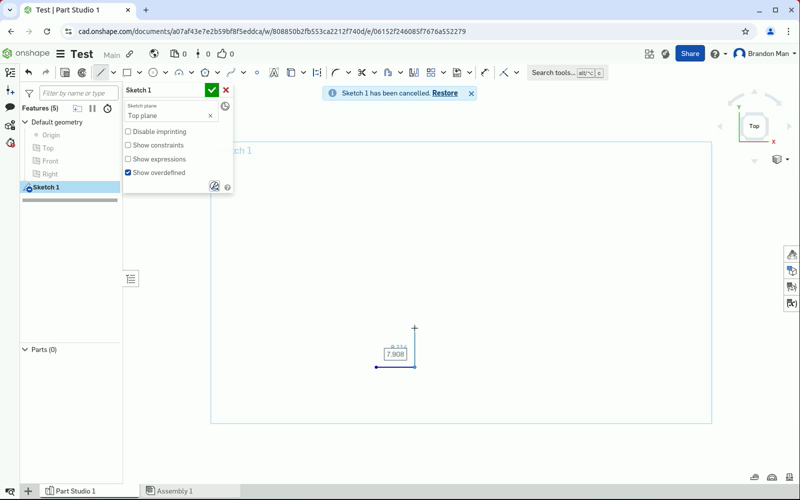
click(414, 327)
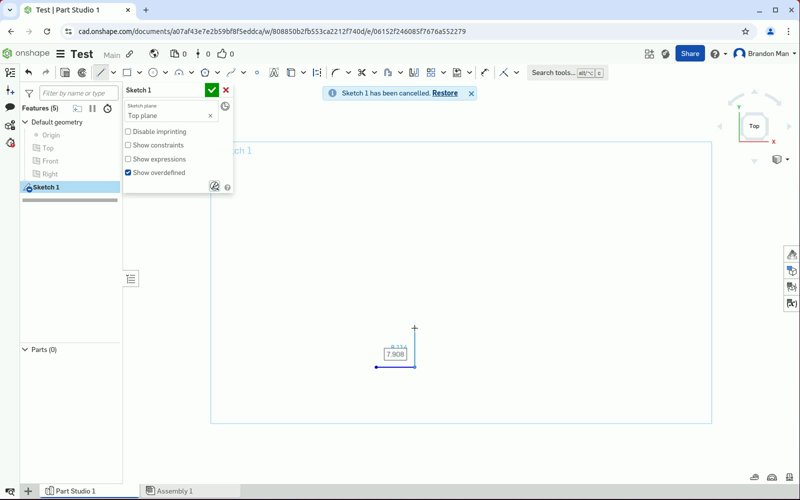
key_up(shift)
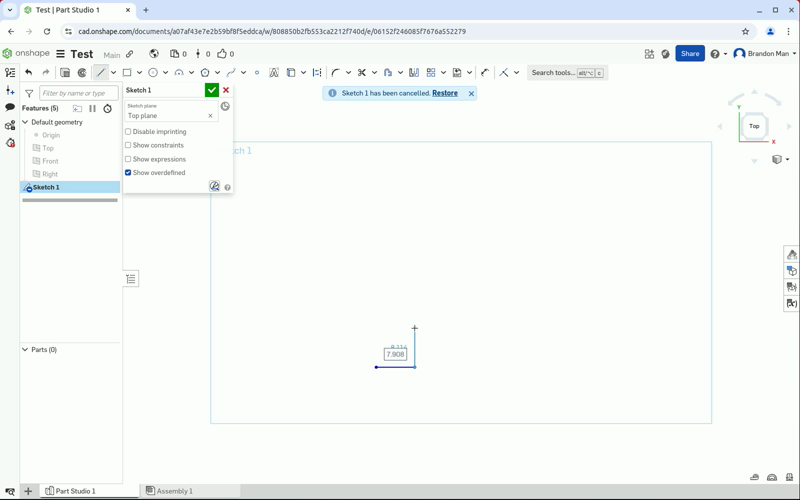
key_down(shift)
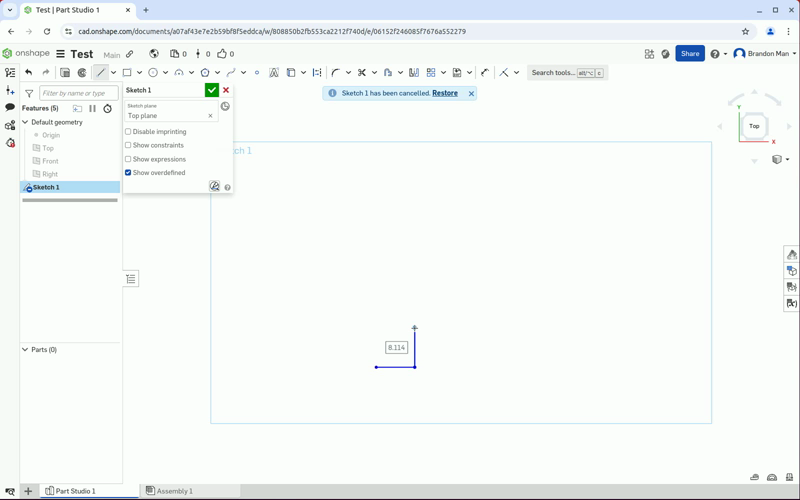
mouse_move(444, 327)
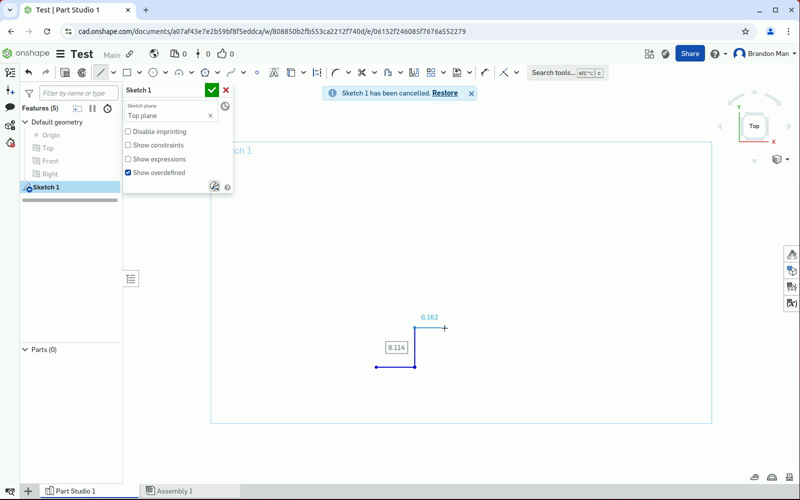
mouse_move(376, 327)
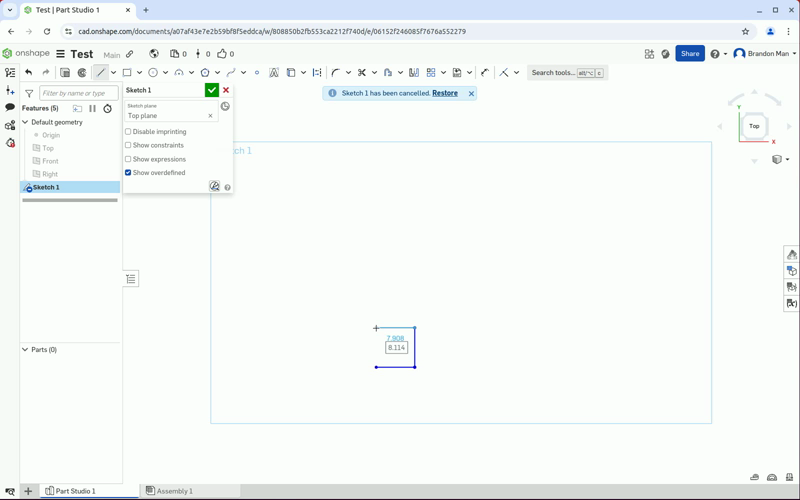
click(376, 327)
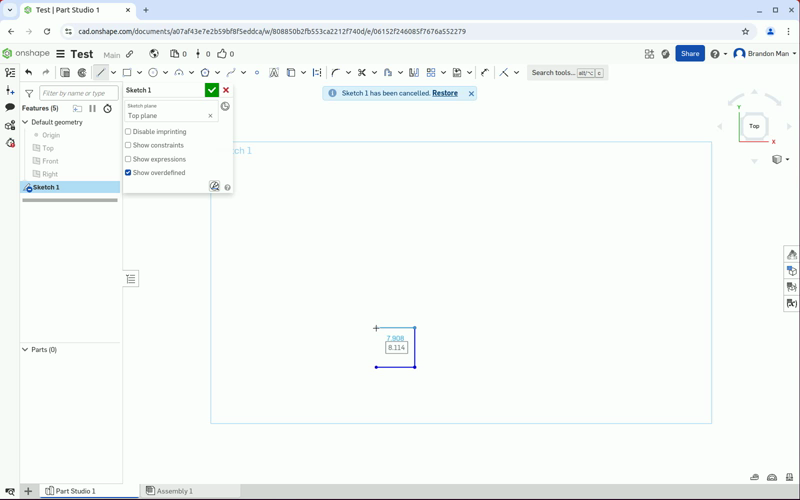
key_up(shift)
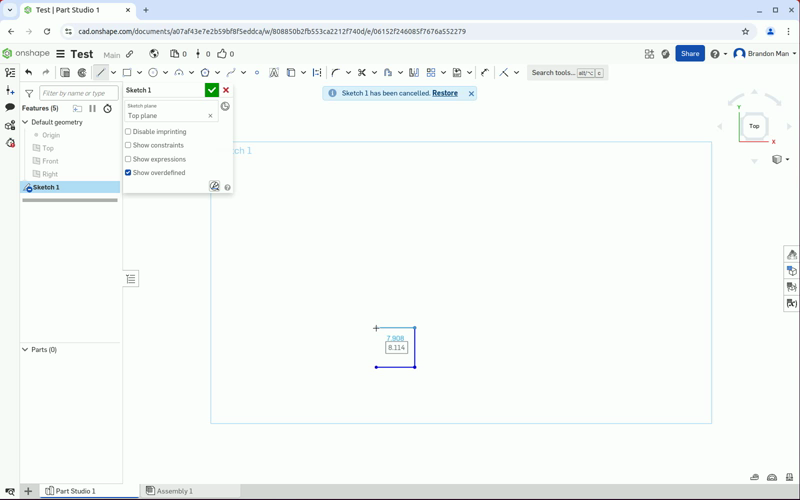
mouse_move(406, 327)
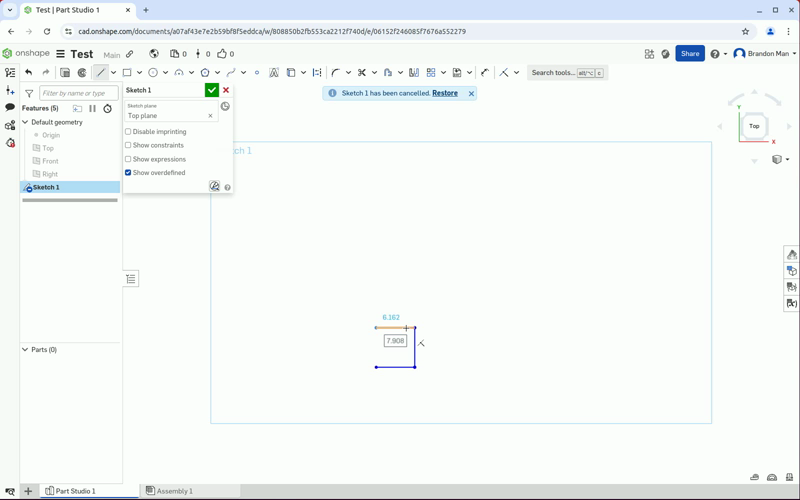
key_down(shift)
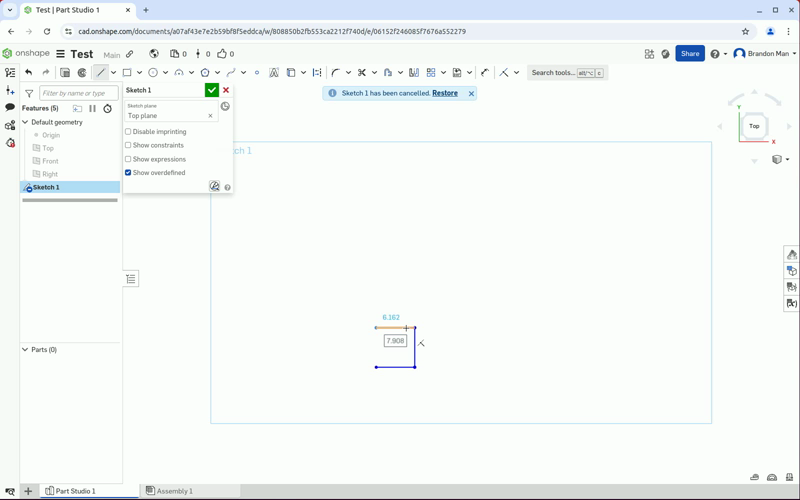
mouse_move(376, 367)
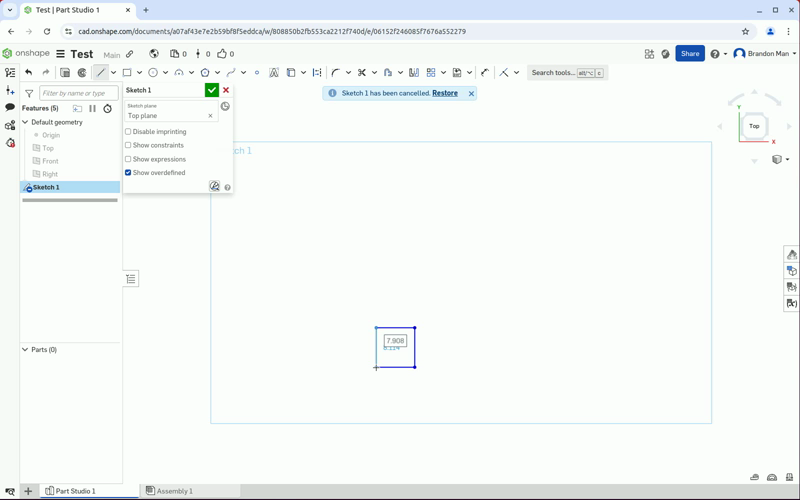
key_up(shift)
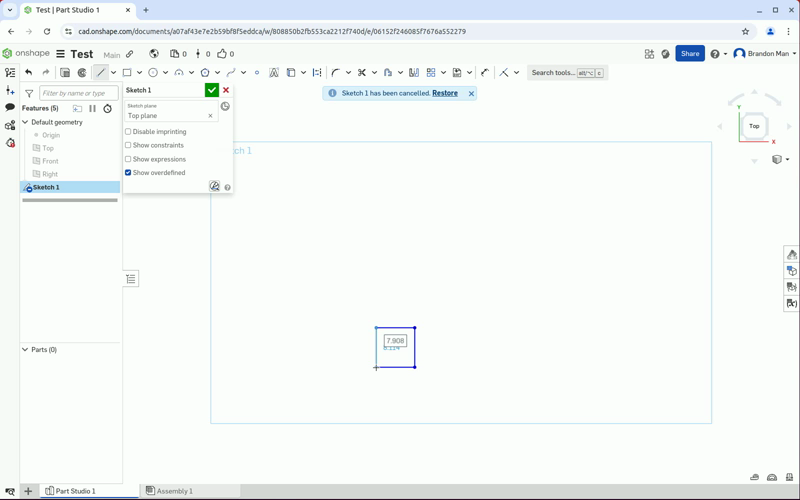
click(376, 367)
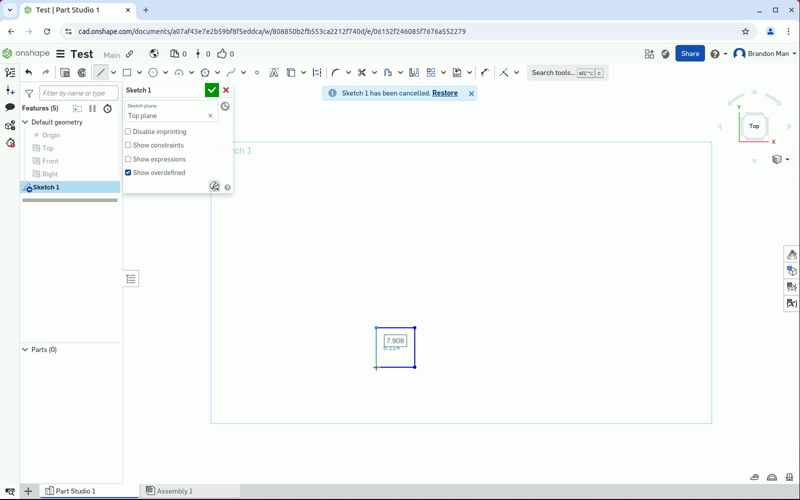
key(esc)
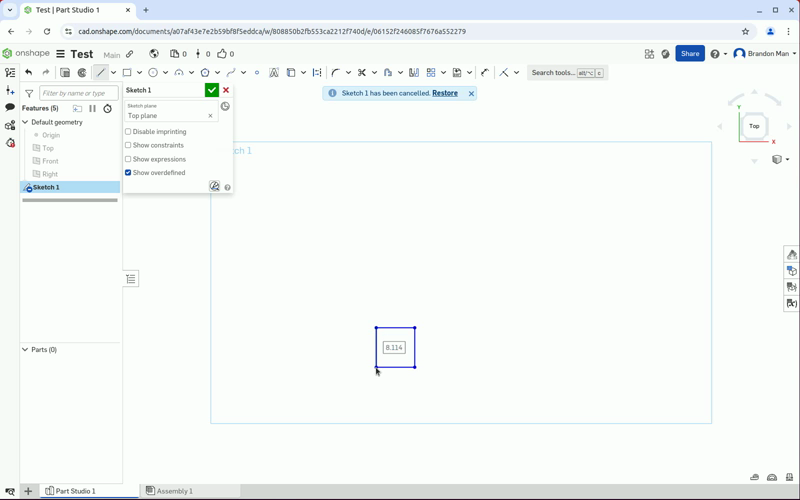
mouse_move(383, 355)
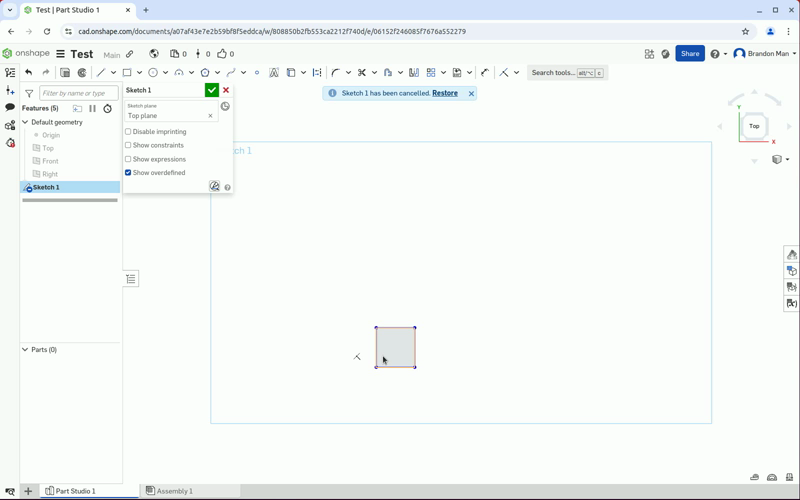
scroll(6)
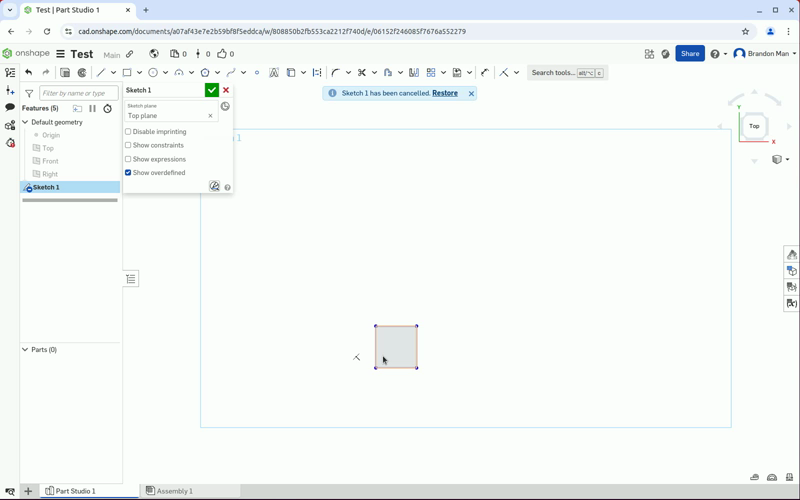
scroll(6)
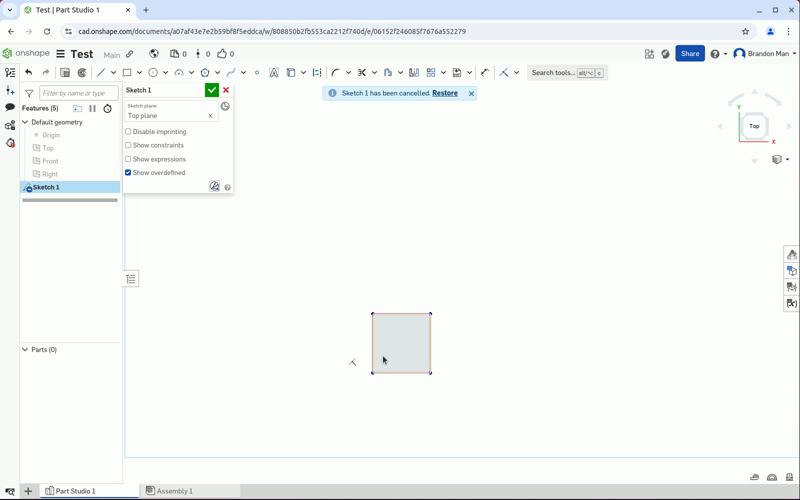
scroll(6)
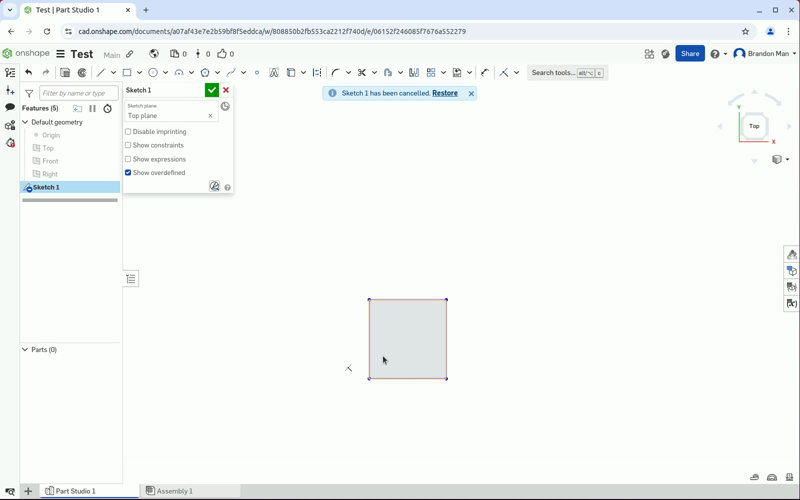
scroll(6)
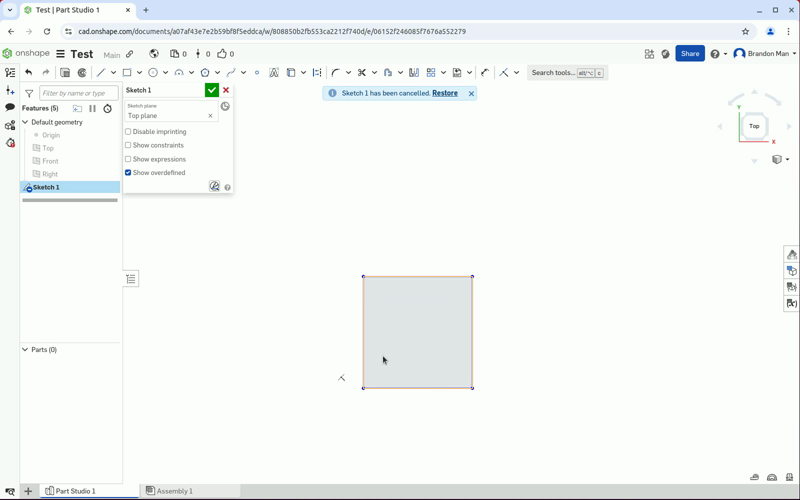
scroll(6)
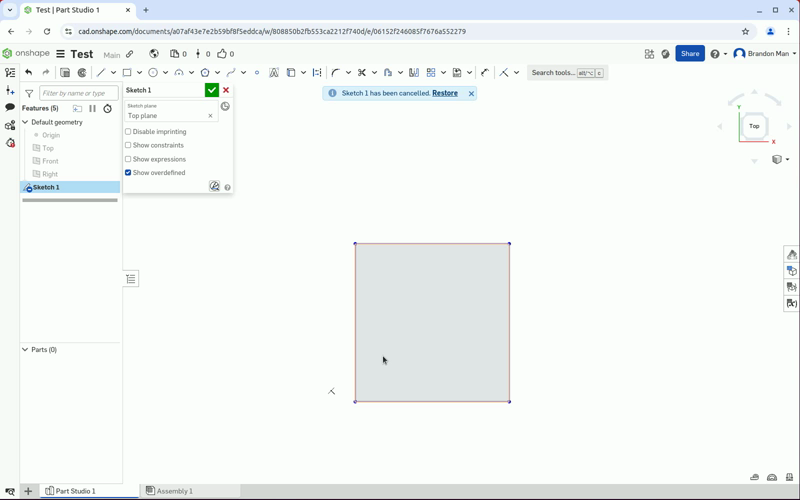
scroll(6)
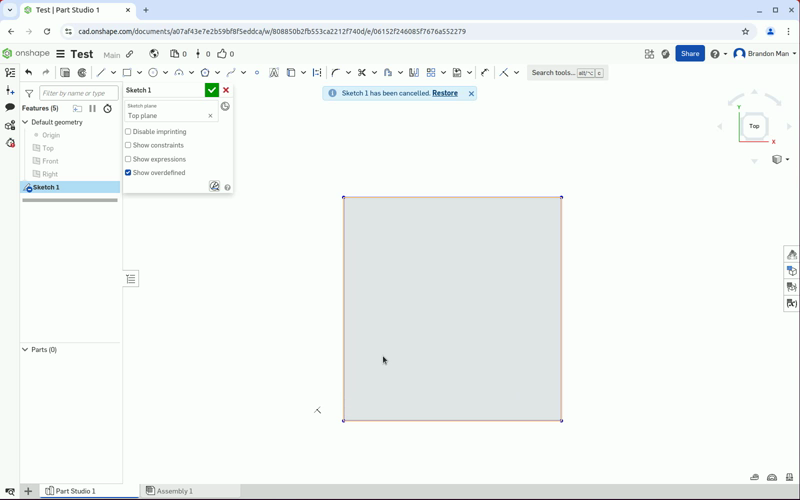
scroll(6)
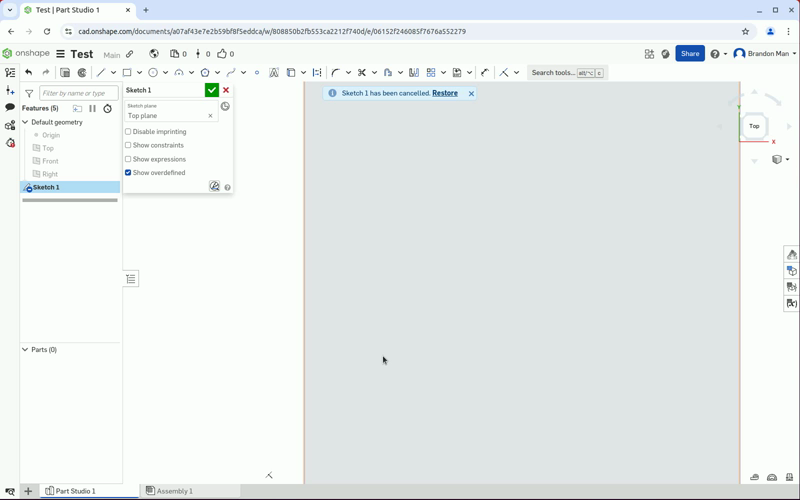
click(383, 355)
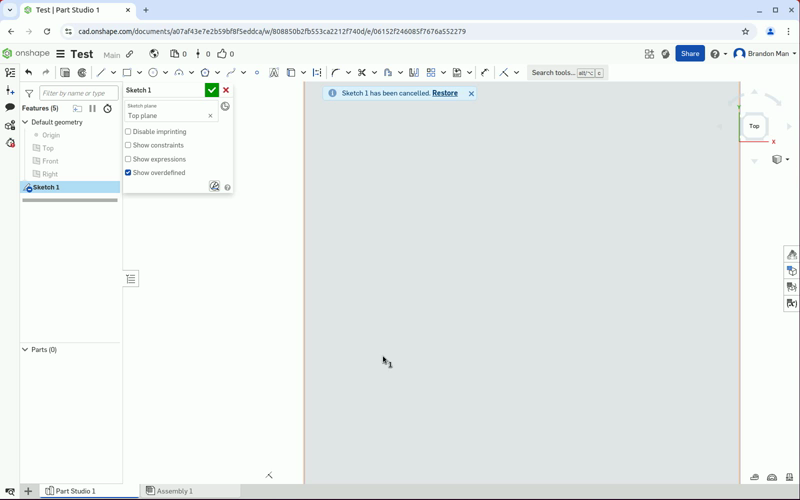
scroll(-6)
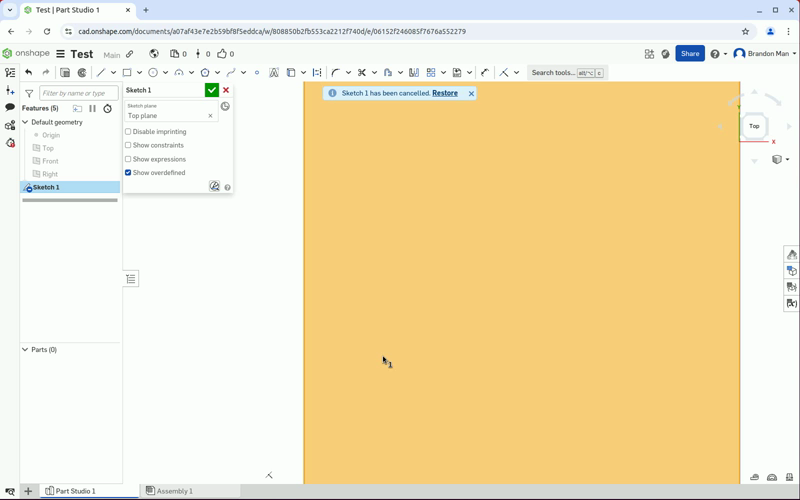
scroll(-6)
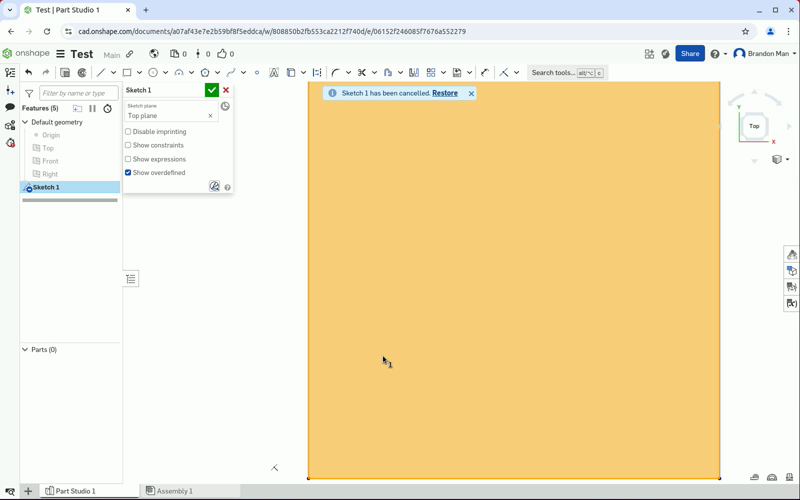
scroll(-6)
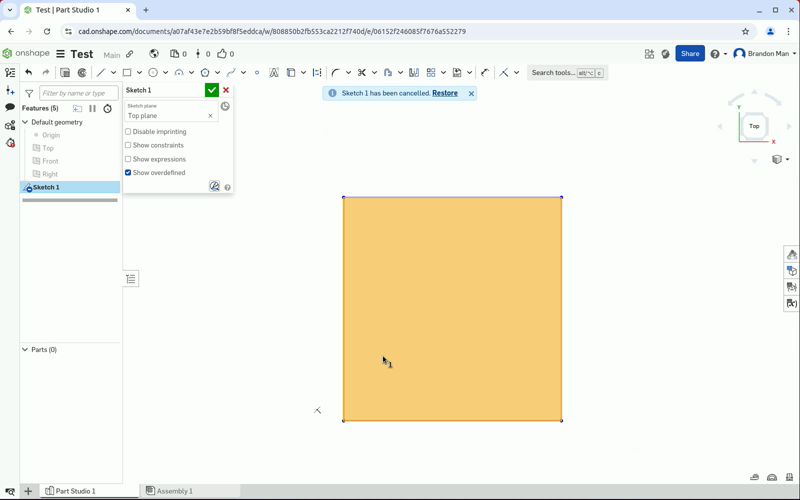
scroll(-6)
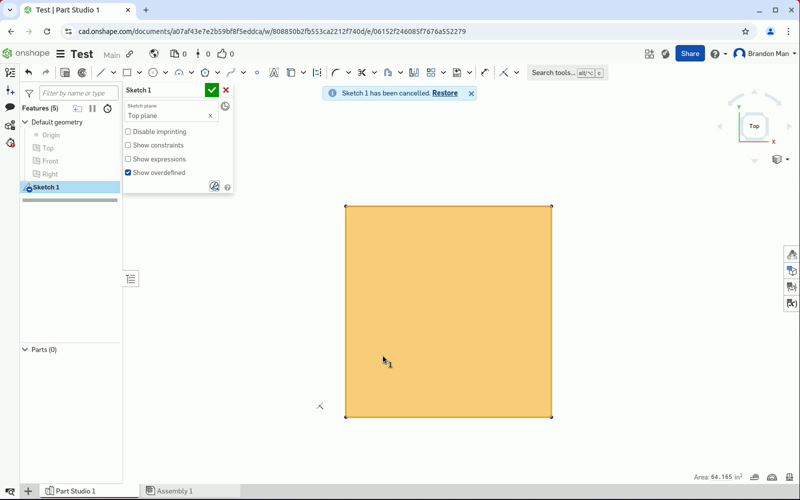
scroll(-6)
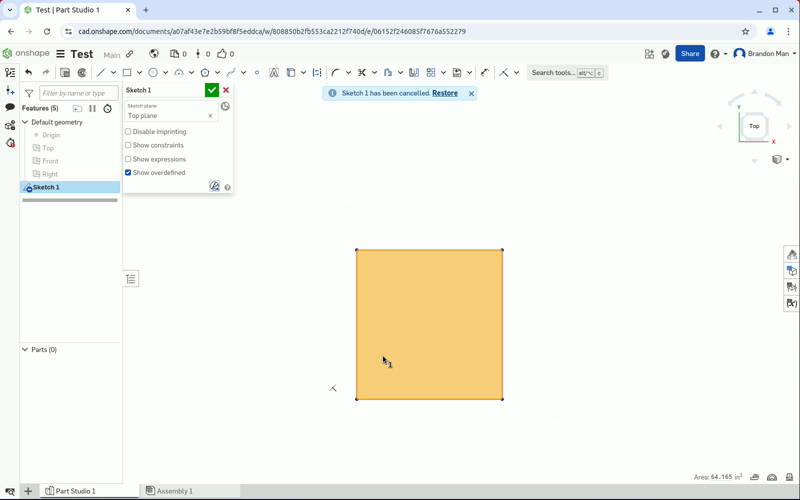
scroll(-6)
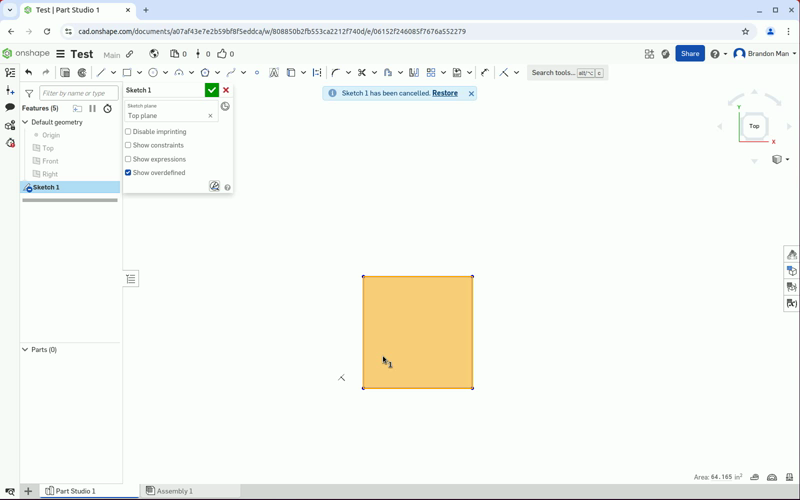
scroll(-6)
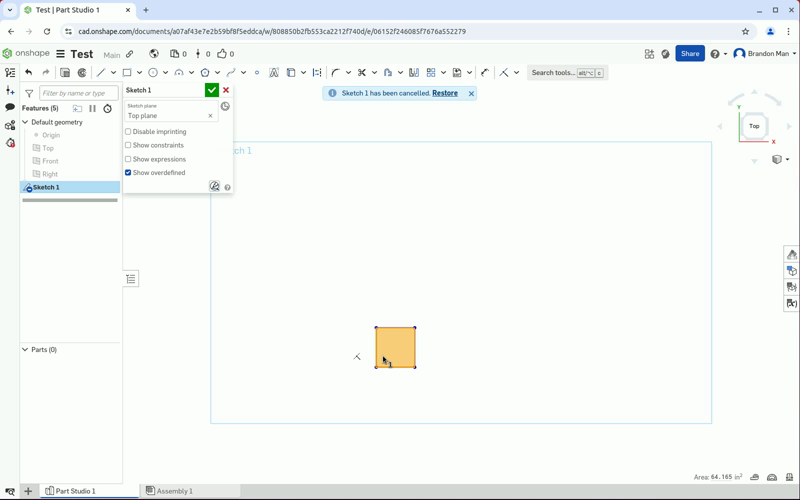
mouse_move(73, 352)
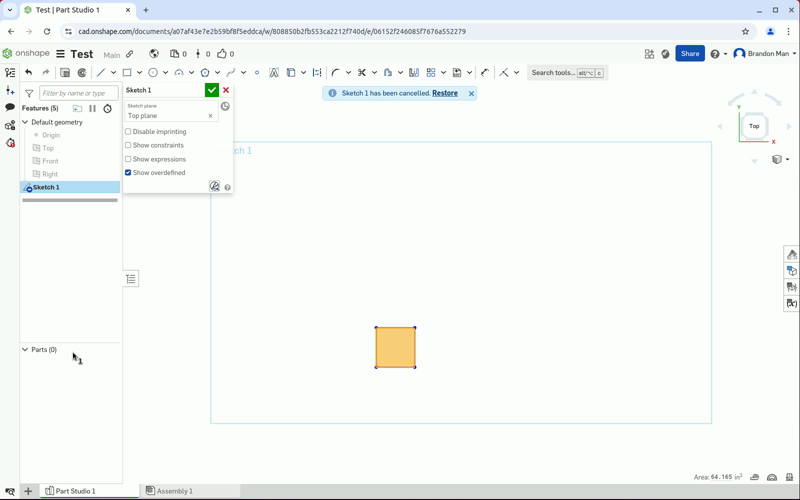
key(shift+y)
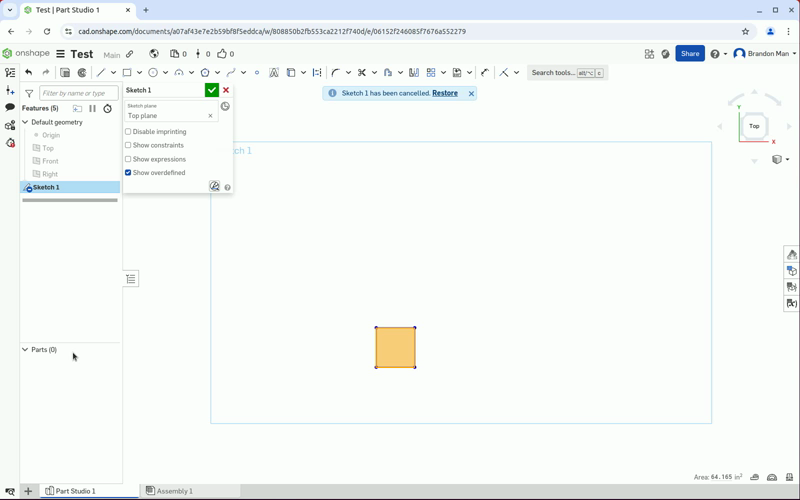
key(shift+e)
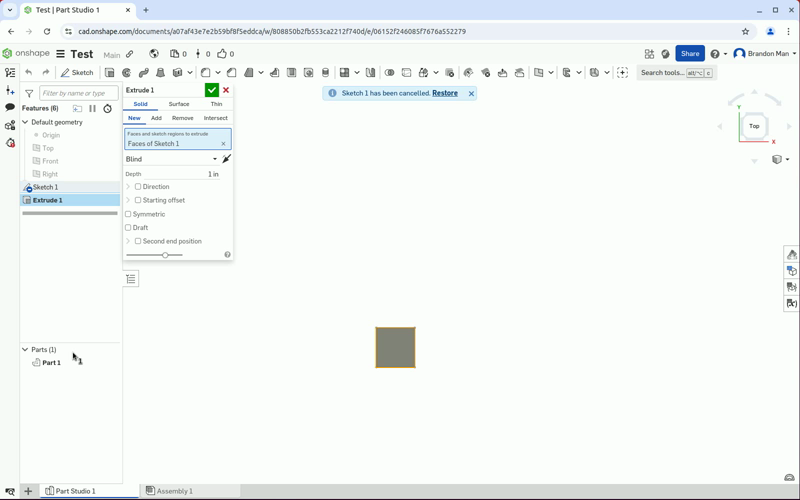
mouse_move(143, 106)
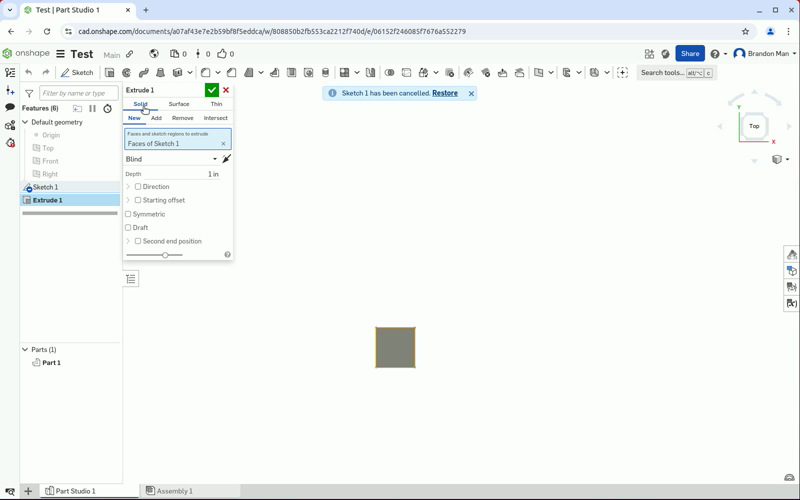
click(143, 106)
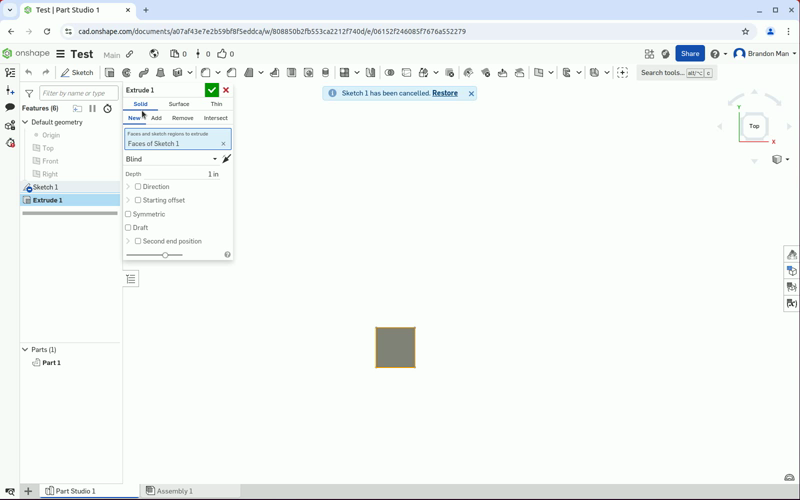
mouse_move(137, 120)
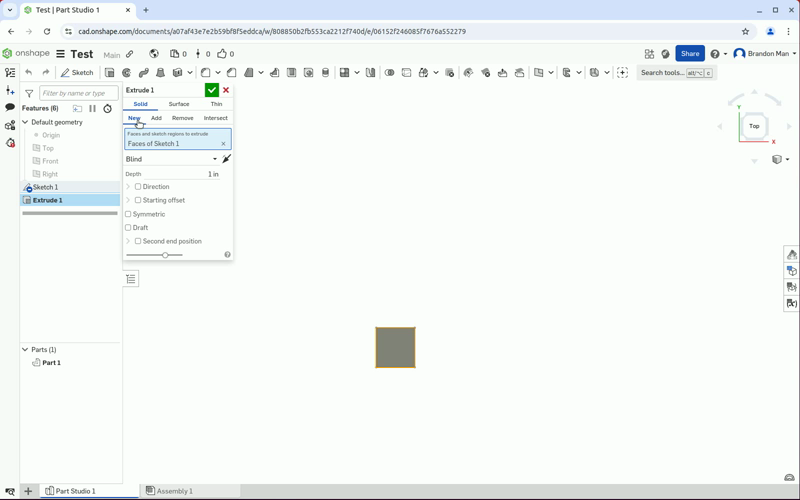
click(137, 120)
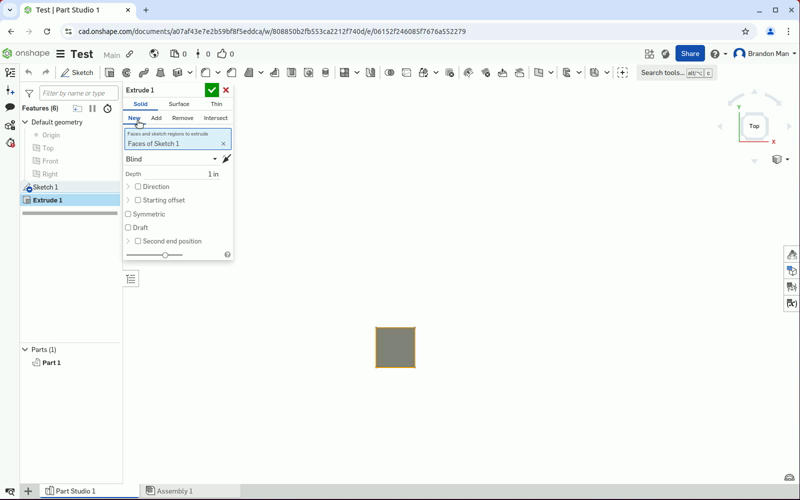
key(tab, 4)
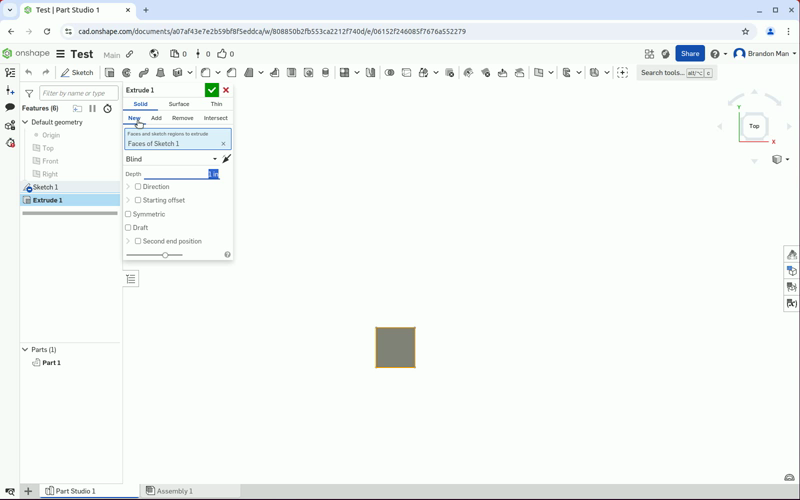
text(15.405)
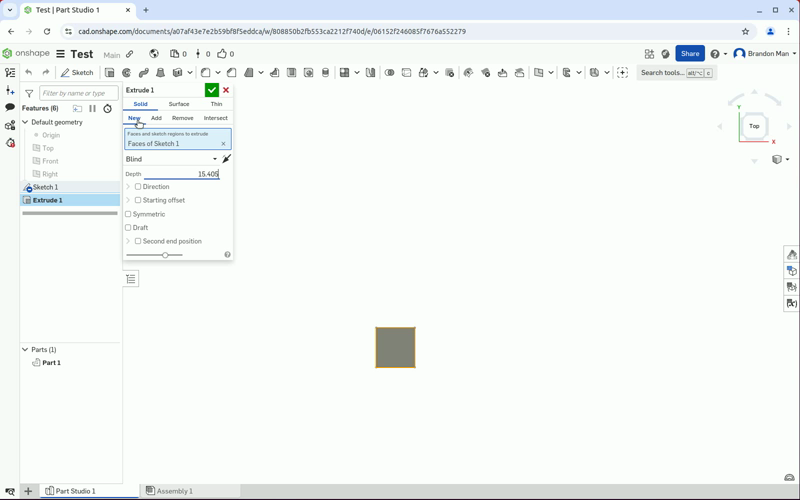
key(enter)
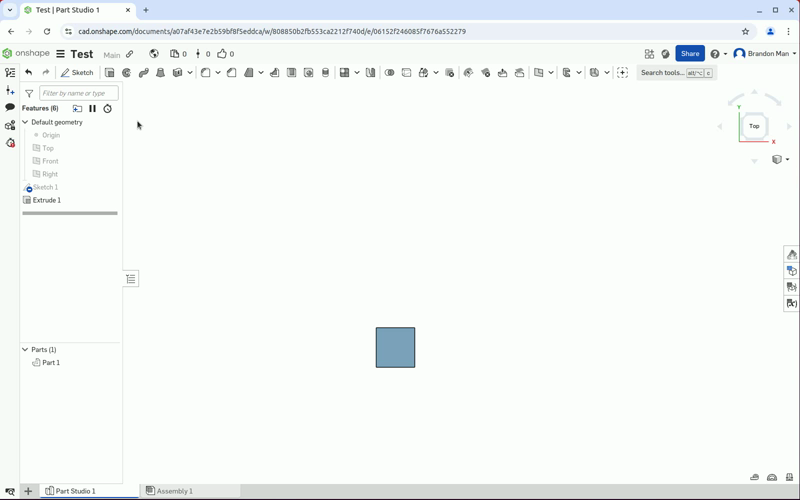
key(shift+h)
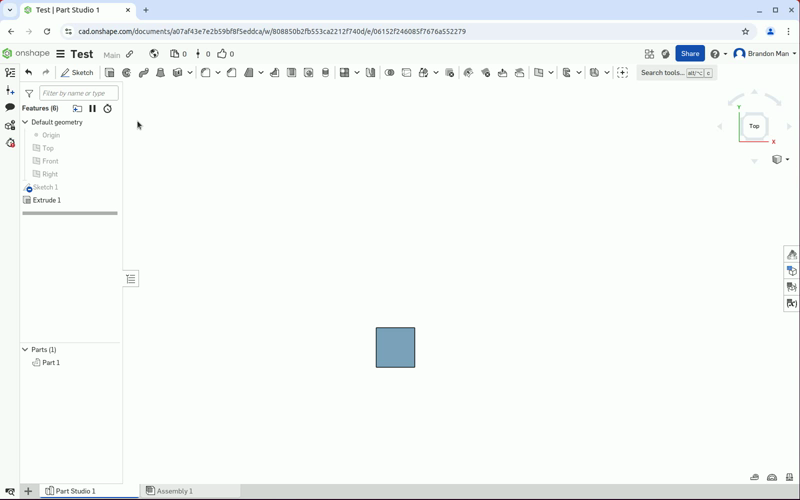
key(shift+h)
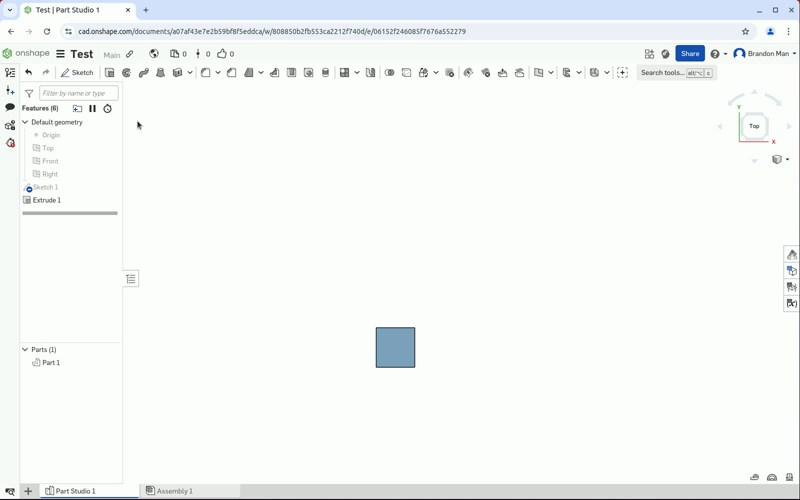
mouse_move(73, 189)
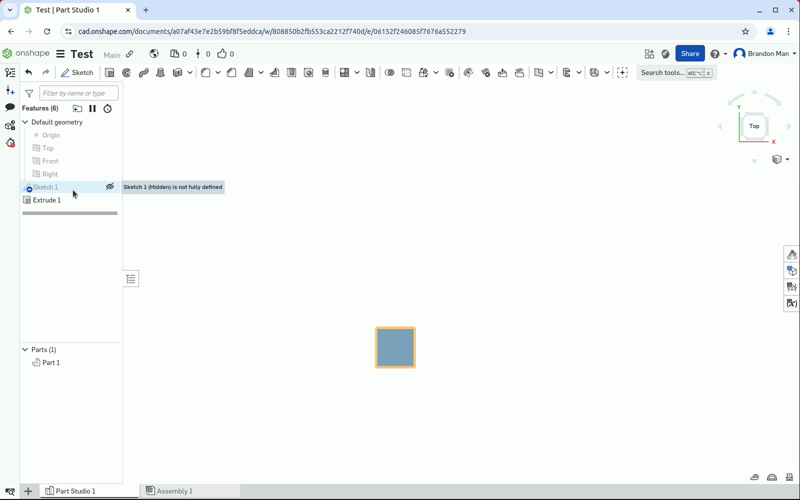
click(73, 189)
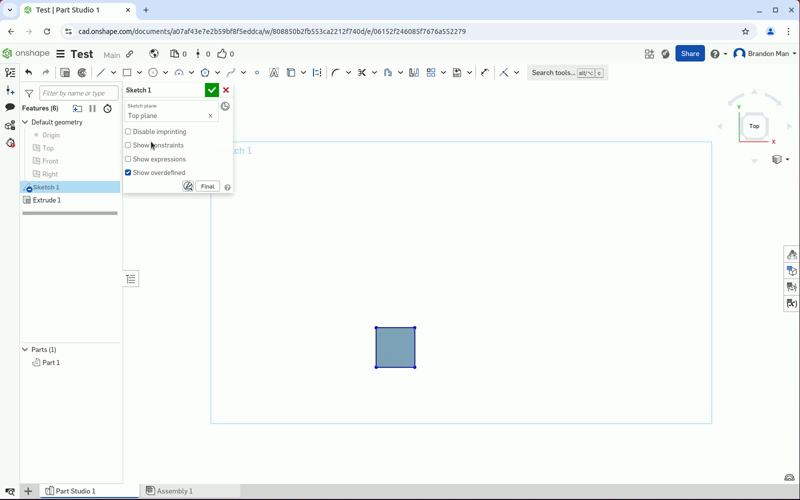
mouse_move(229, 92)
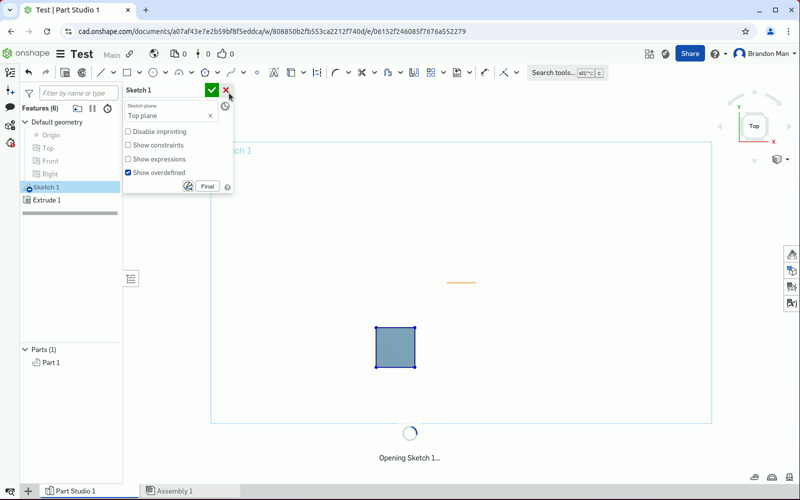
click(229, 92)
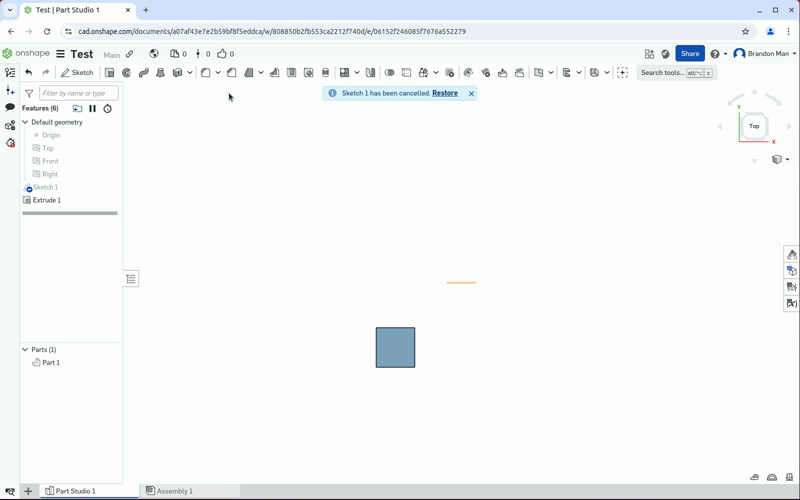
mouse_move(541, 75)
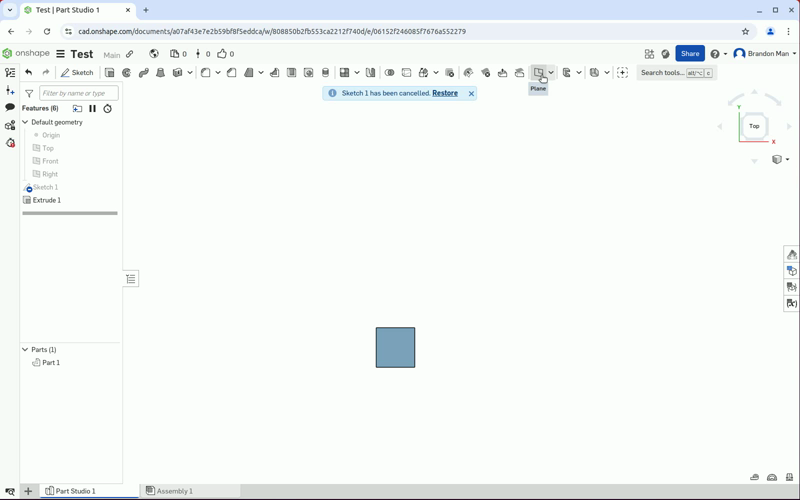
click(541, 75)
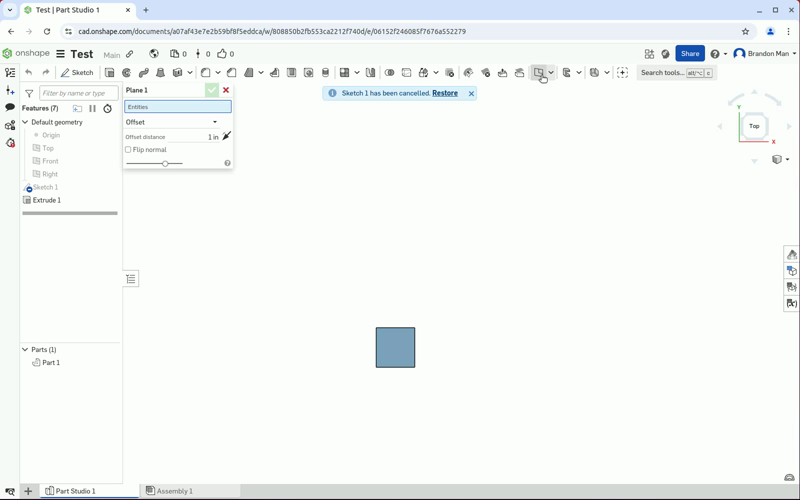
mouse_move(73, 150)
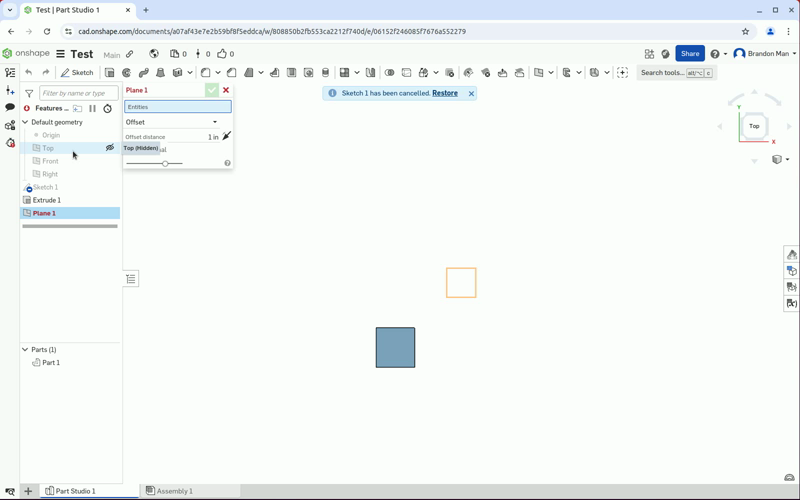
click(73, 150)
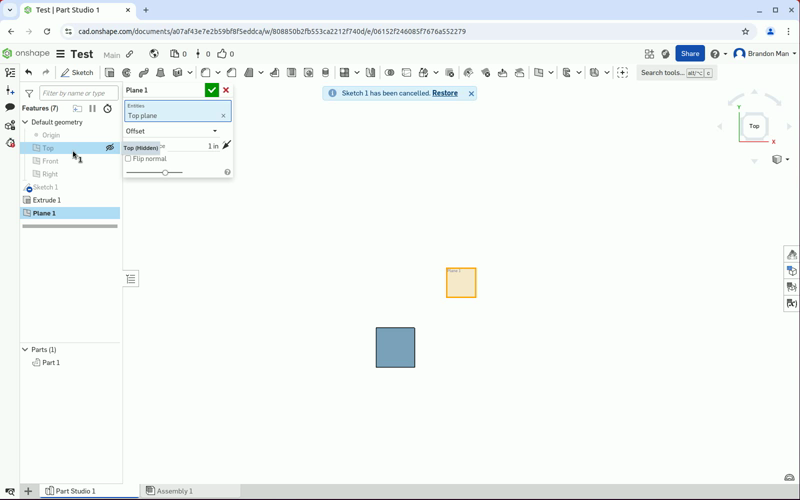
key(tab, 2)
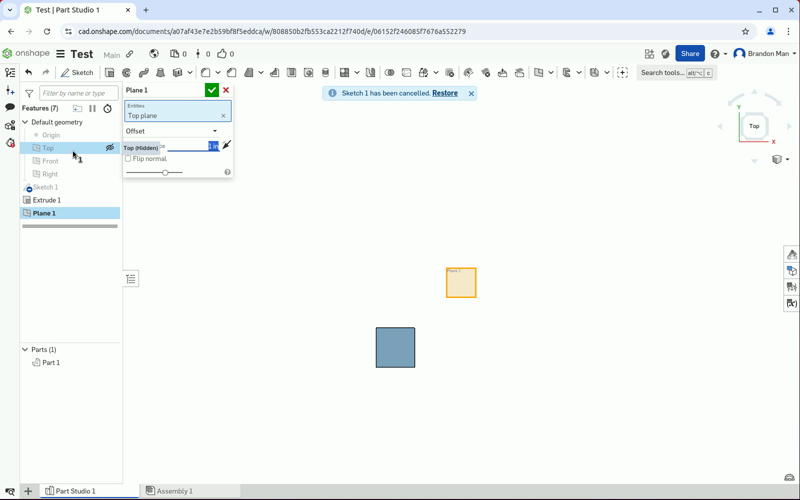
text(15.405)
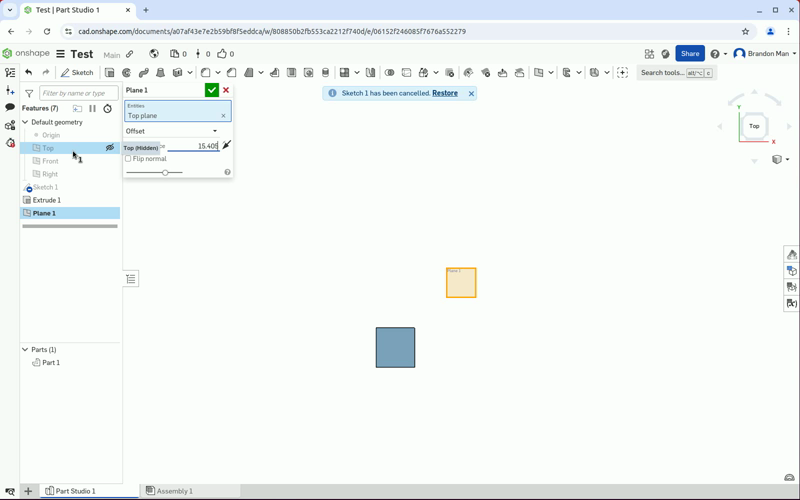
key(enter, 2)
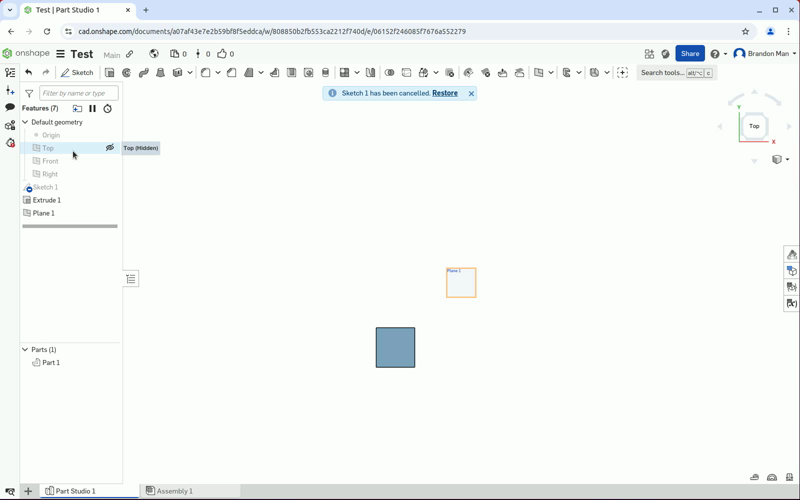
key(shift+s)
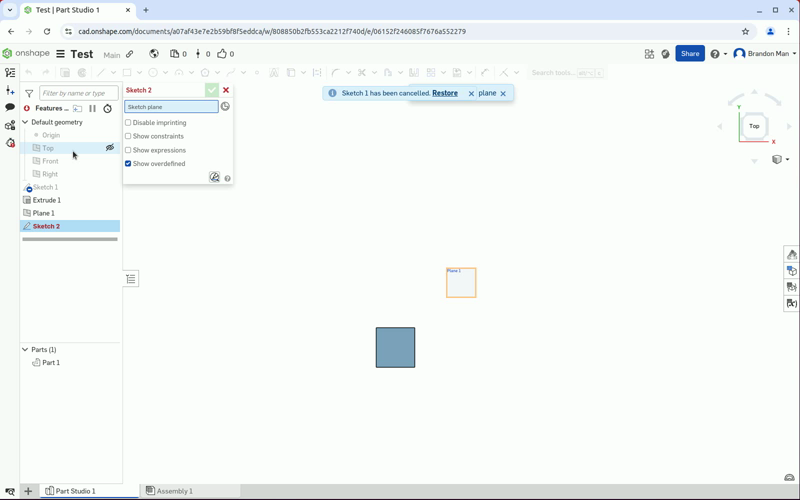
mouse_move(73, 215)
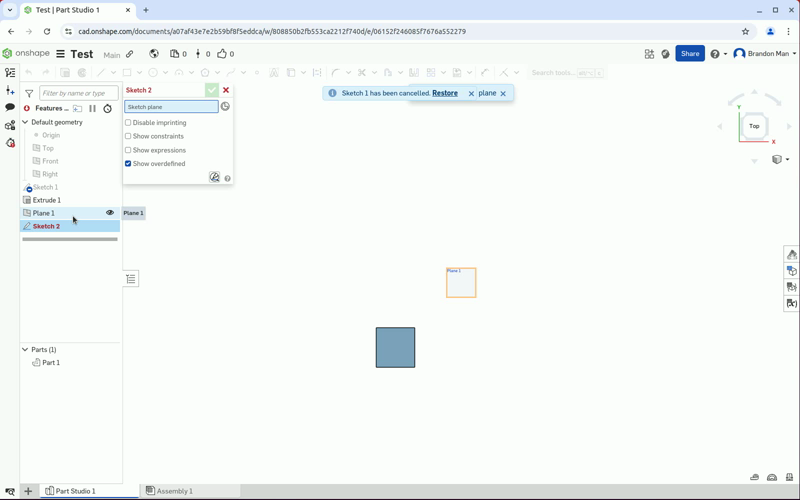
click(73, 215)
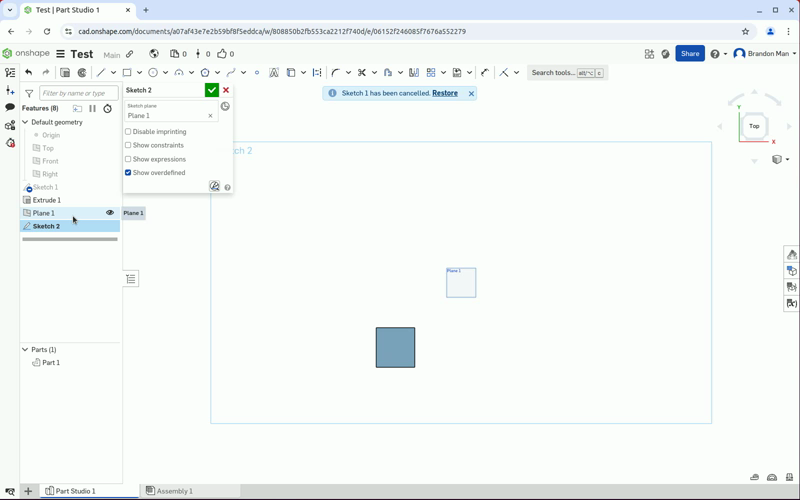
mouse_move(73, 352)
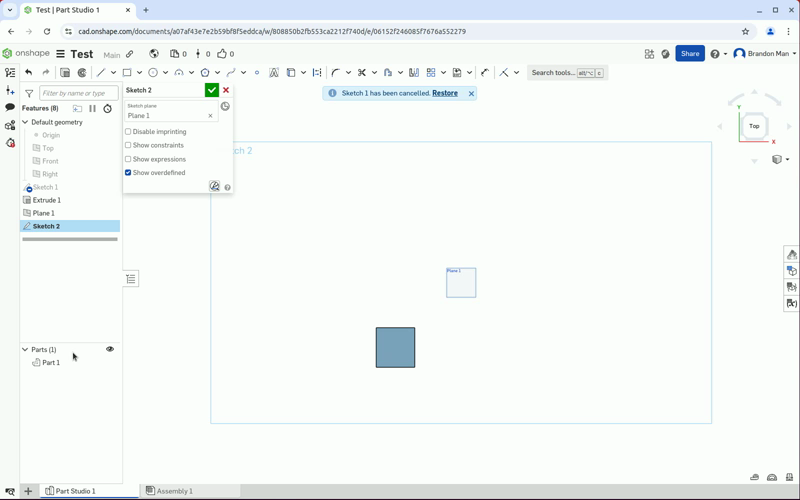
key(y)
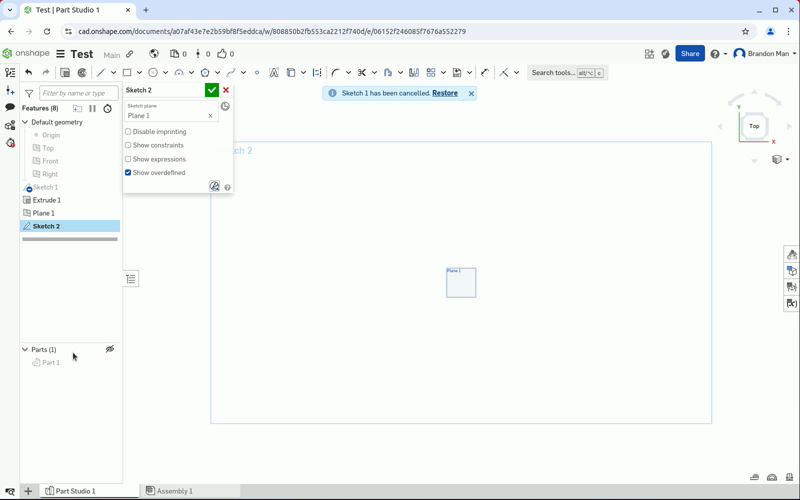
key(a)
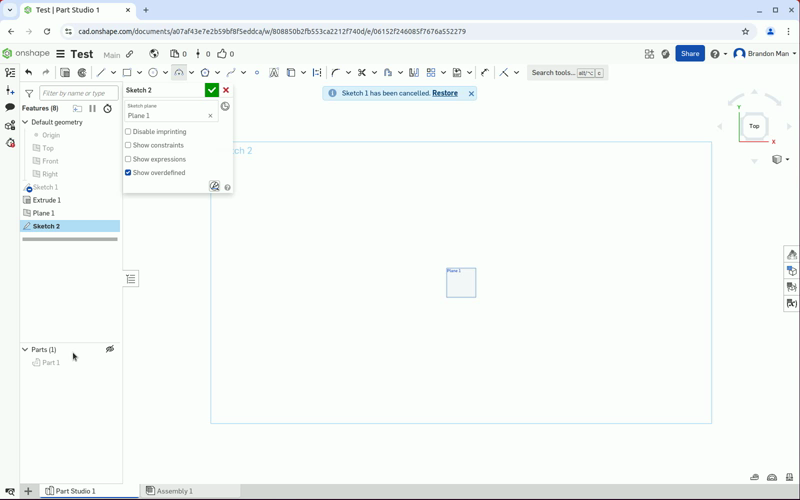
key_down(shift)
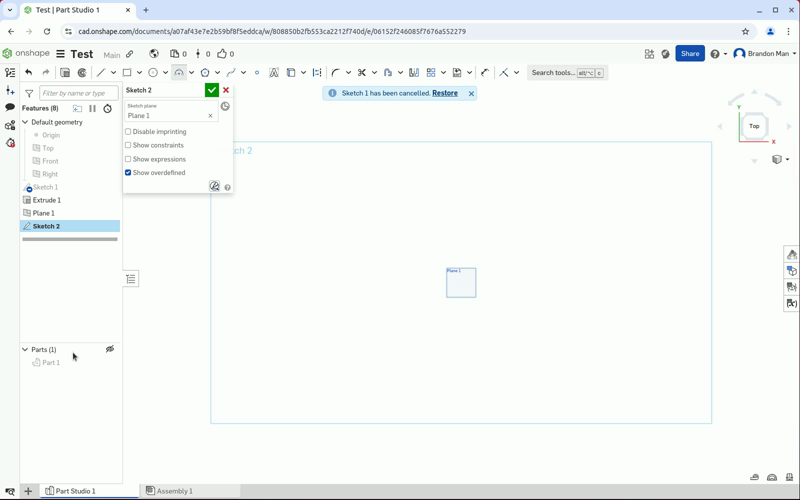
mouse_move(395, 366)
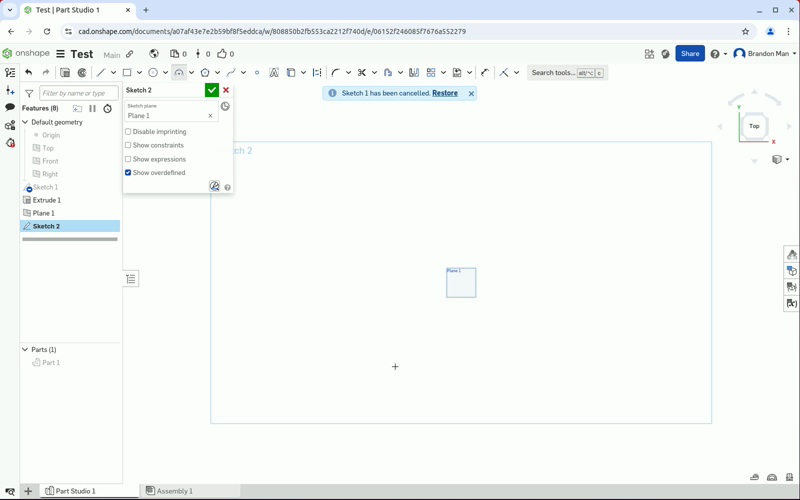
click(395, 366)
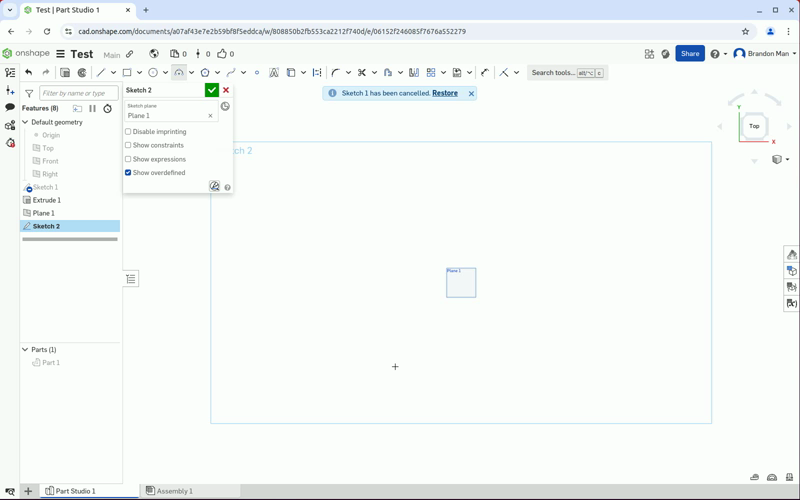
key_up(shift)
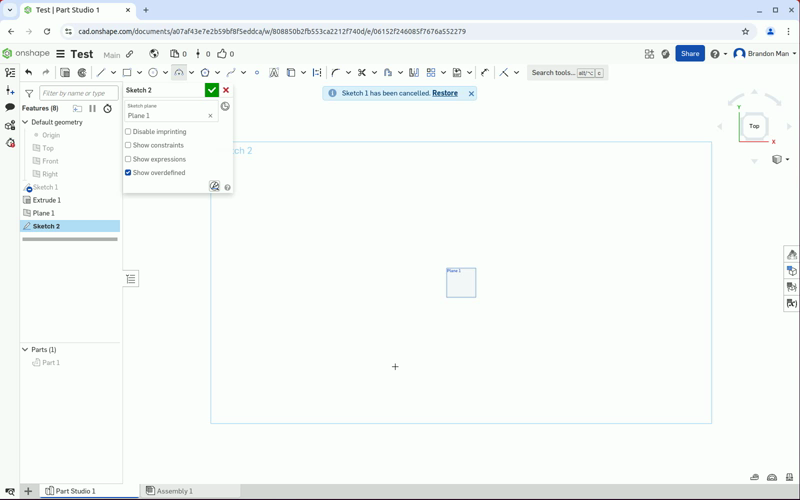
key_down(shift)
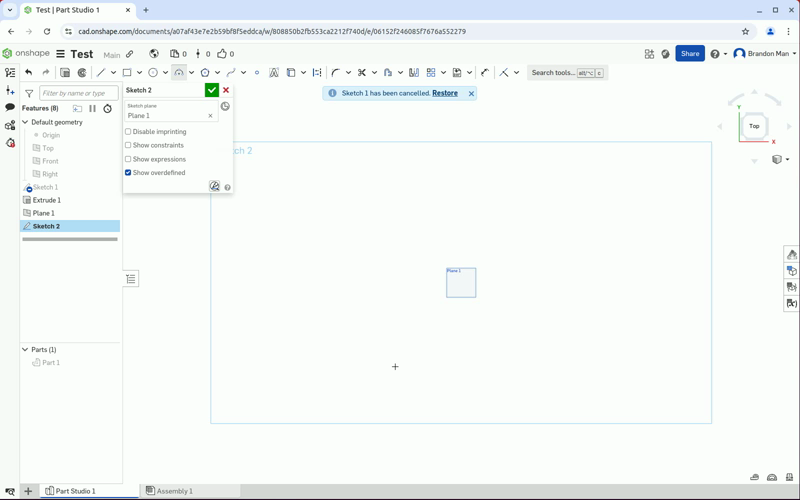
mouse_move(414, 346)
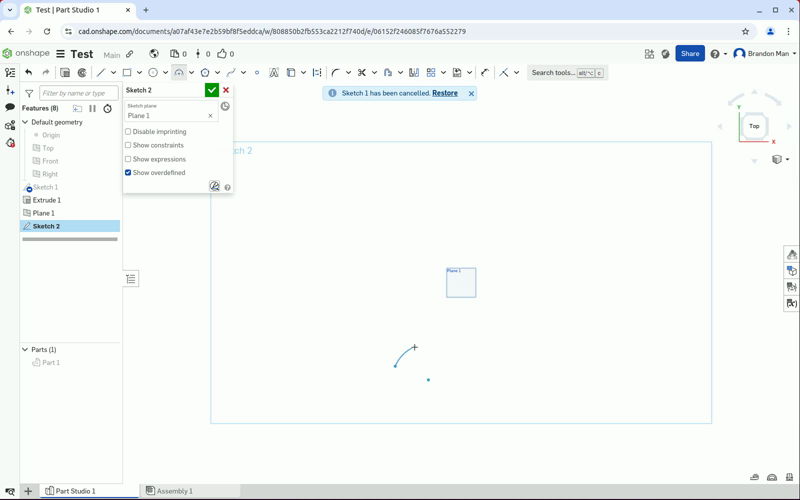
click(414, 346)
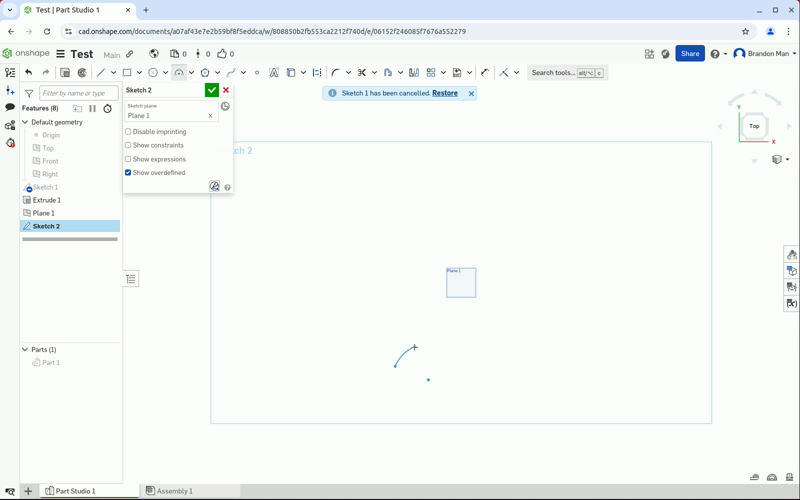
mouse_move(408, 360)
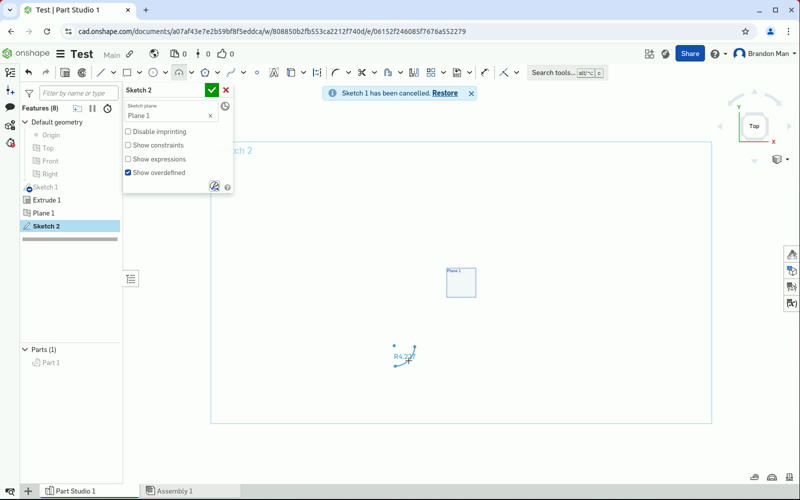
click(408, 360)
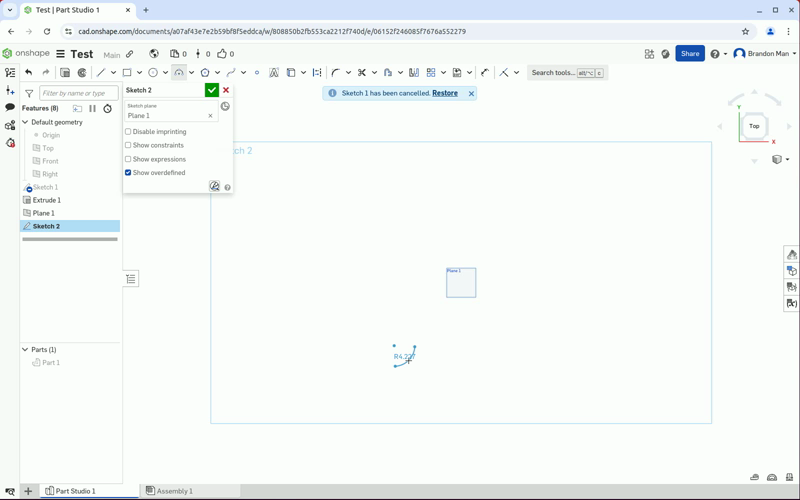
key_up(shift)
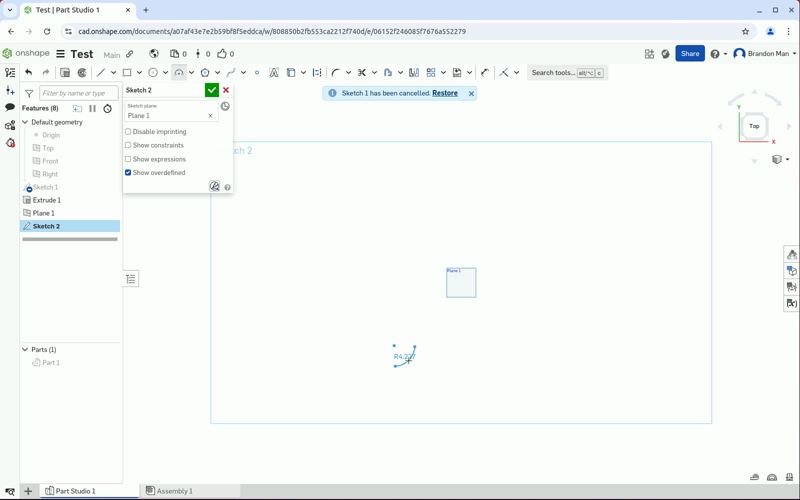
key(esc)
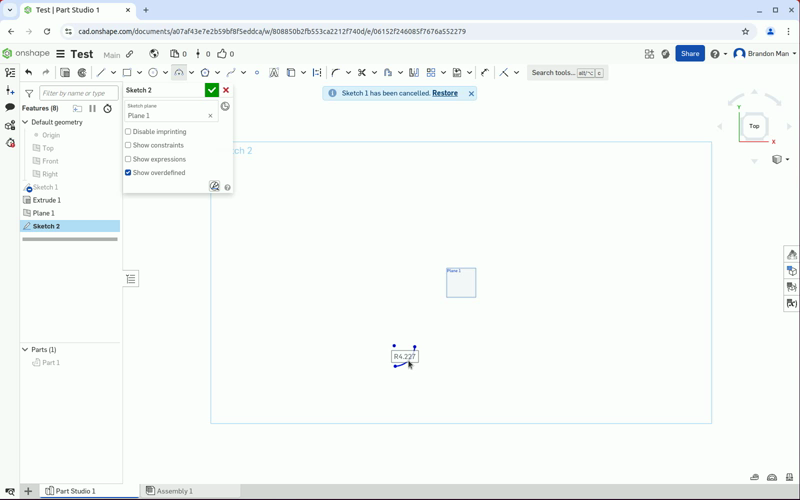
key(l)
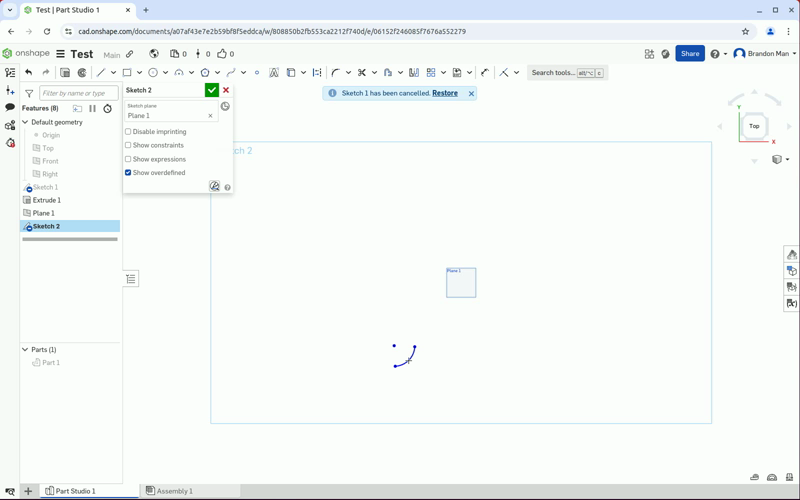
mouse_move(414, 346)
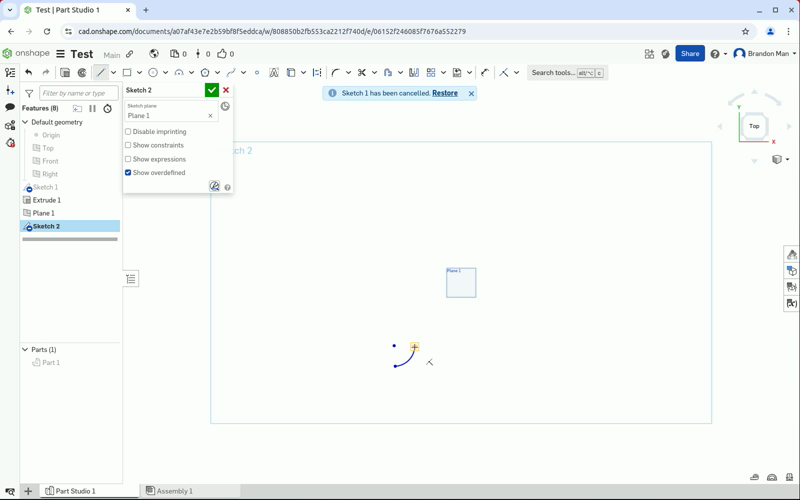
click(414, 346)
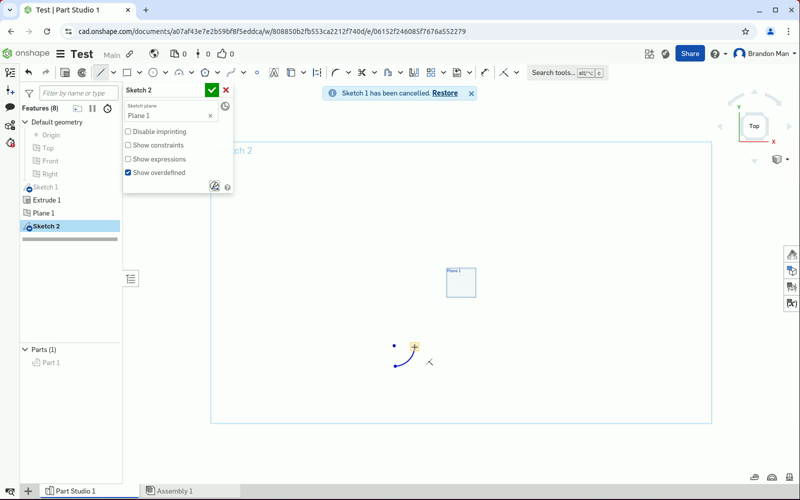
key_down(shift)
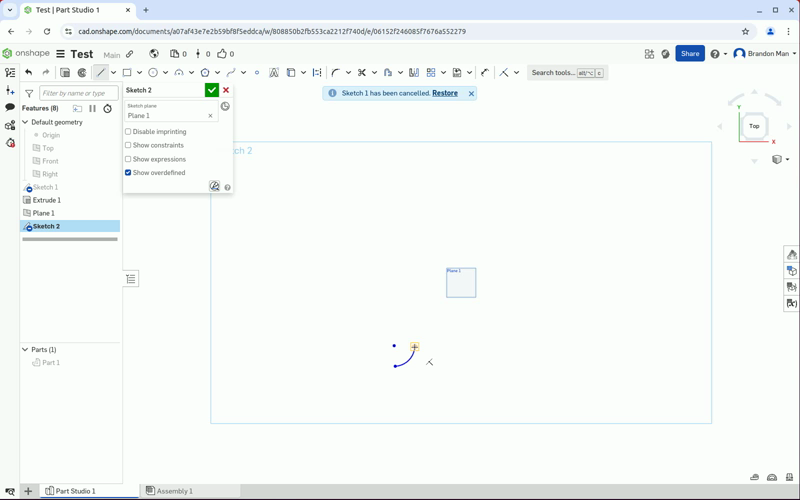
mouse_move(444, 346)
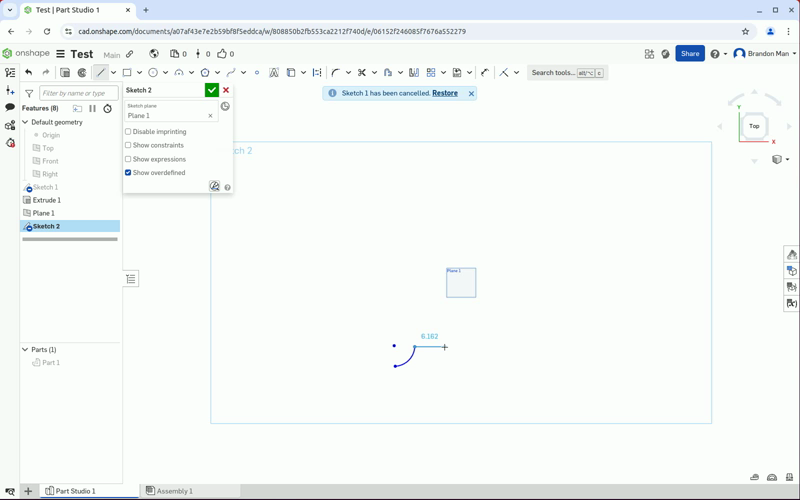
mouse_move(395, 346)
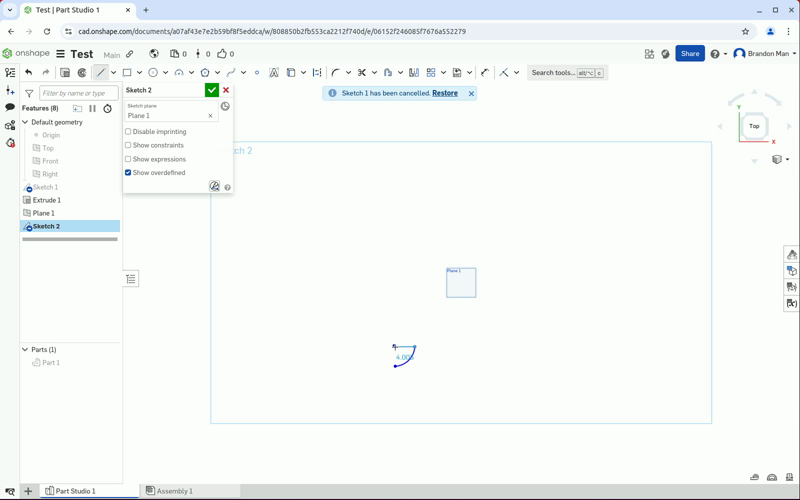
click(395, 346)
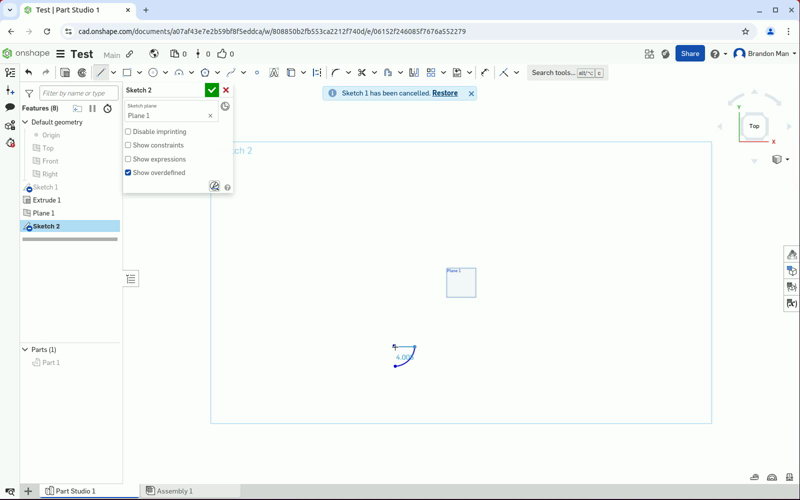
key_up(shift)
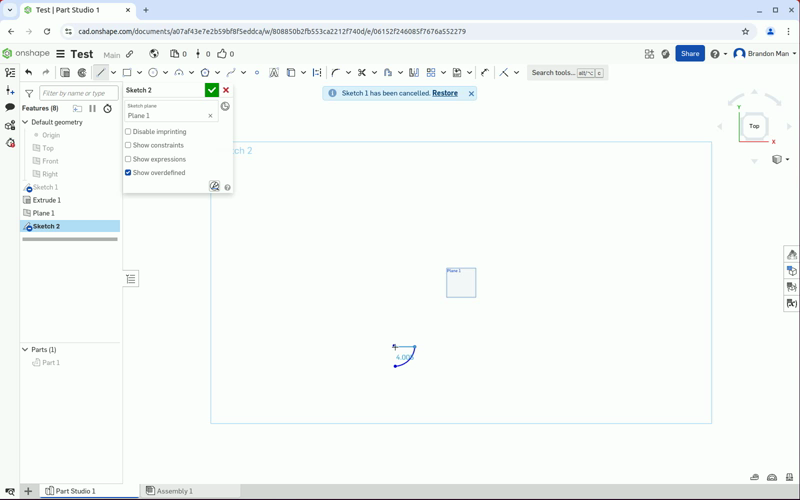
mouse_move(425, 346)
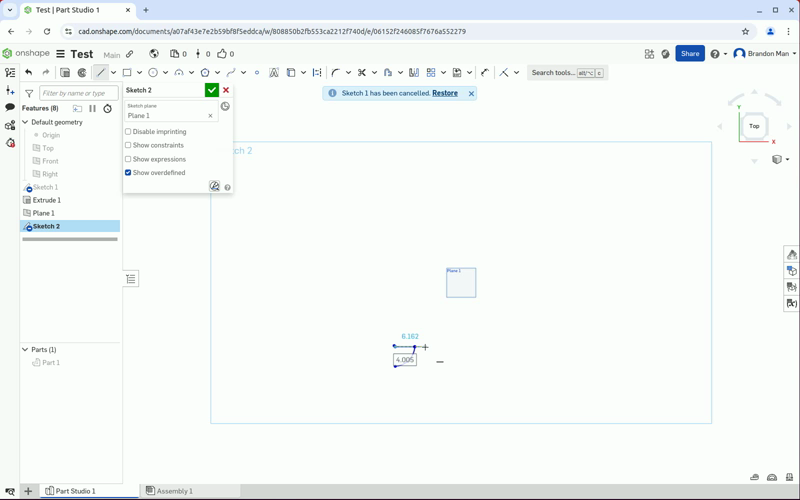
key_down(shift)
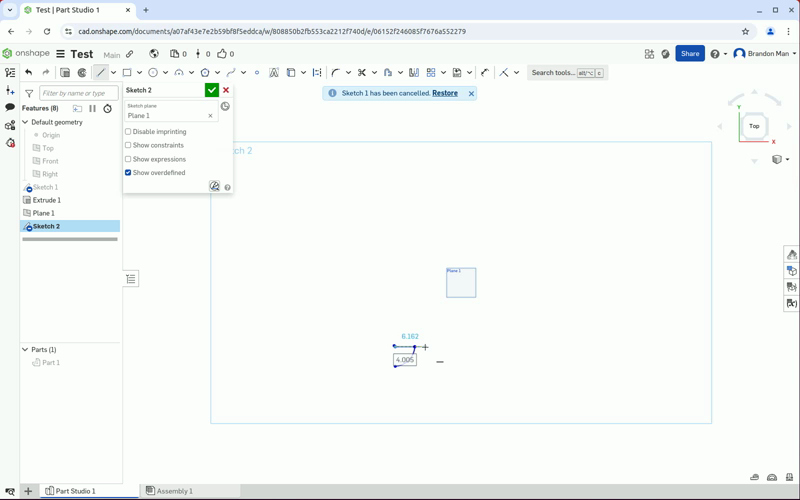
mouse_move(395, 366)
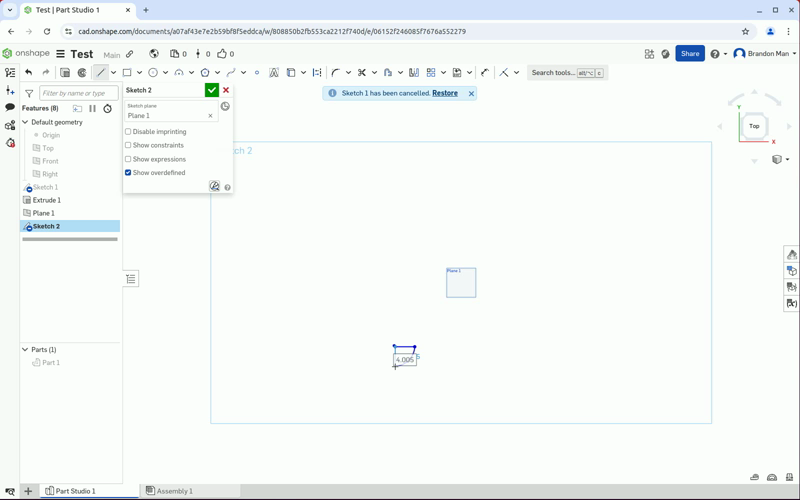
key_up(shift)
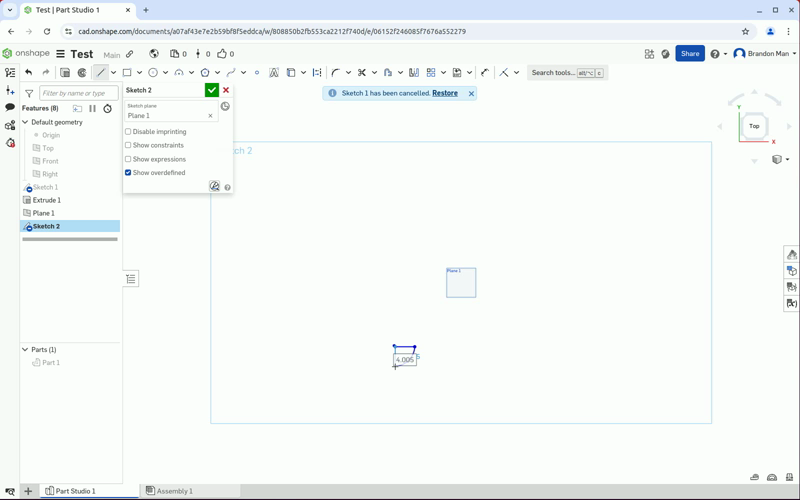
click(395, 366)
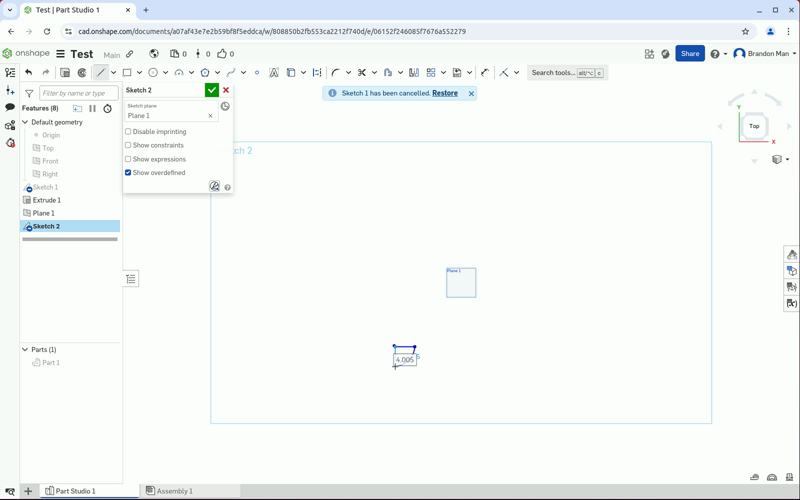
key(esc)
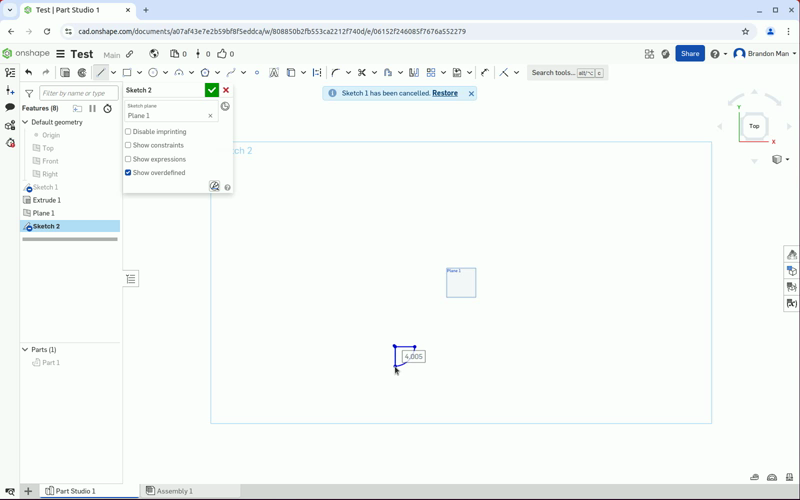
mouse_move(412, 348)
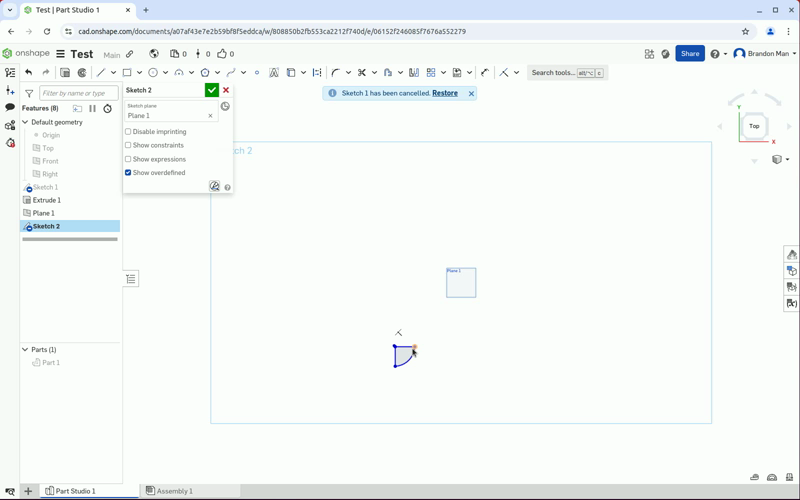
scroll(6)
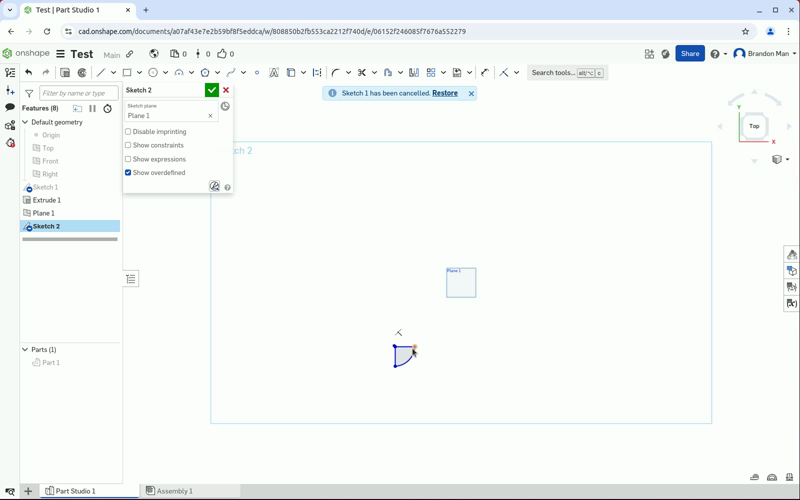
scroll(6)
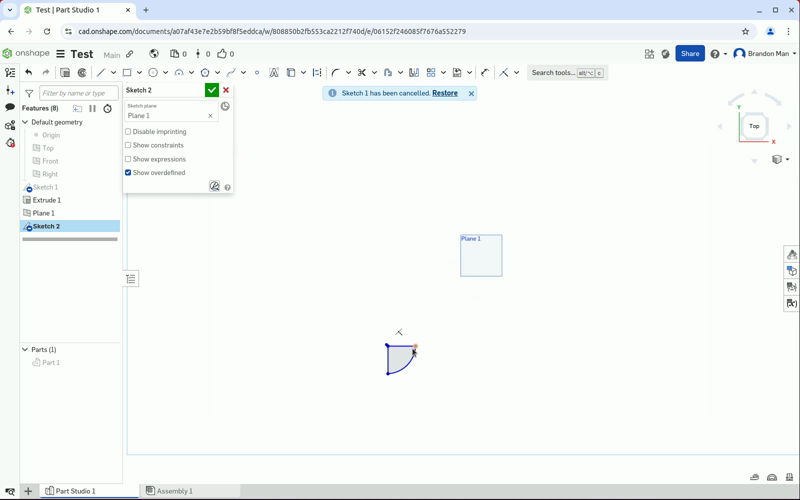
scroll(6)
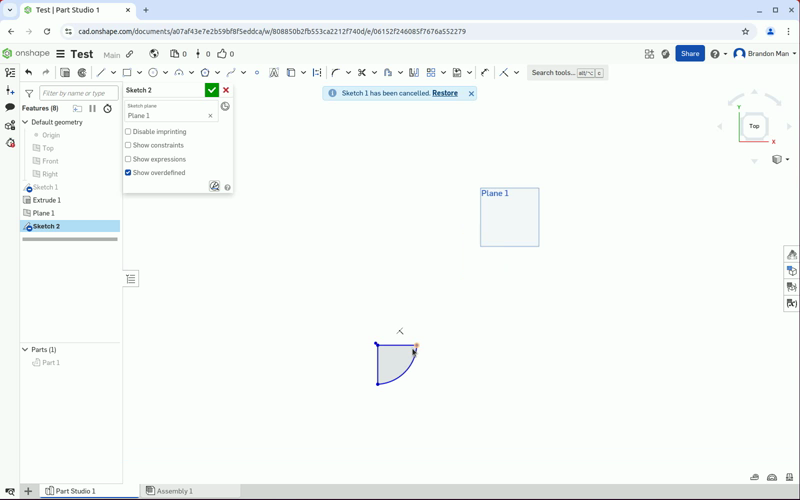
scroll(6)
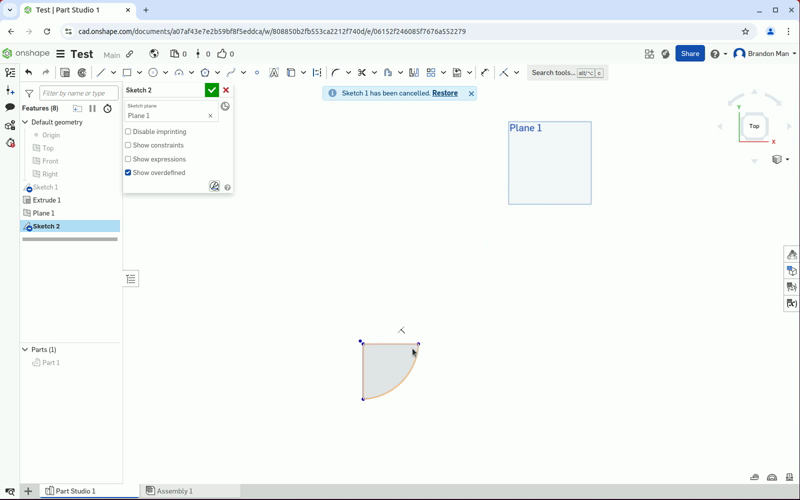
scroll(6)
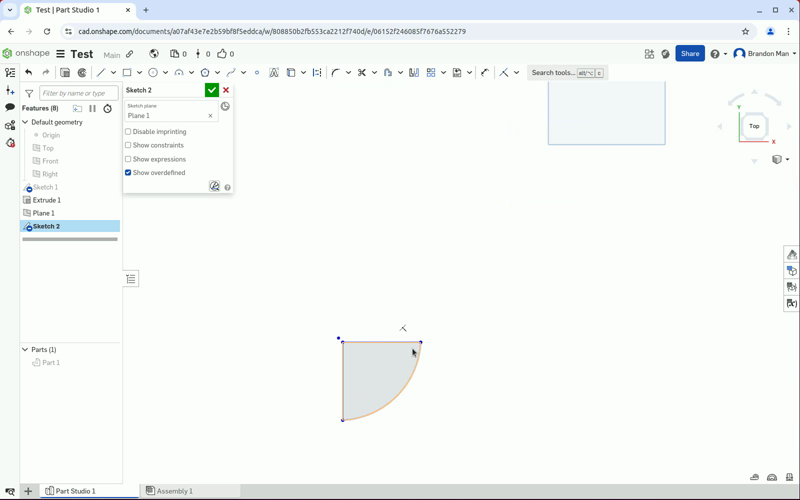
scroll(6)
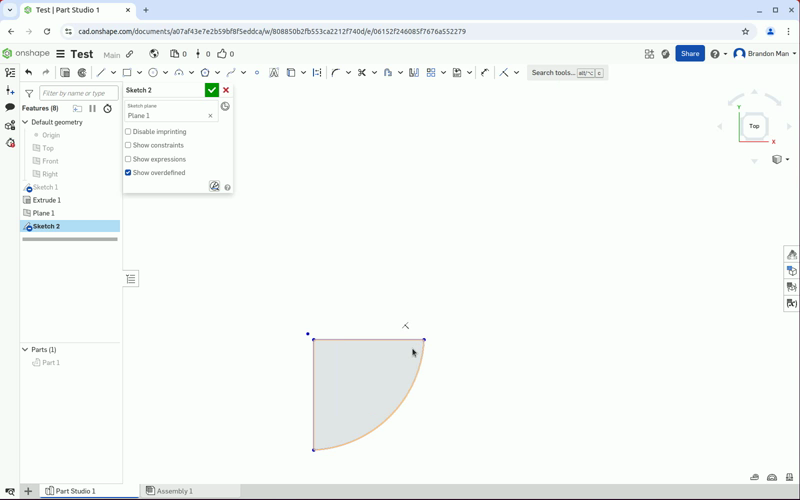
scroll(6)
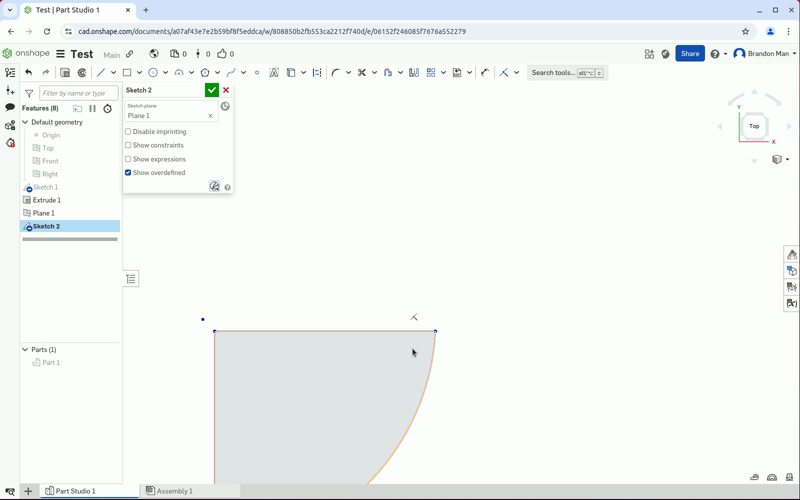
click(412, 348)
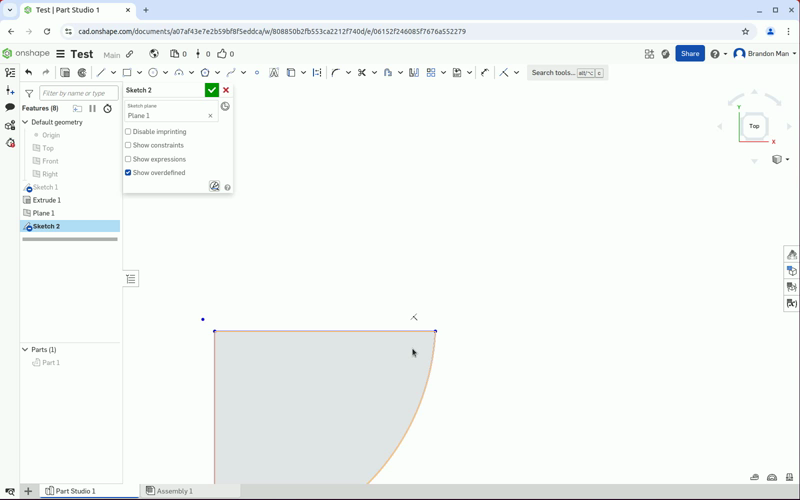
scroll(-6)
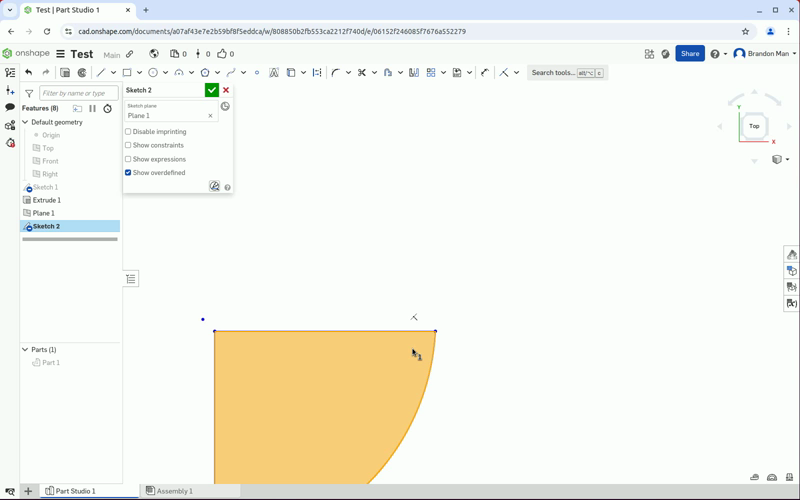
scroll(-6)
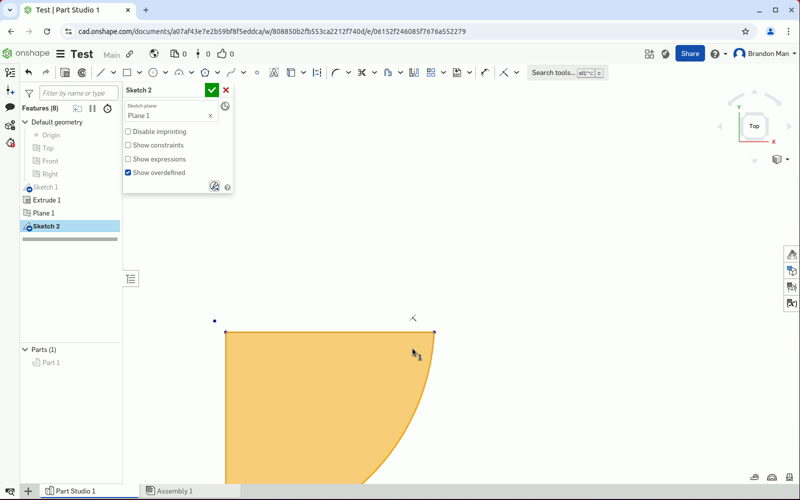
scroll(-6)
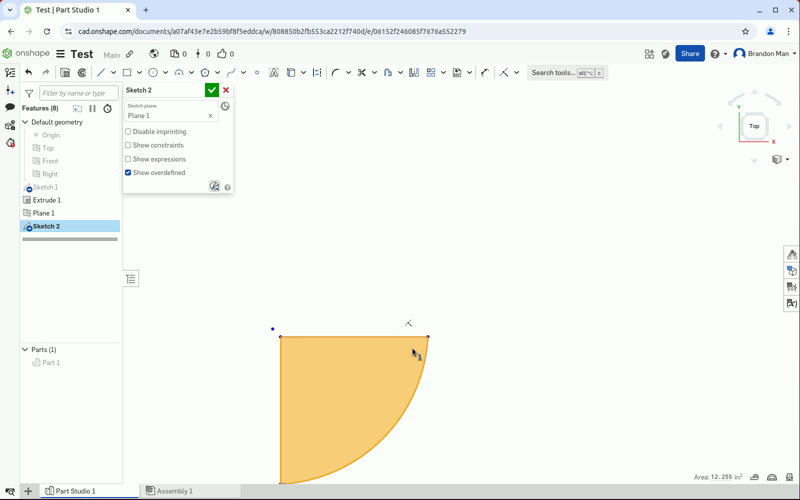
scroll(-6)
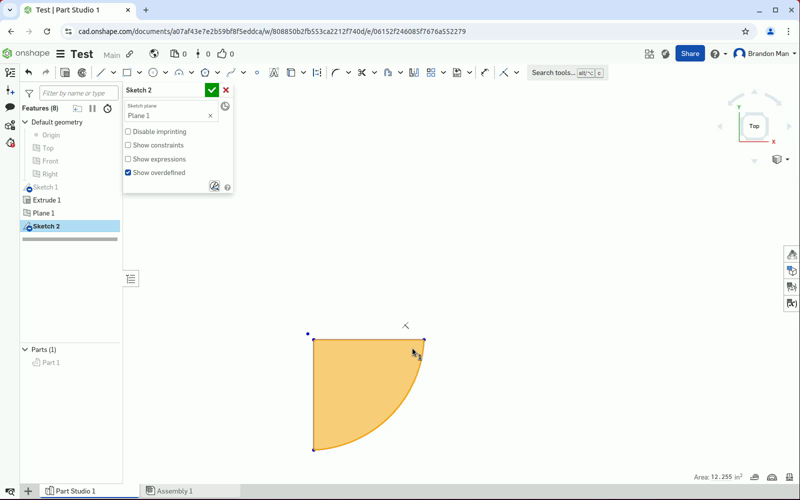
scroll(-6)
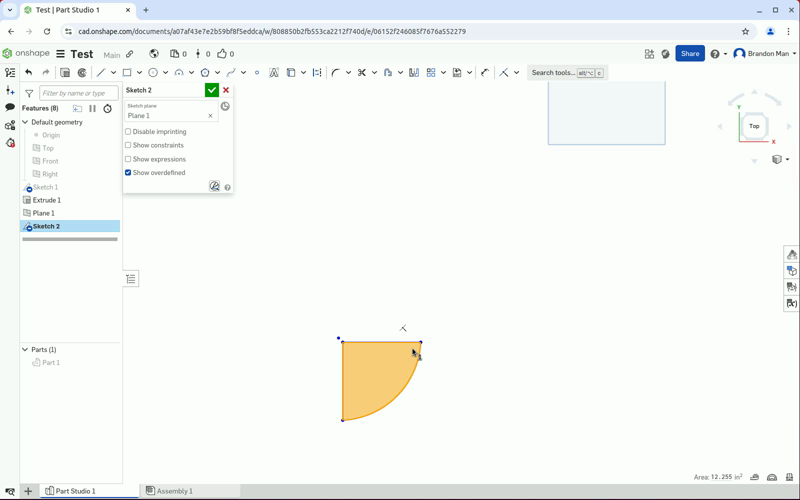
scroll(-6)
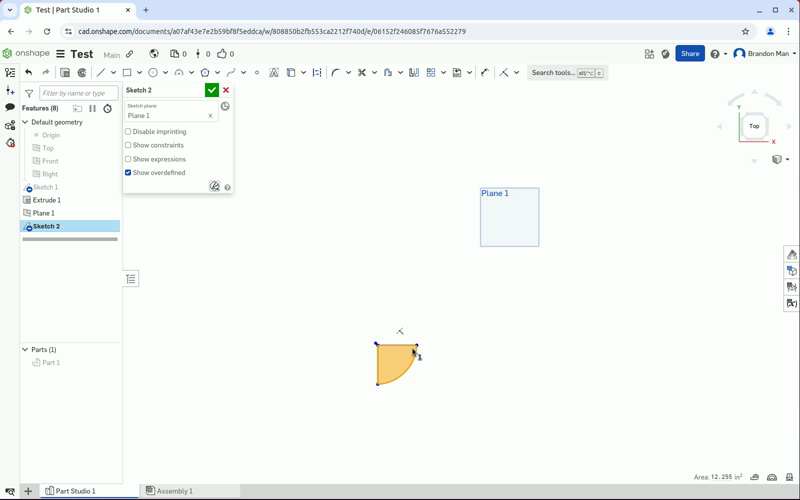
scroll(-6)
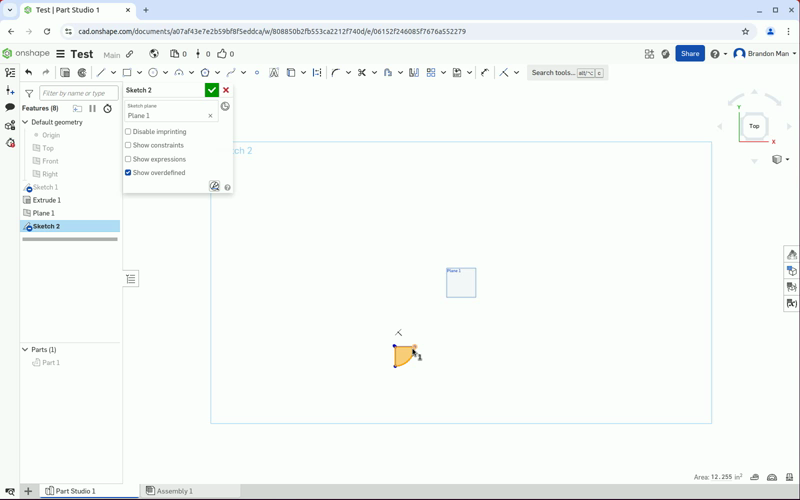
mouse_move(73, 352)
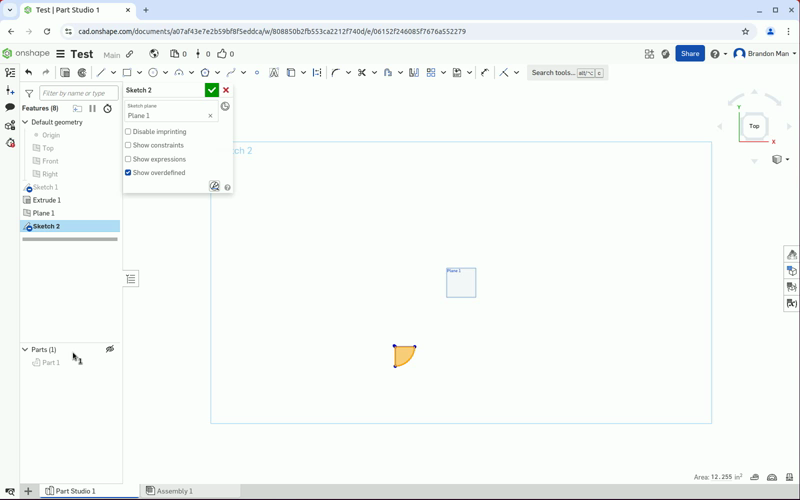
key(shift+y)
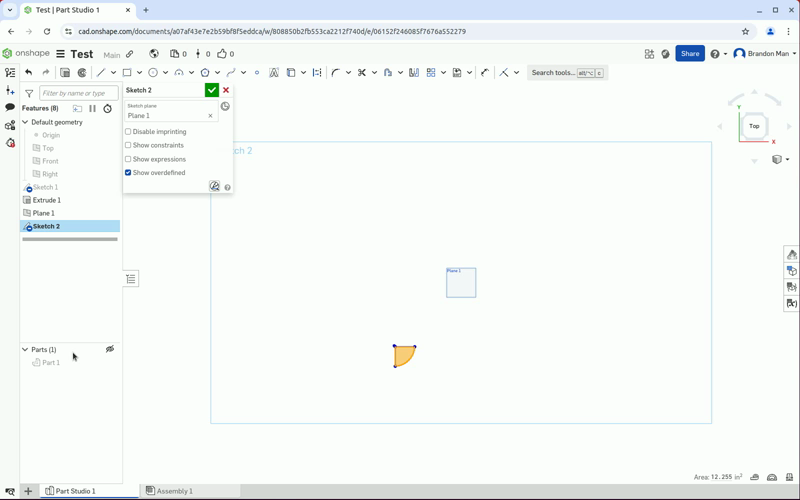
key(shift+e)
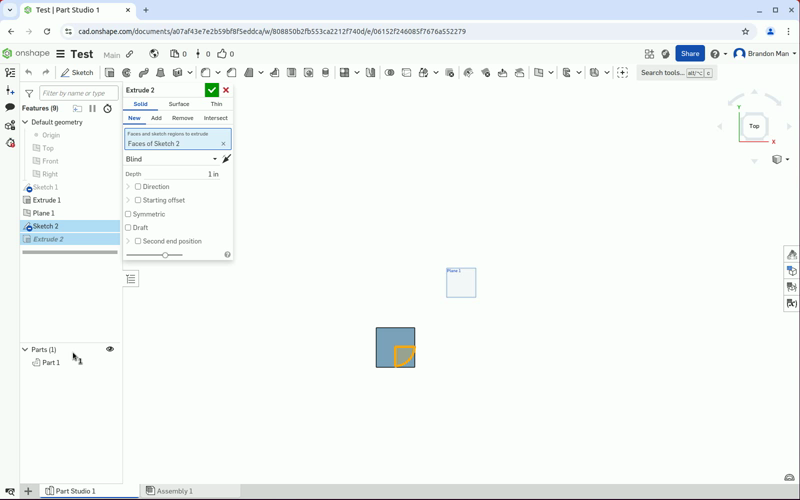
mouse_move(143, 106)
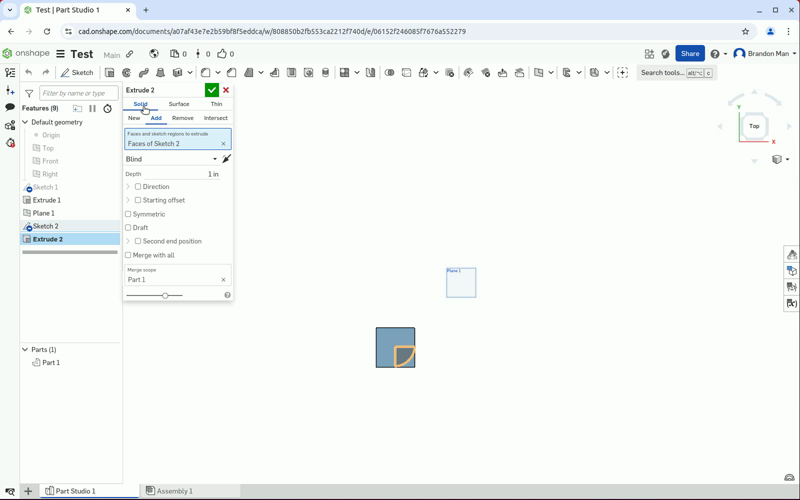
click(143, 106)
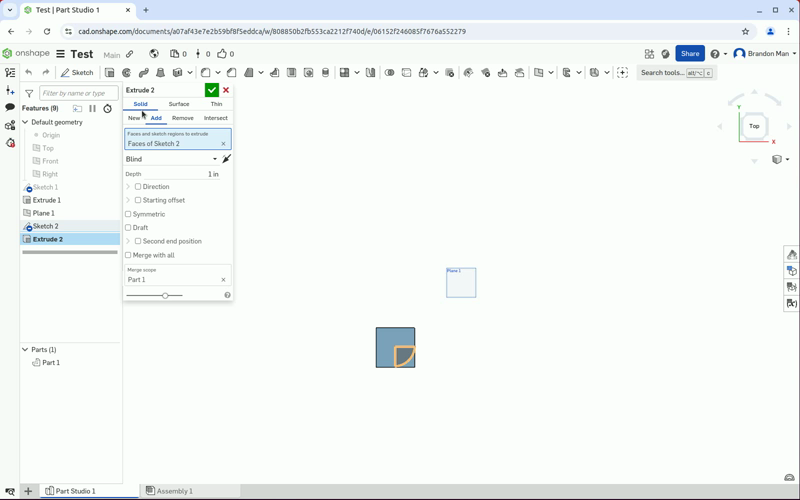
mouse_move(137, 120)
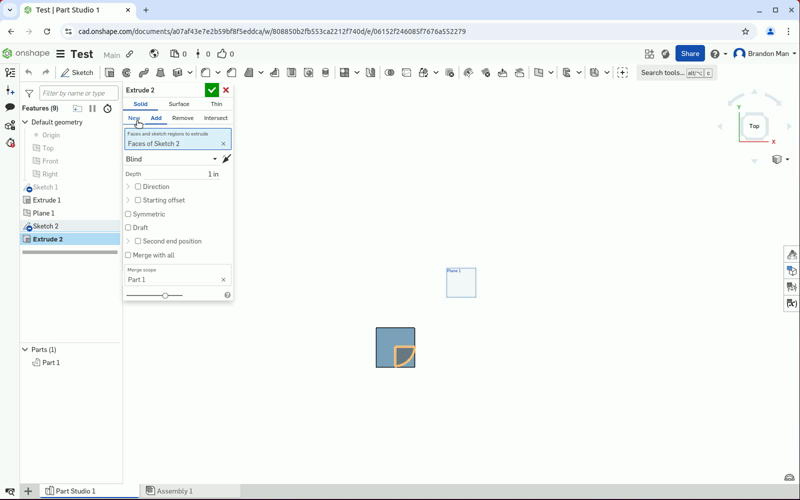
click(137, 120)
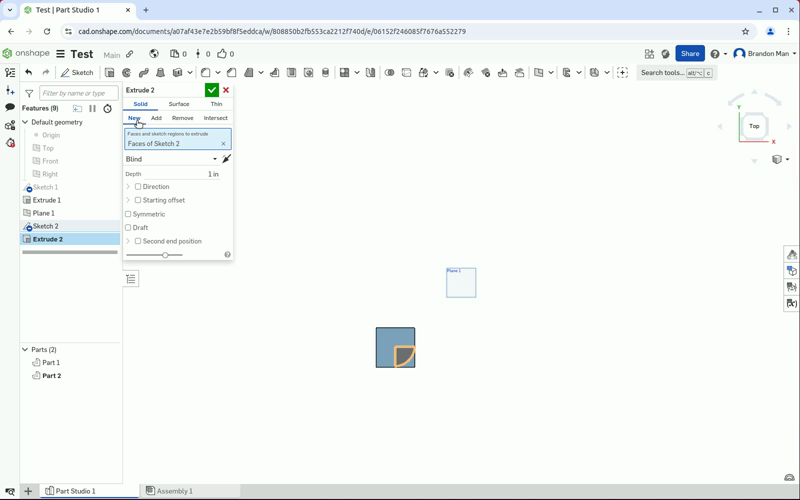
key(tab, 4)
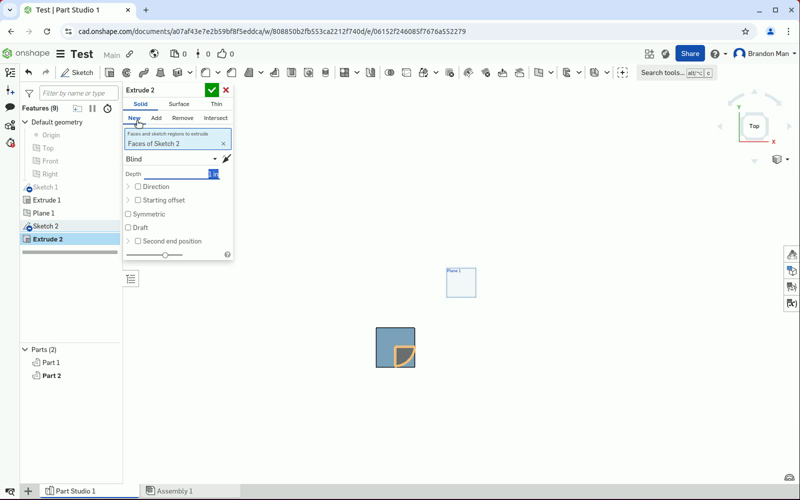
text(7.703)
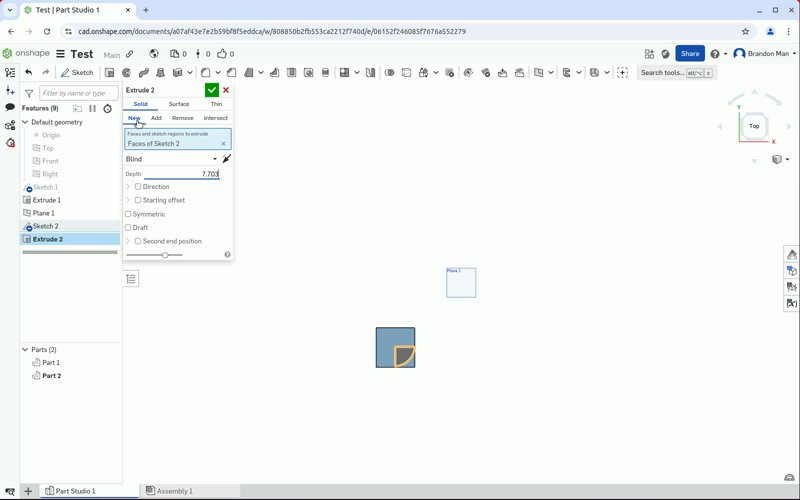
key(enter)
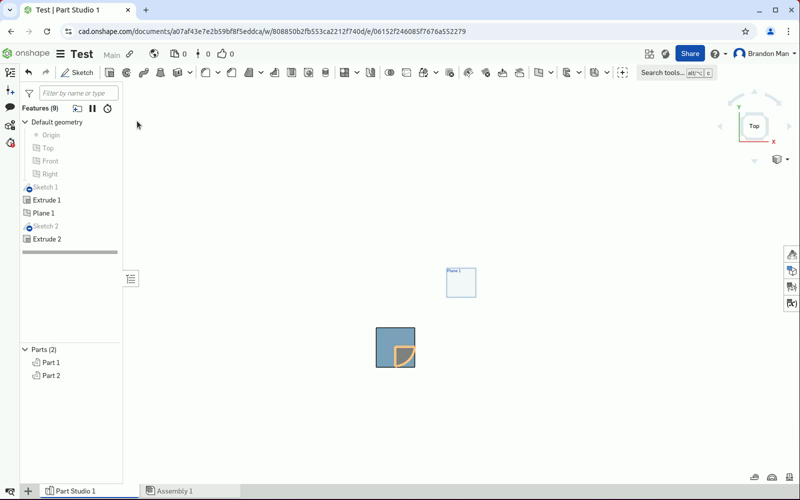
key(shift+h)
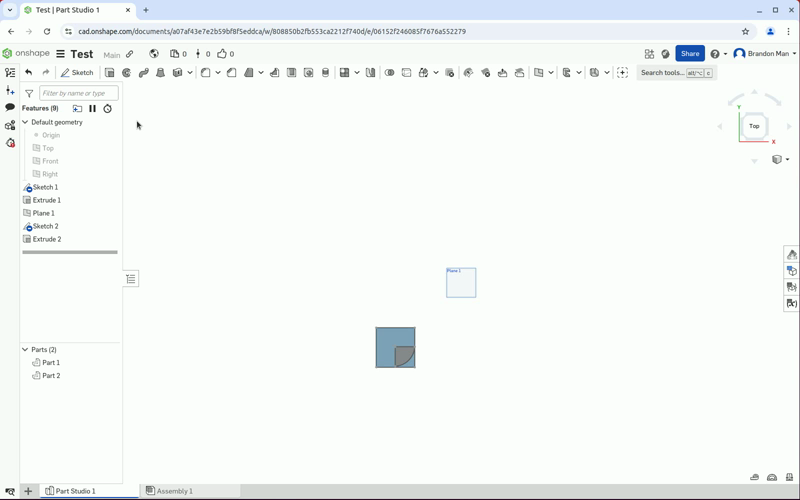
key(shift+h)
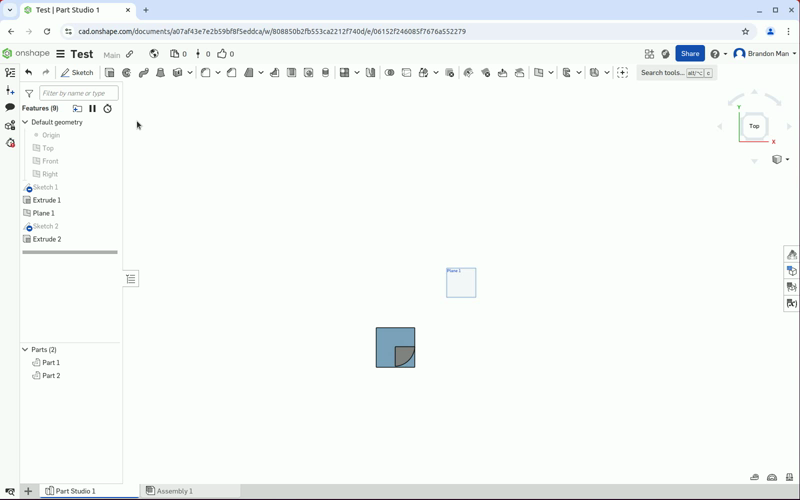
mouse_move(73, 189)
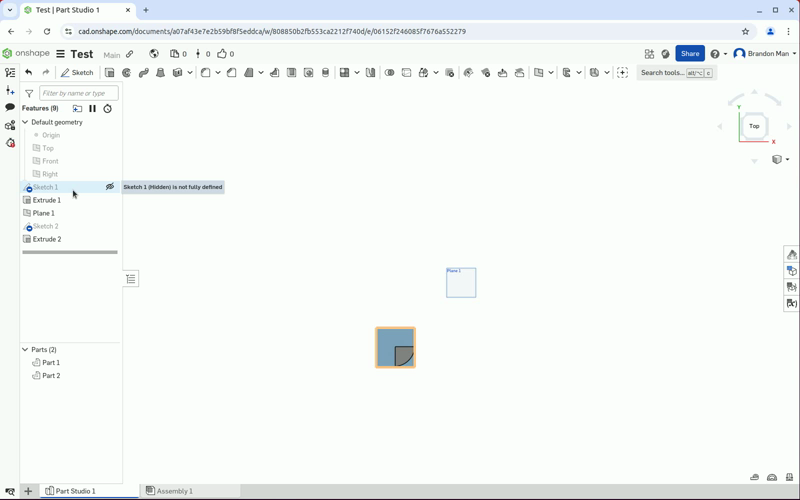
click(73, 189)
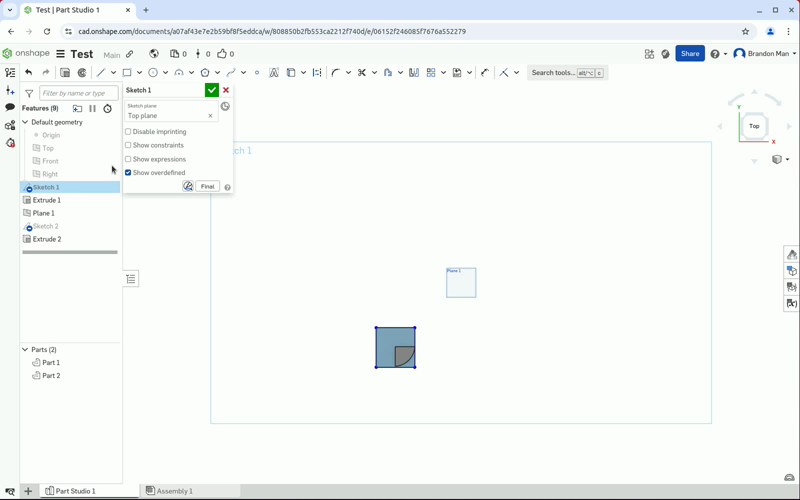
mouse_move(229, 92)
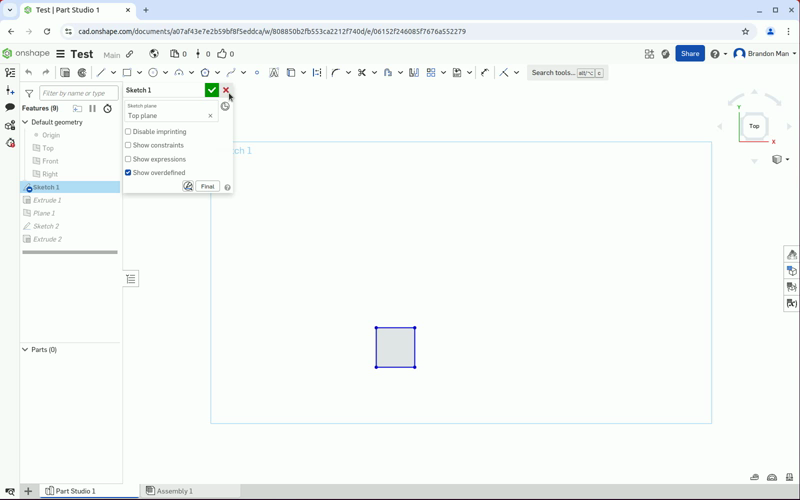
click(229, 92)
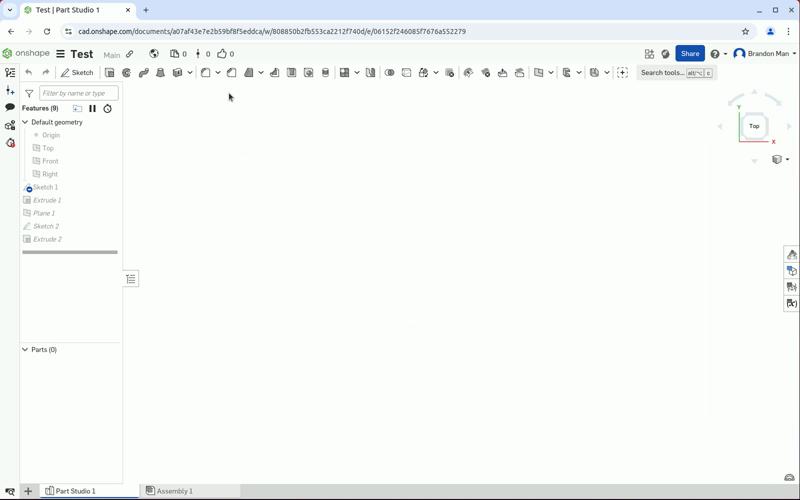
key(shift+s)
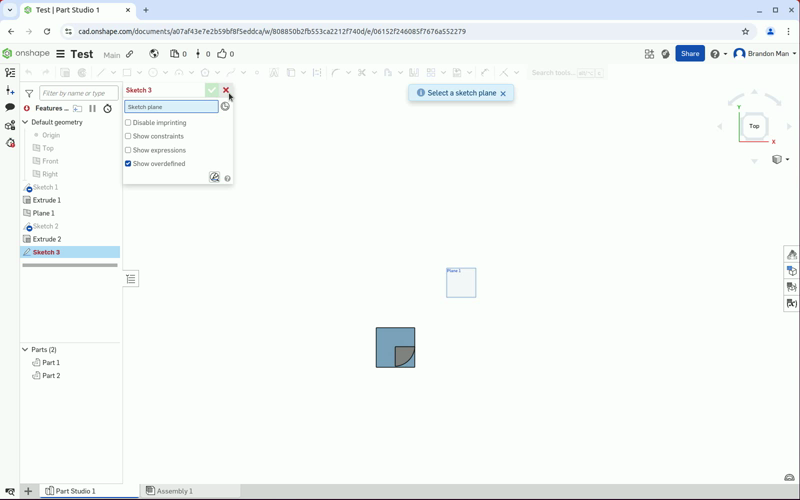
mouse_move(73, 215)
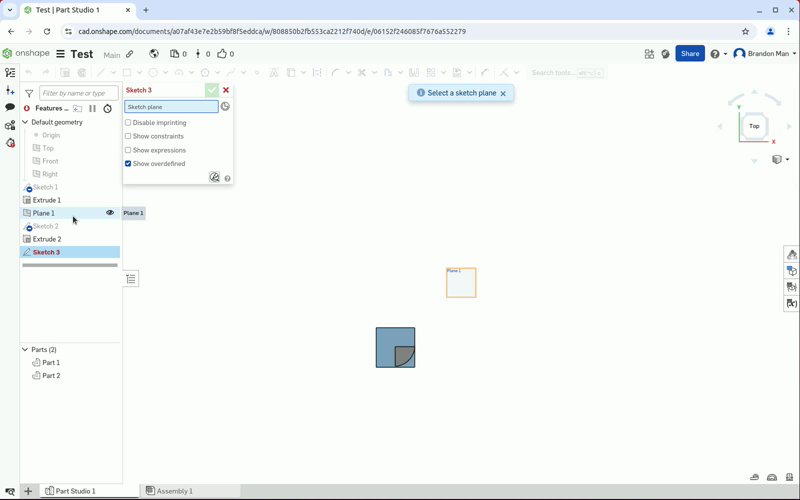
click(73, 215)
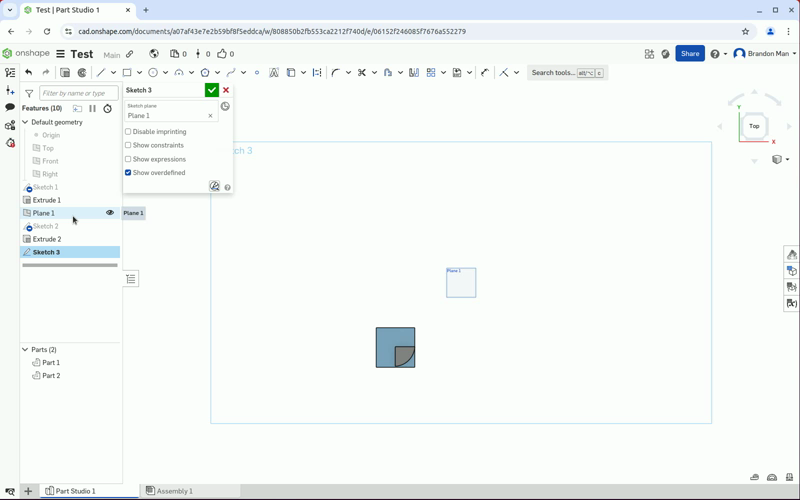
mouse_move(73, 352)
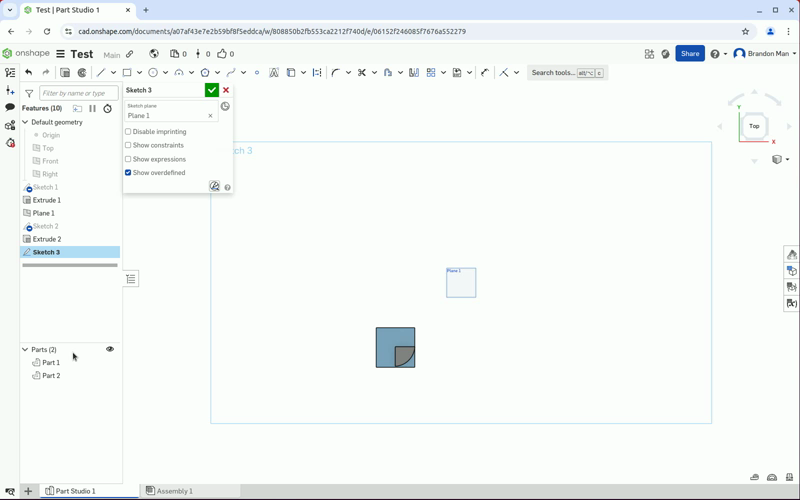
key(y)
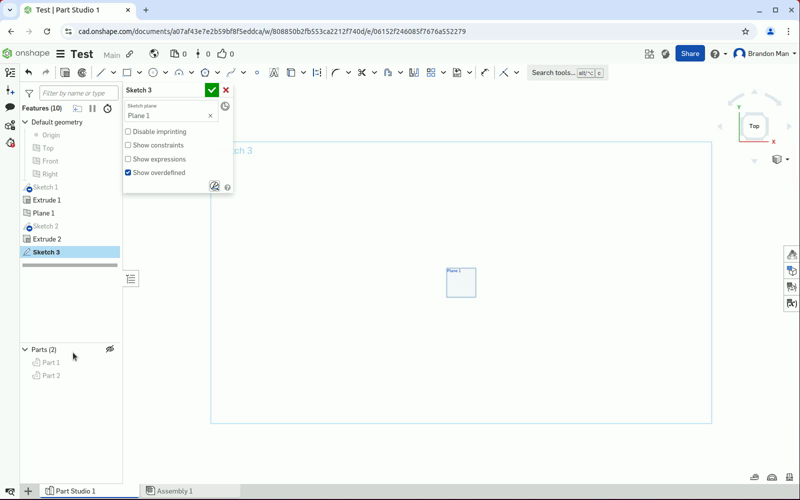
key(l)
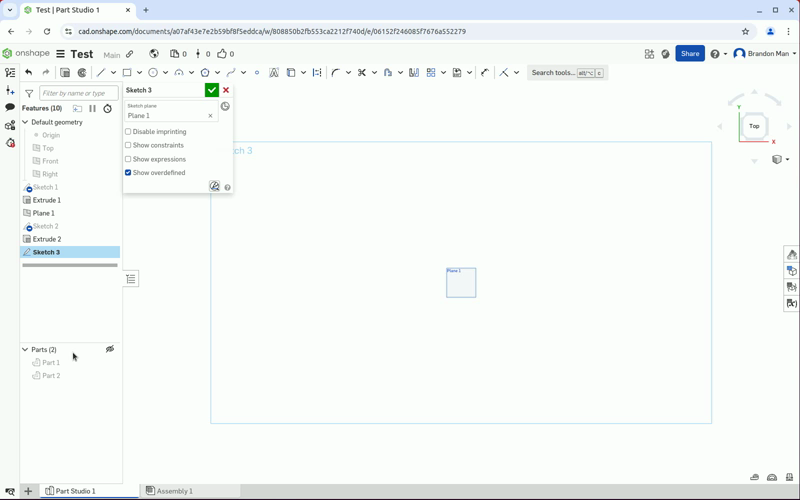
key_down(shift)
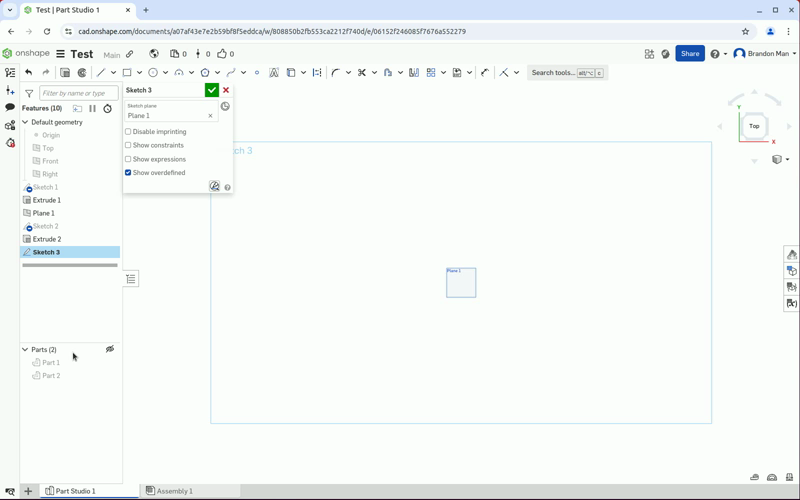
mouse_move(395, 347)
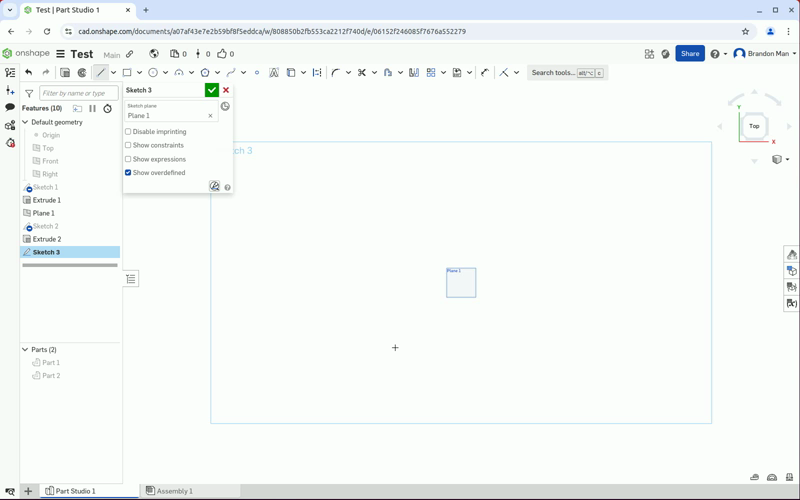
click(395, 347)
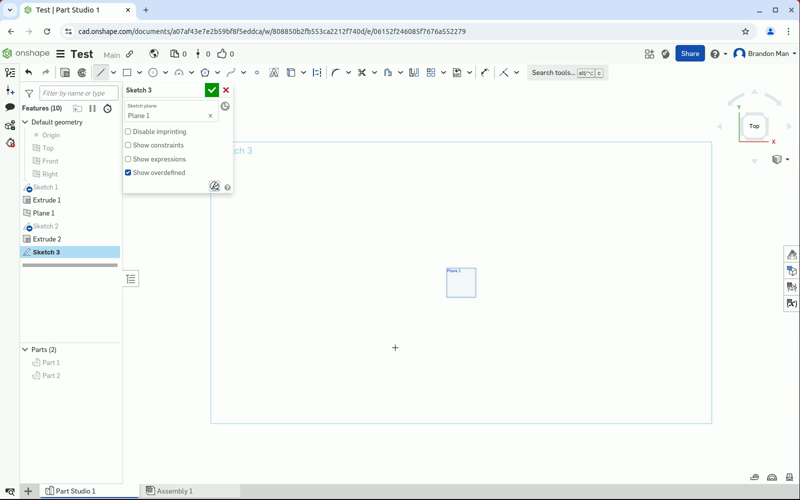
key_up(shift)
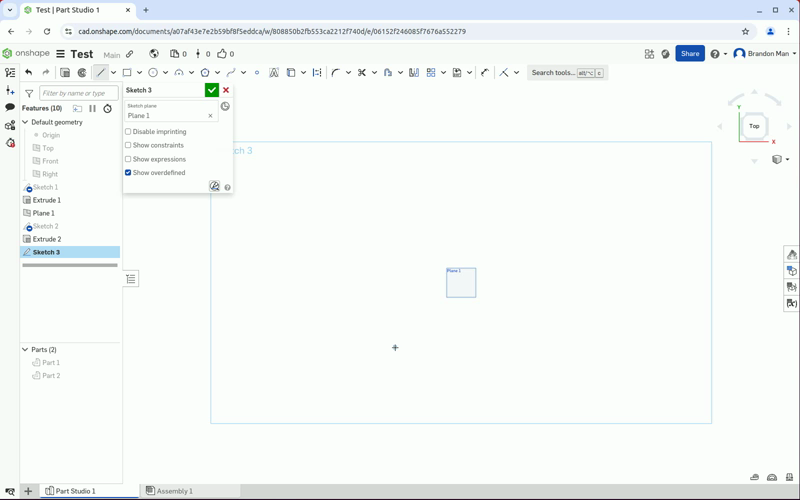
key_down(shift)
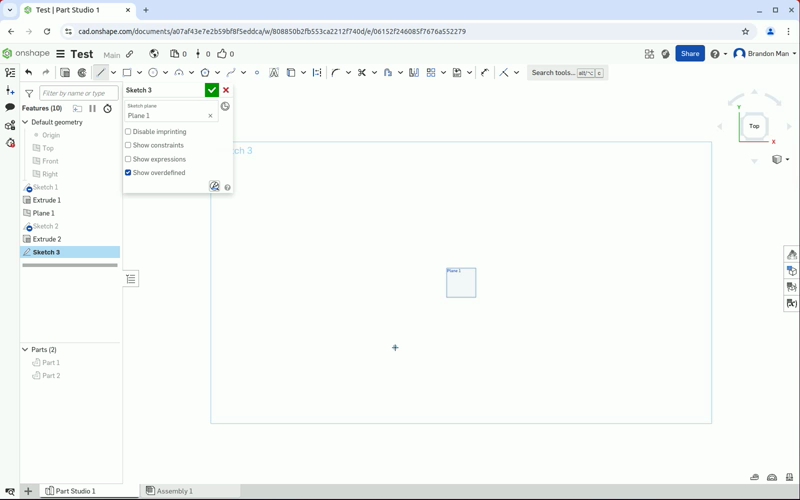
mouse_move(425, 347)
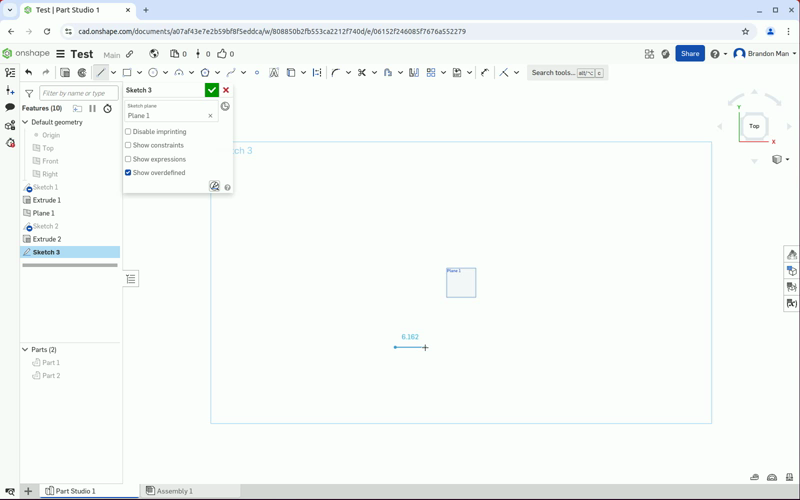
mouse_move(414, 347)
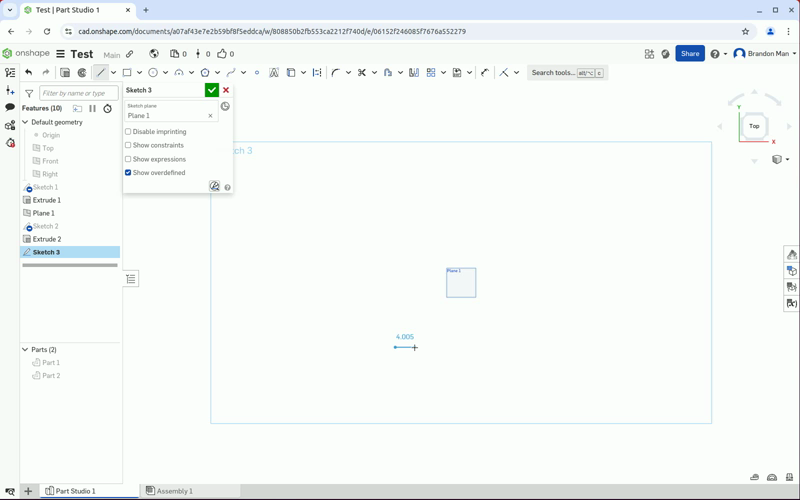
click(414, 347)
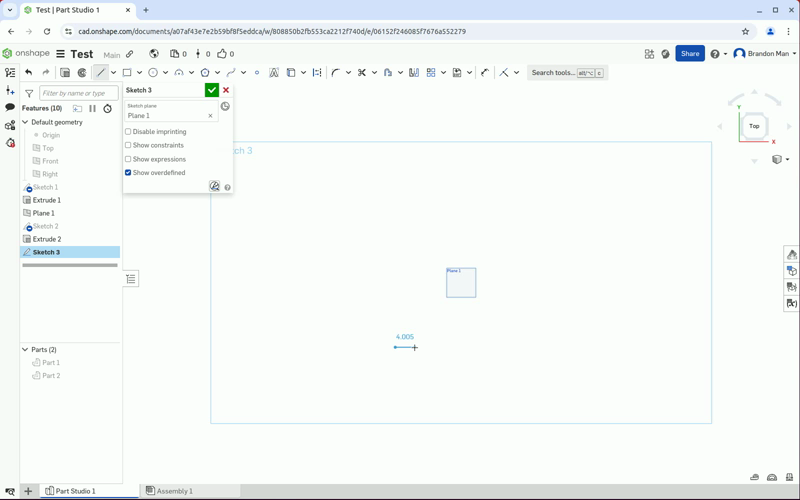
key_up(shift)
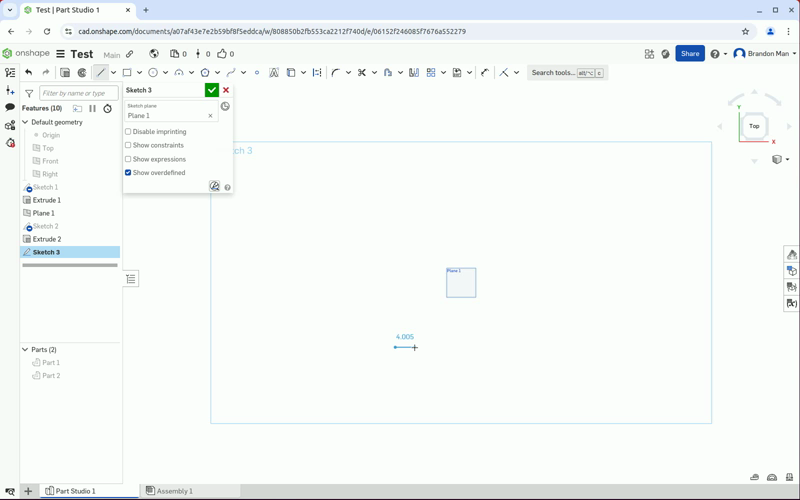
key(esc)
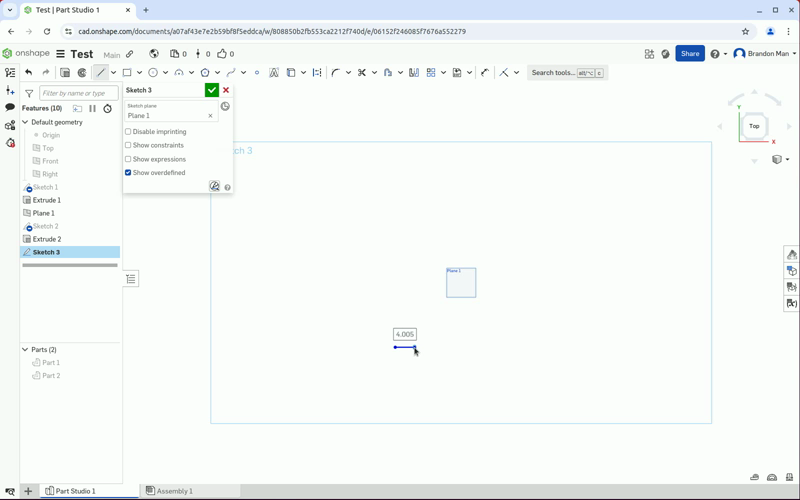
key(a)
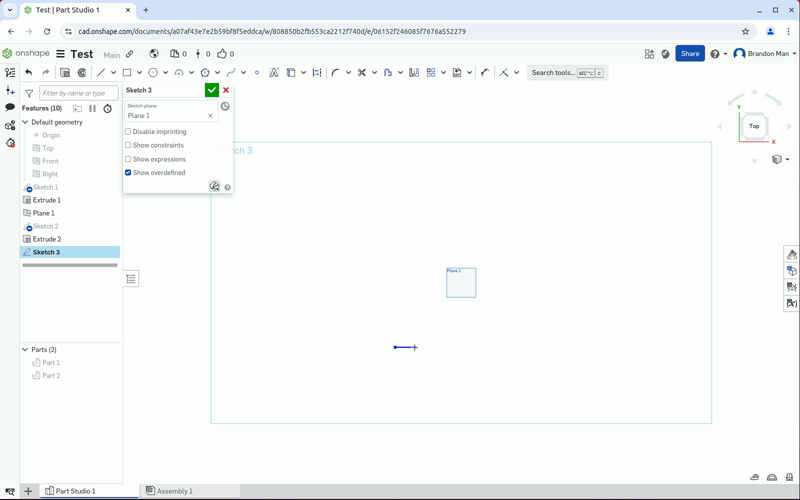
mouse_move(414, 347)
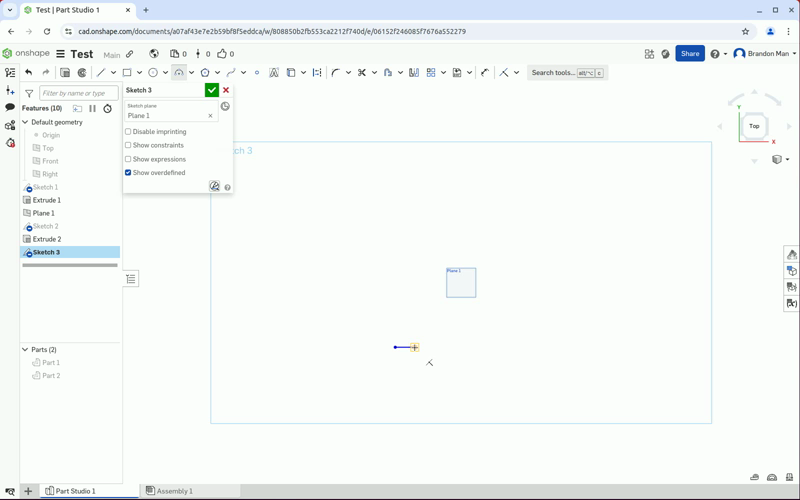
click(414, 347)
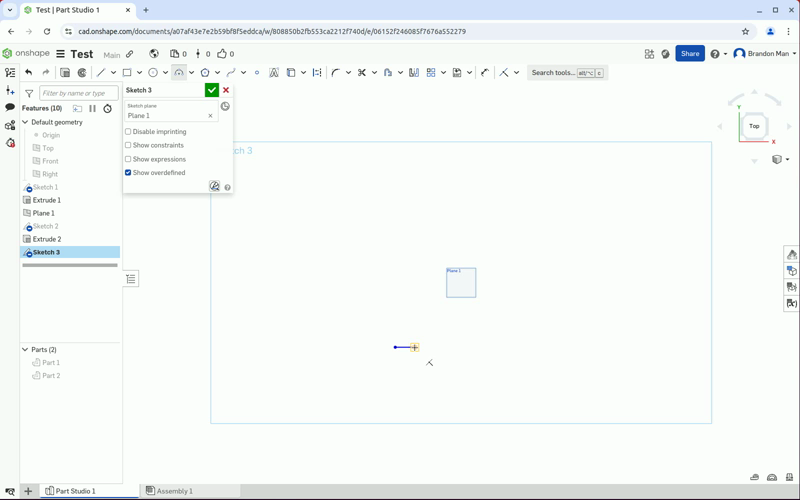
key_down(shift)
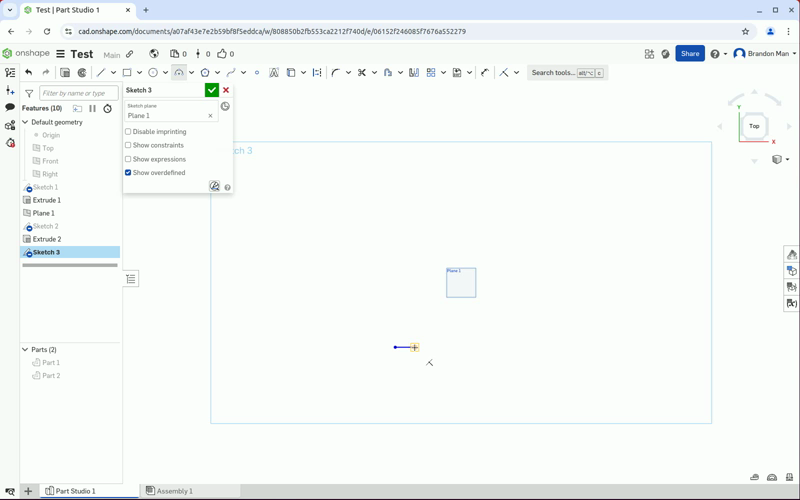
mouse_move(395, 327)
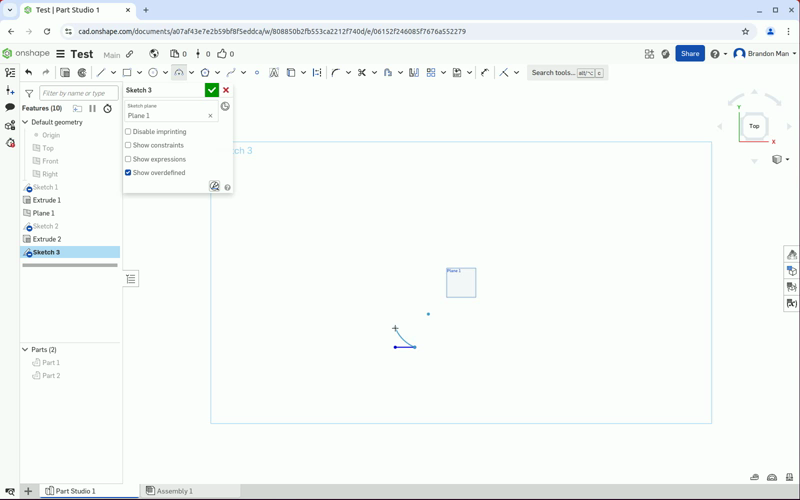
click(395, 327)
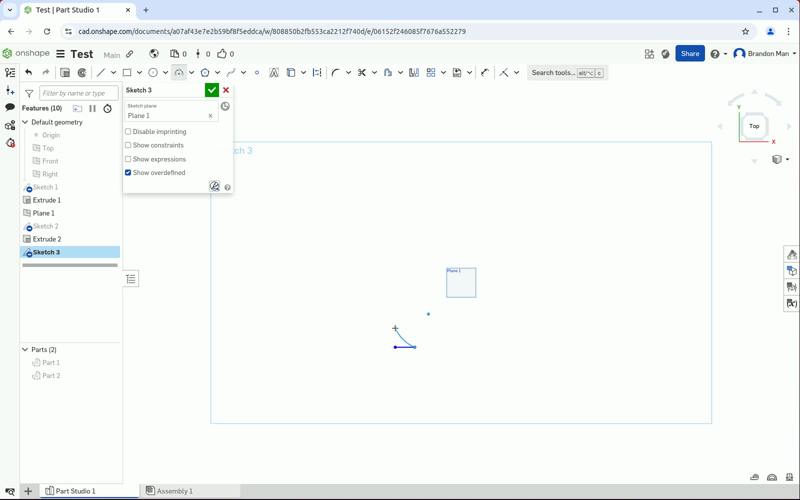
mouse_move(408, 333)
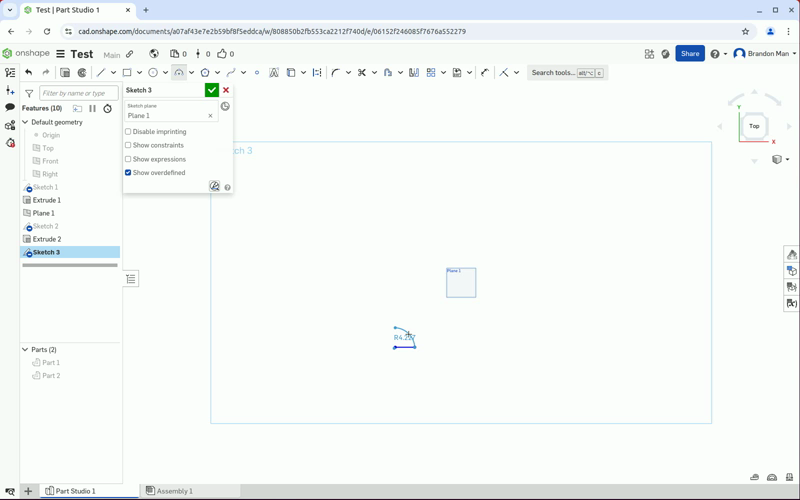
click(408, 333)
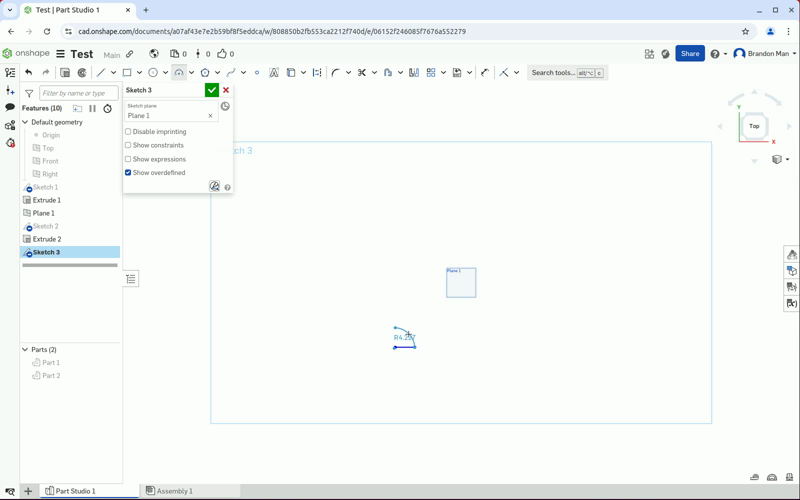
key_up(shift)
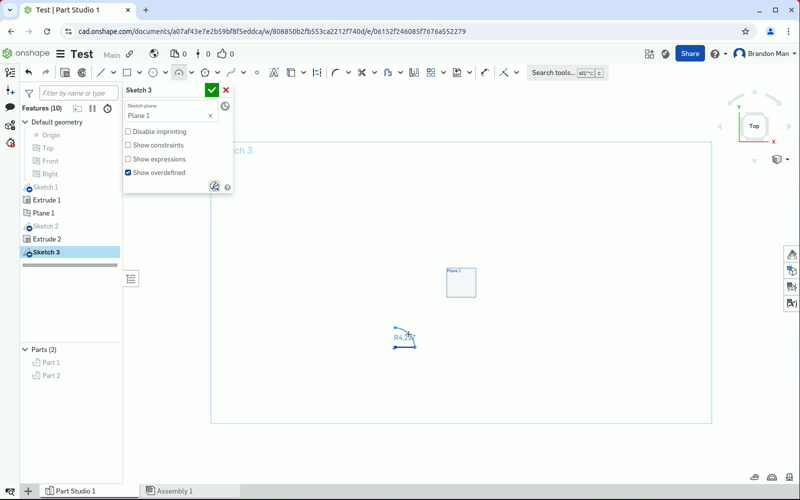
key(esc)
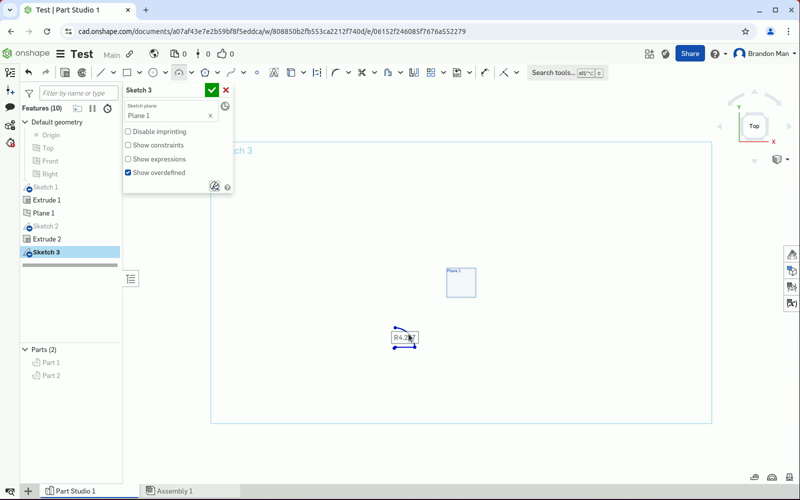
key(l)
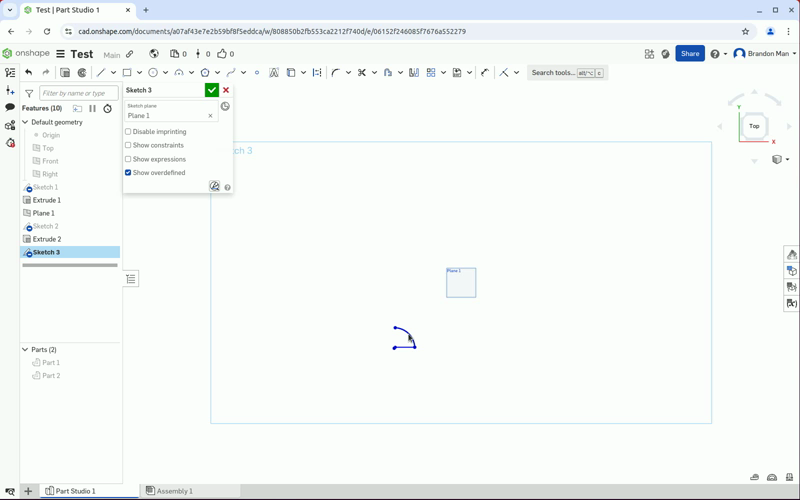
mouse_move(395, 327)
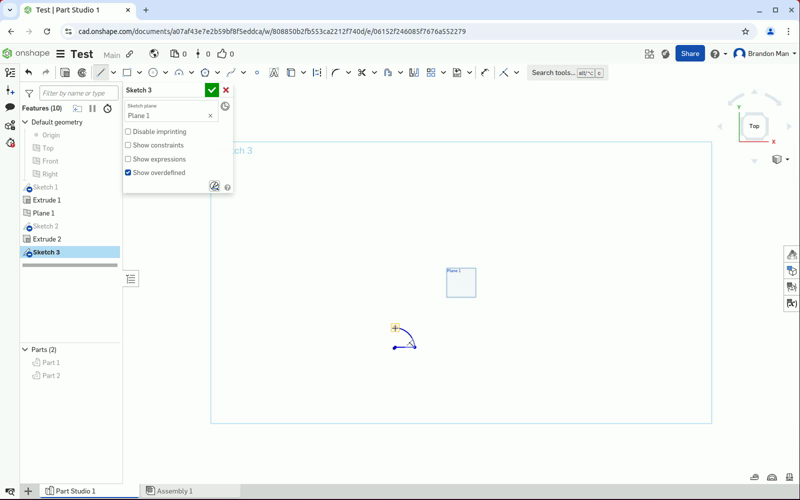
click(395, 327)
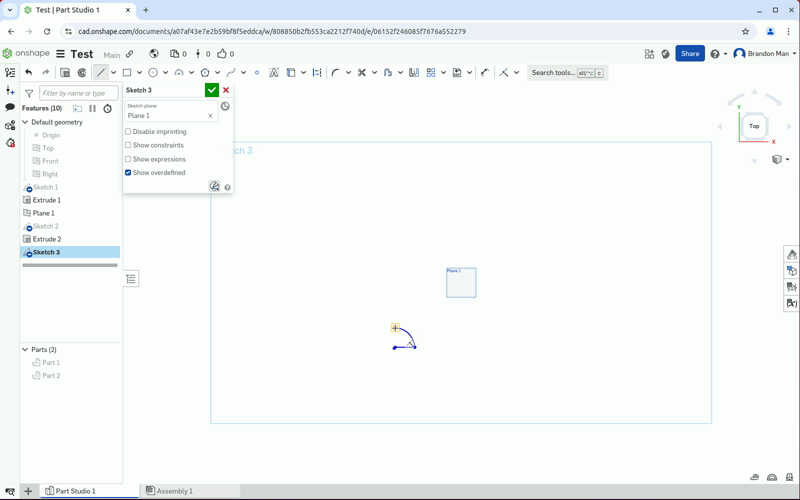
mouse_move(425, 327)
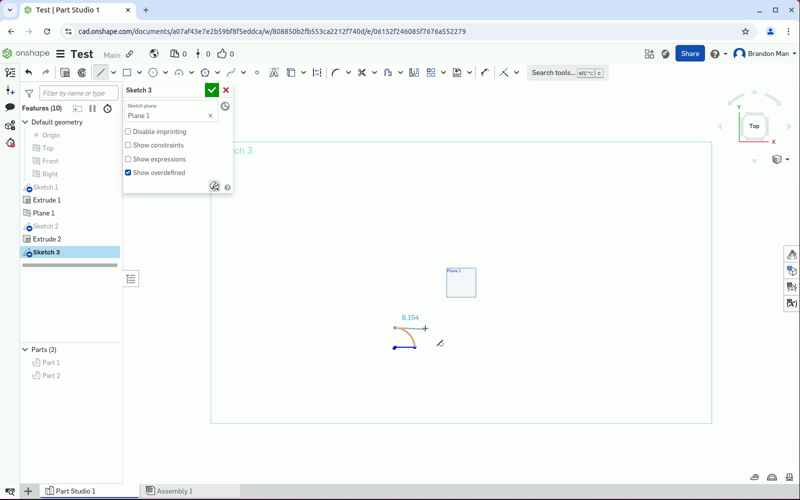
key_down(shift)
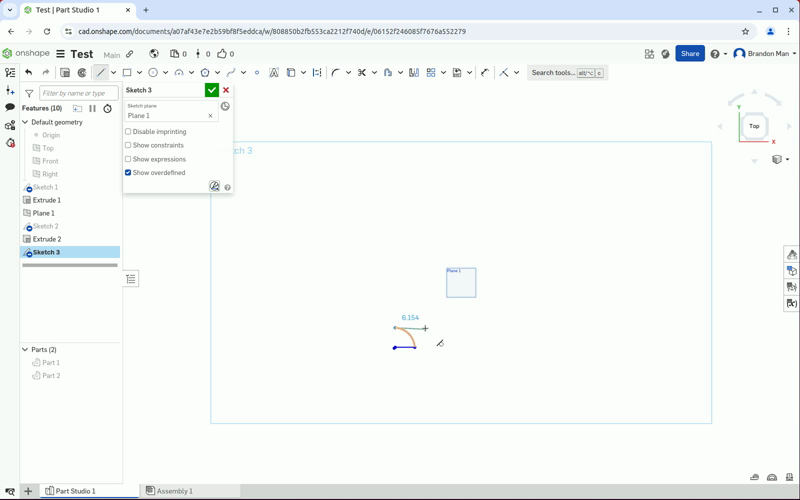
mouse_move(395, 347)
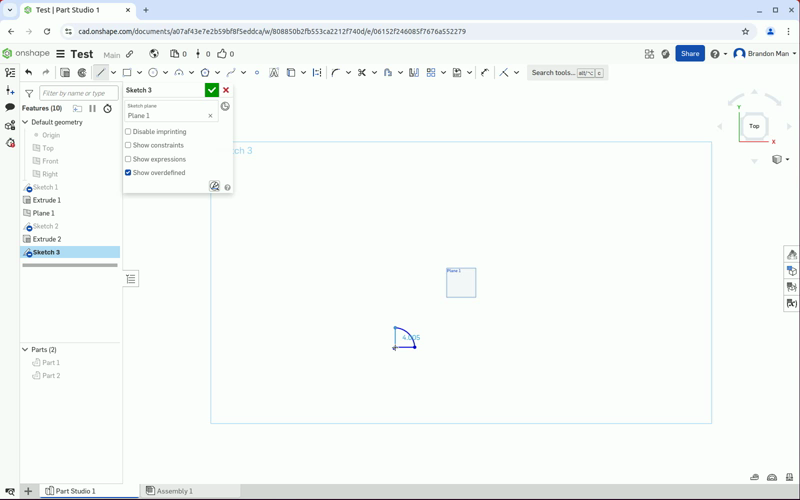
key_up(shift)
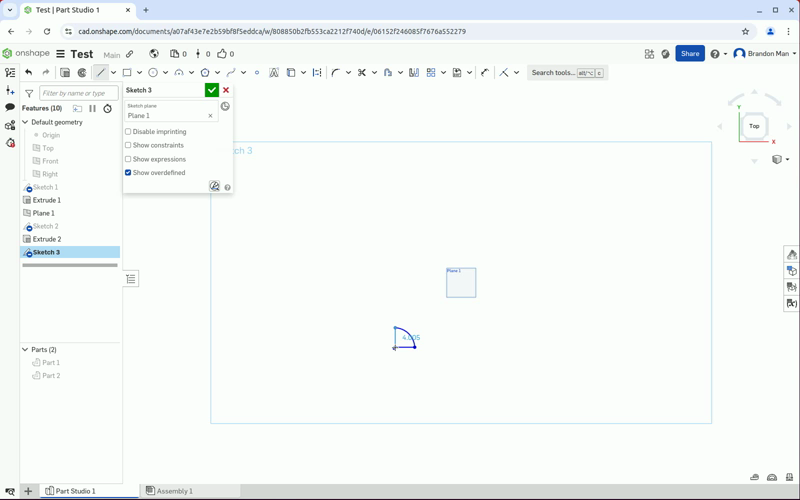
click(395, 347)
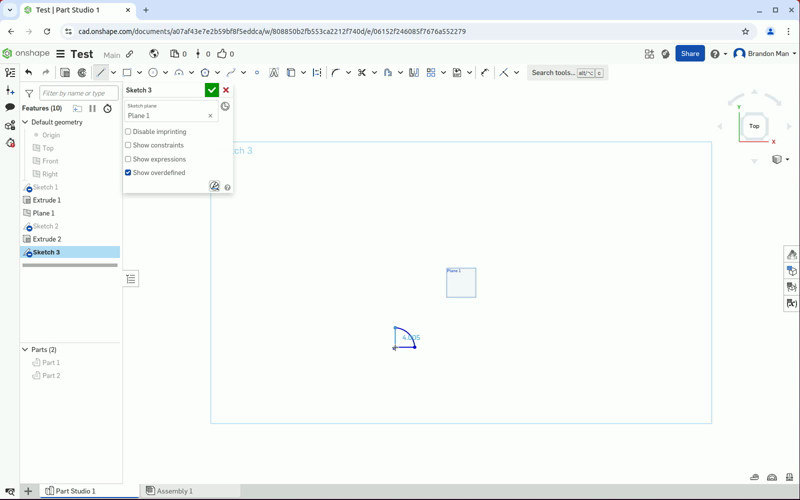
key(esc)
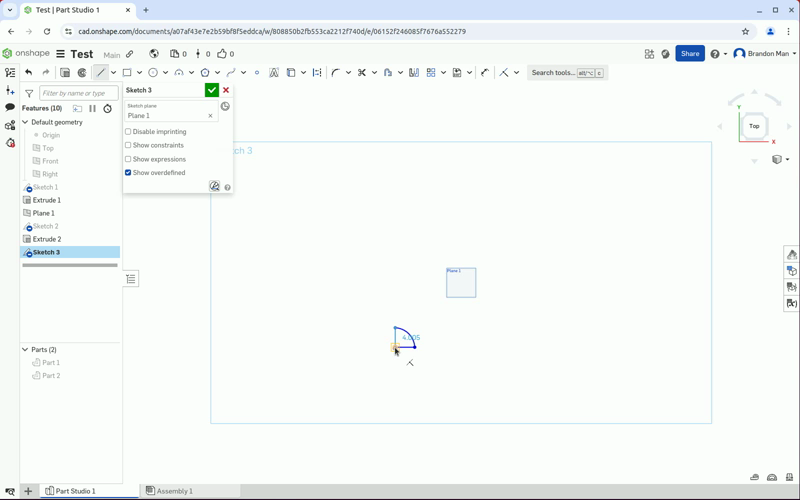
mouse_move(411, 341)
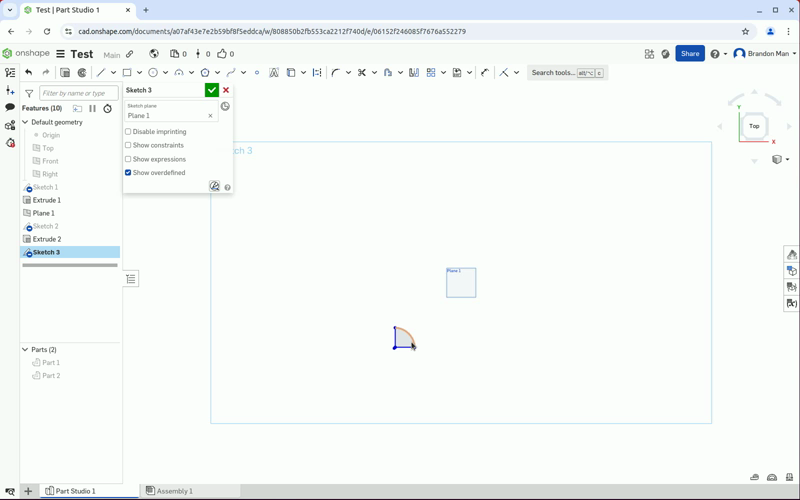
scroll(6)
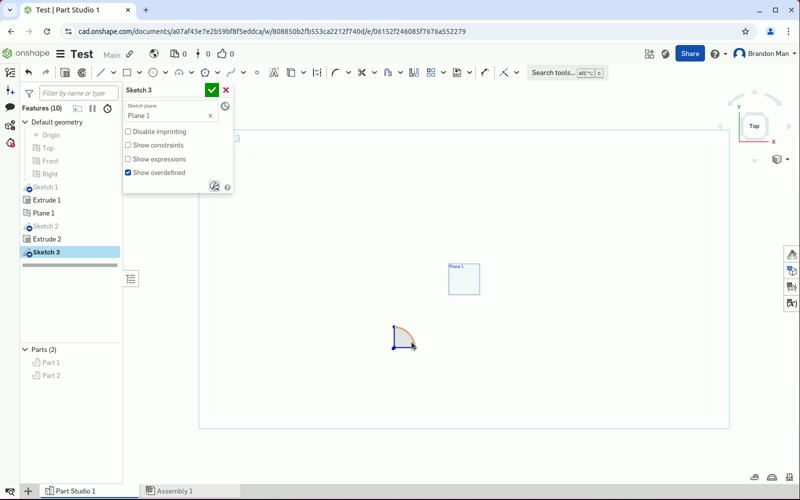
scroll(6)
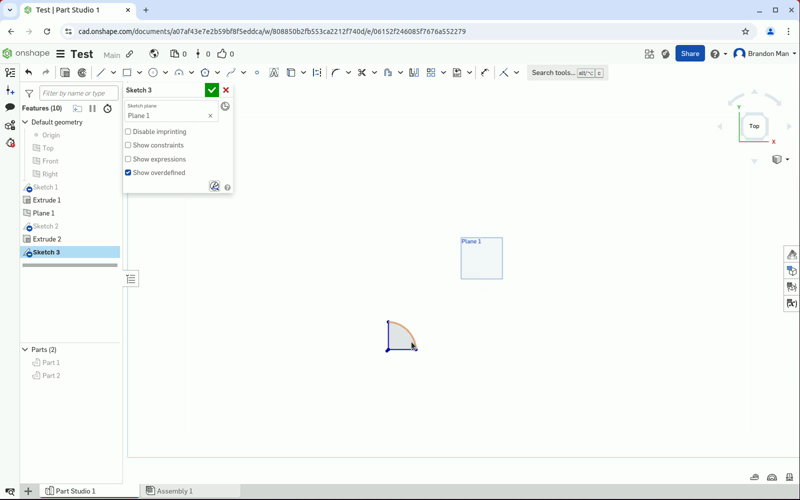
scroll(6)
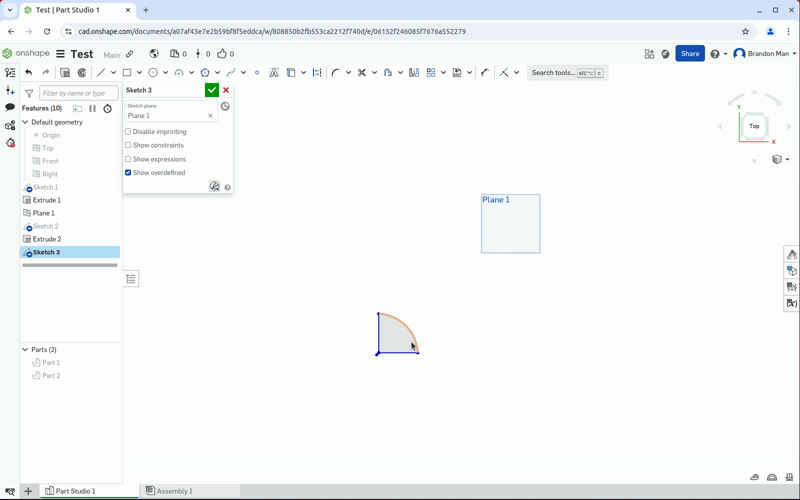
scroll(6)
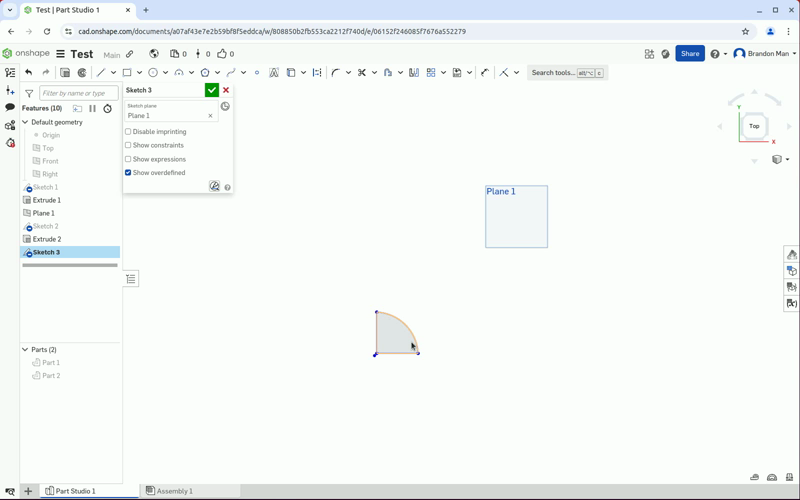
scroll(6)
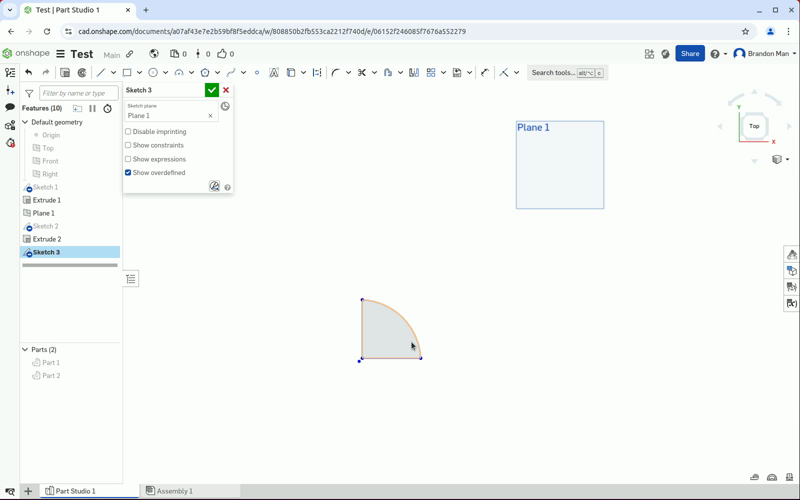
scroll(6)
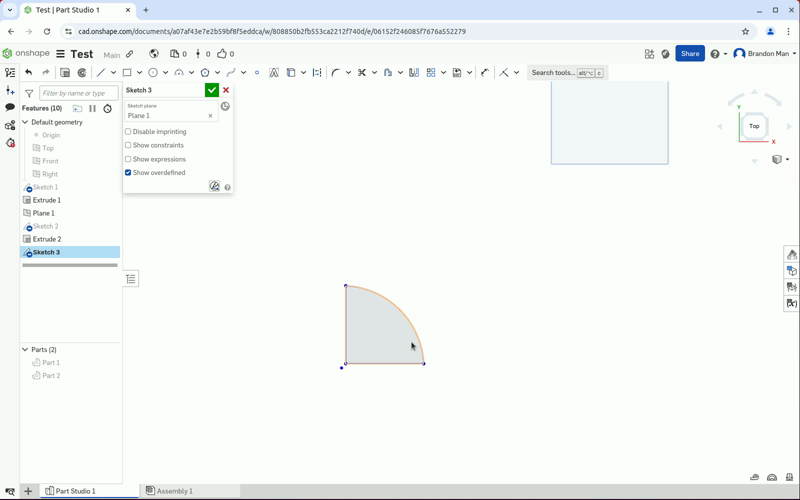
scroll(6)
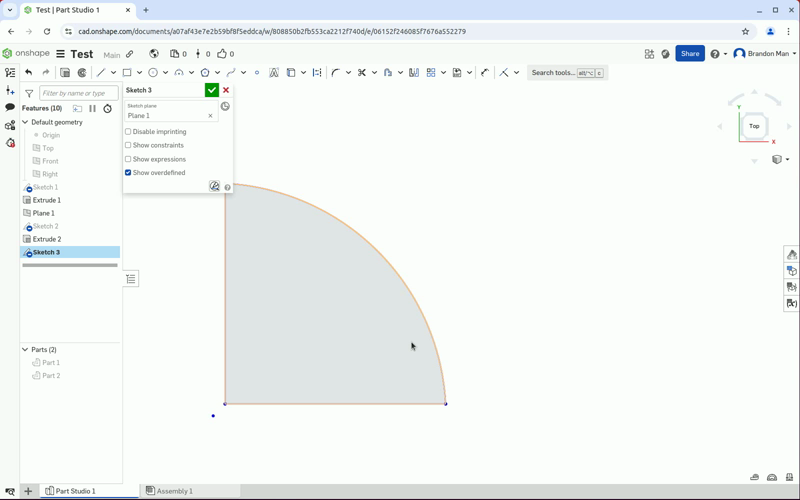
click(411, 341)
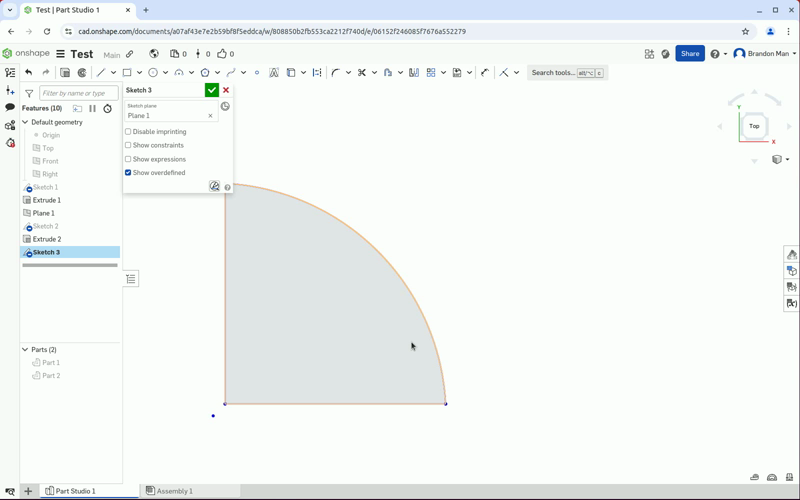
scroll(-6)
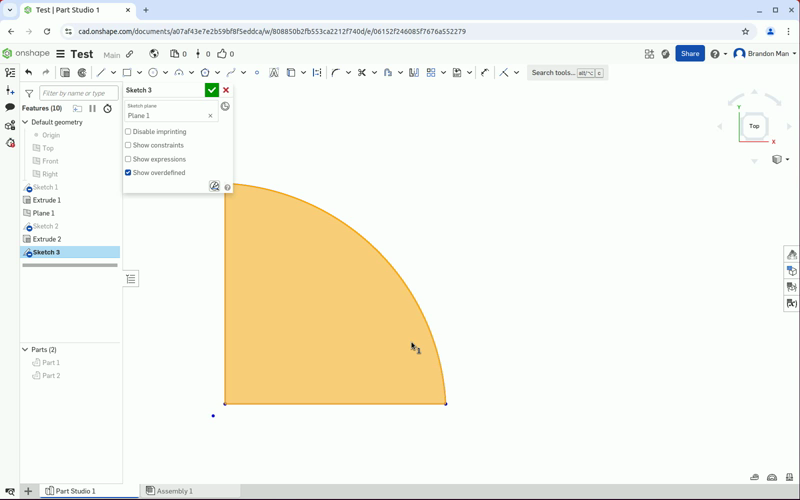
scroll(-6)
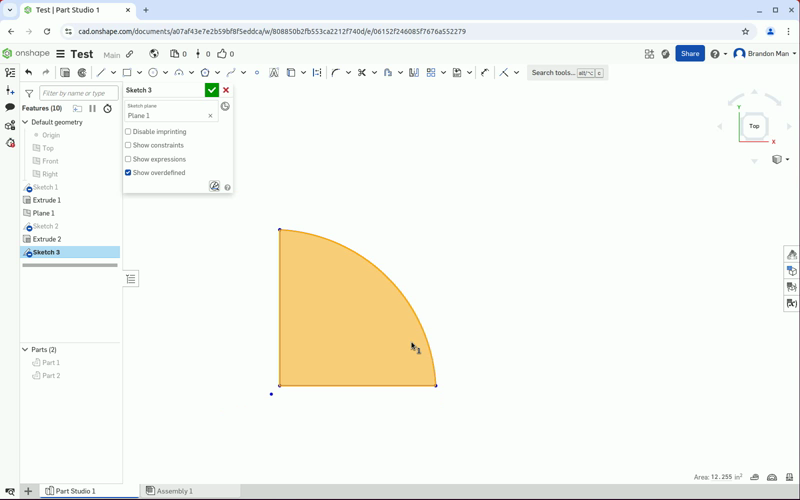
scroll(-6)
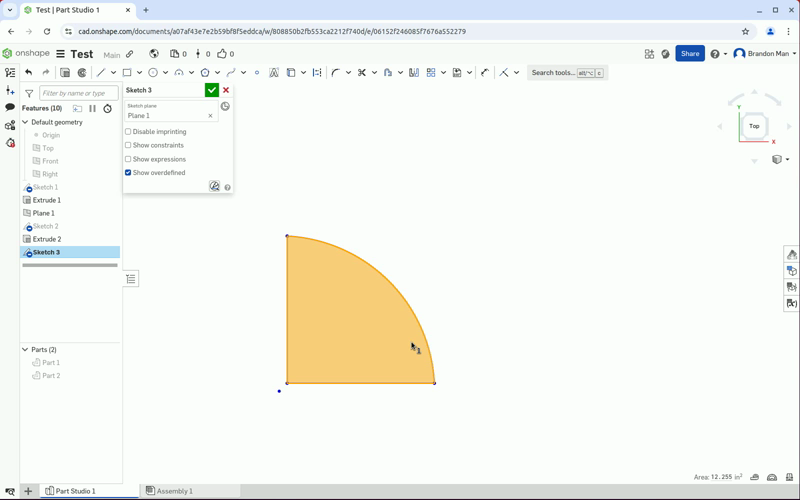
scroll(-6)
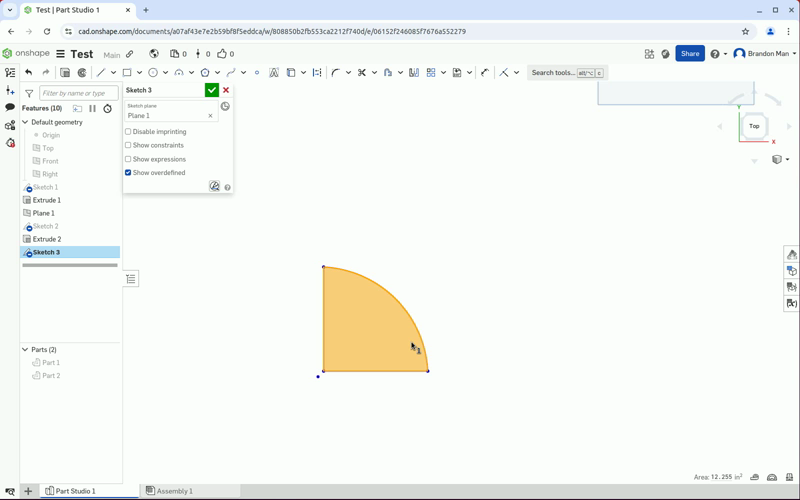
scroll(-6)
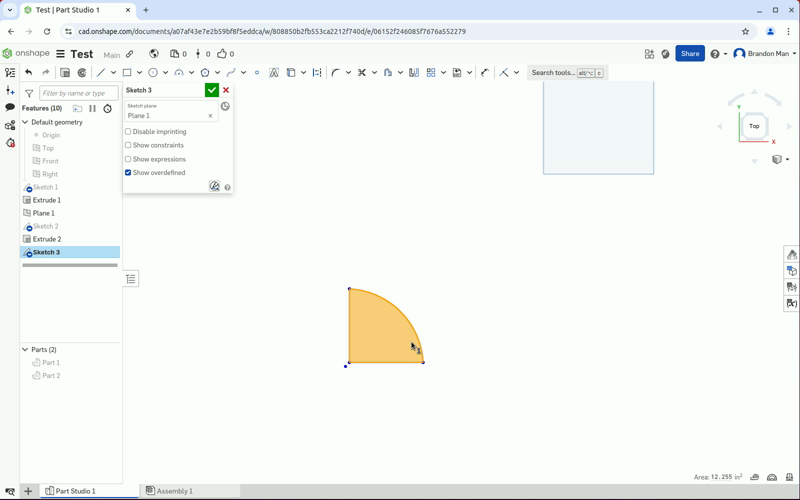
scroll(-6)
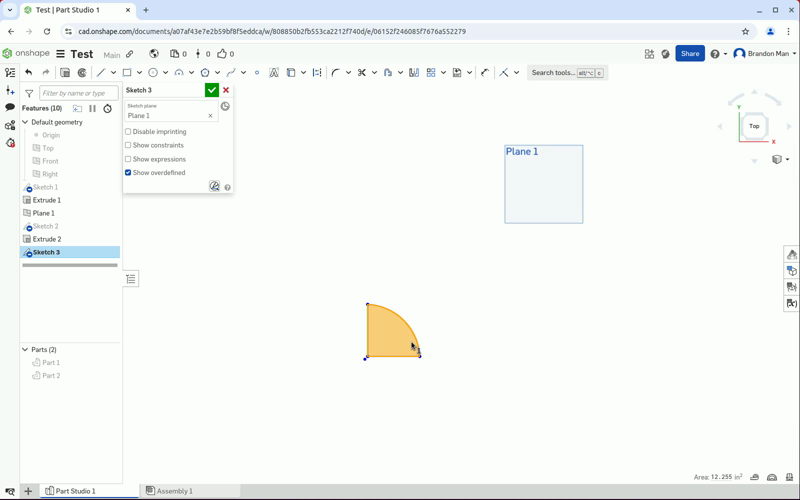
scroll(-6)
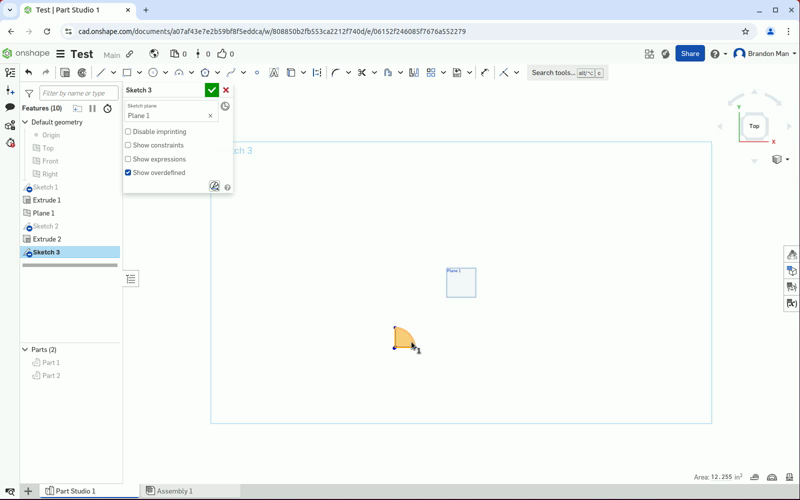
mouse_move(73, 352)
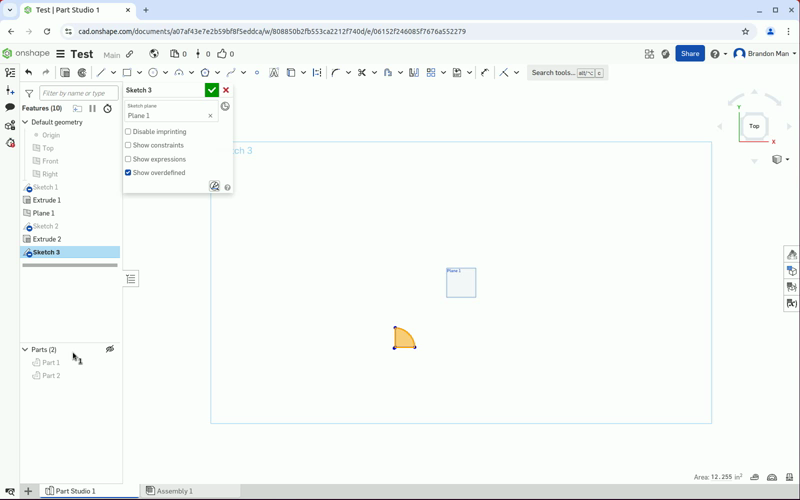
key(shift+y)
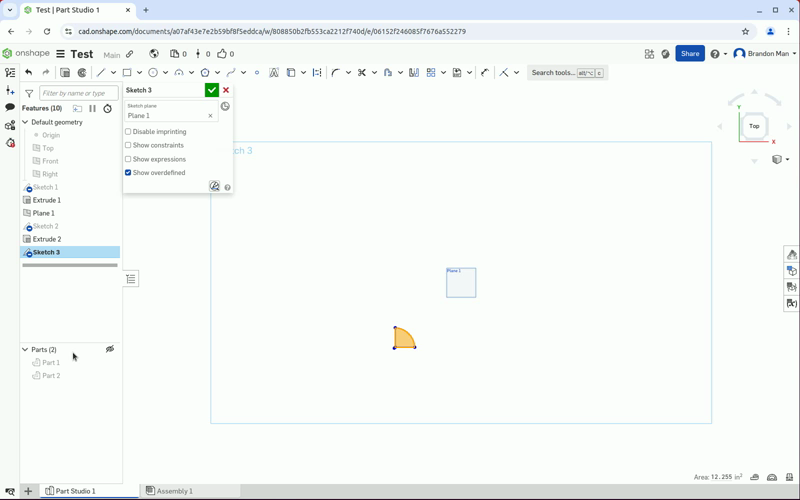
key(shift+e)
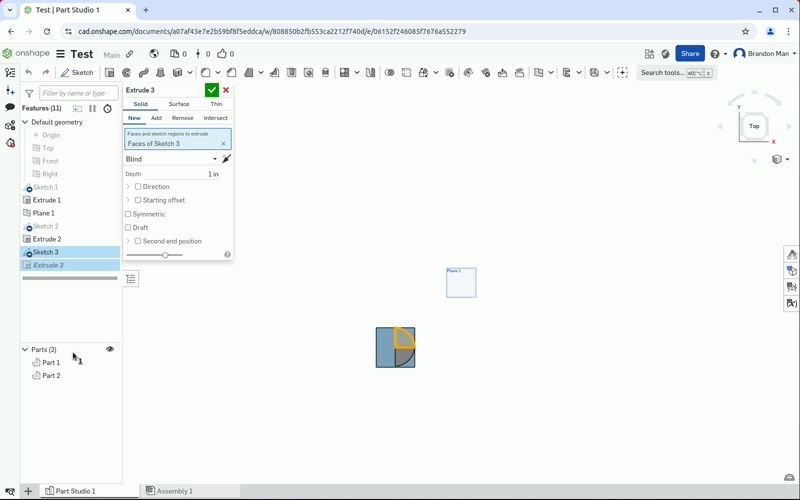
mouse_move(143, 106)
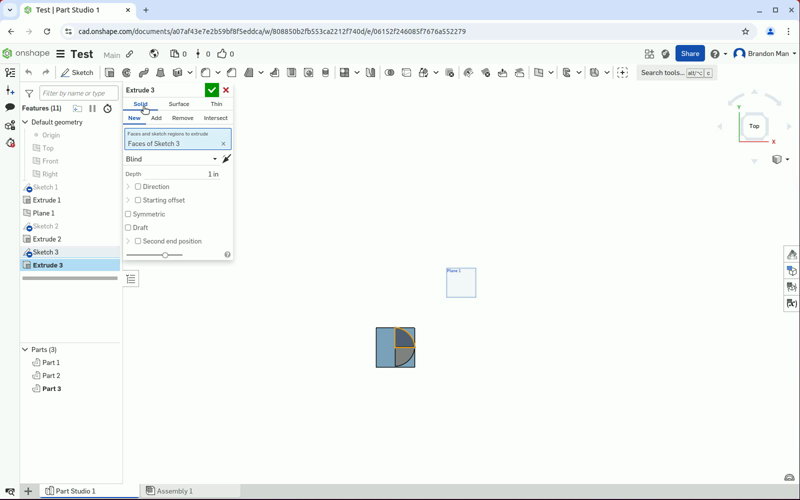
click(143, 106)
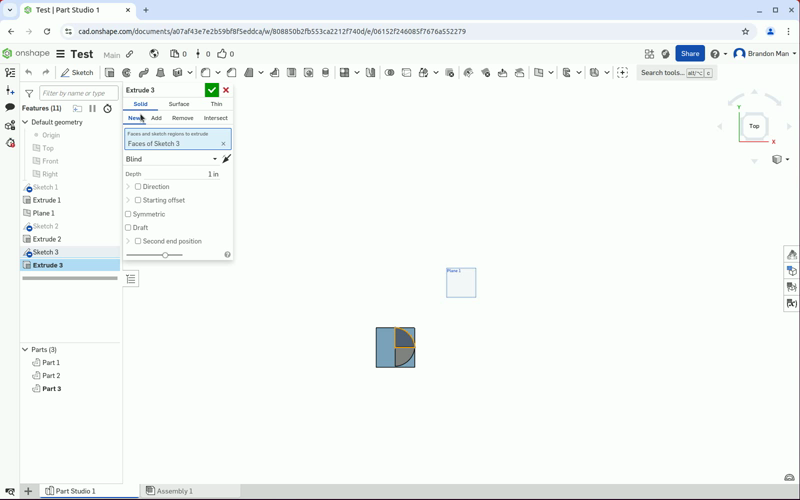
mouse_move(137, 120)
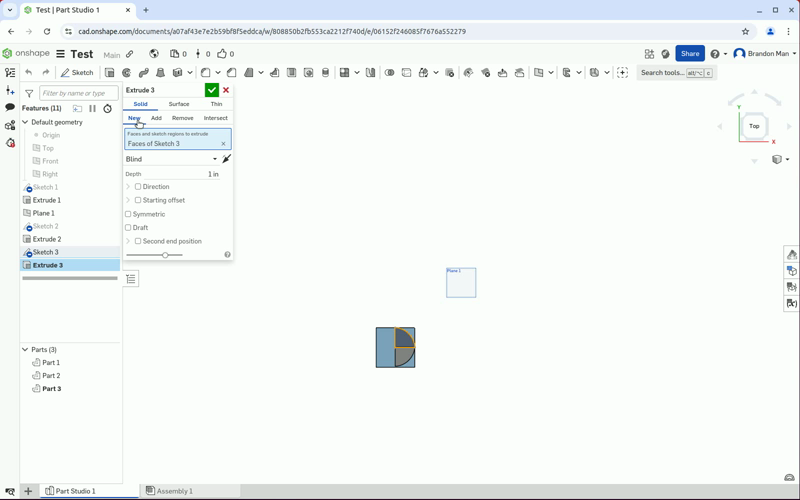
click(137, 120)
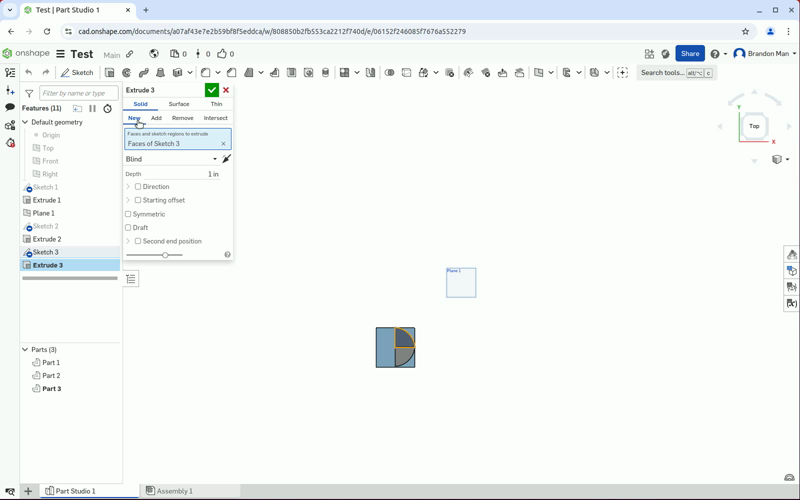
key(tab, 4)
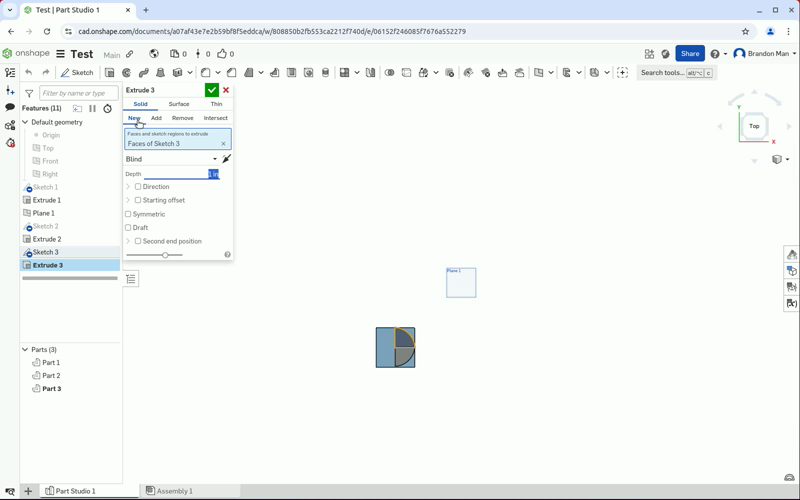
text(7.703)
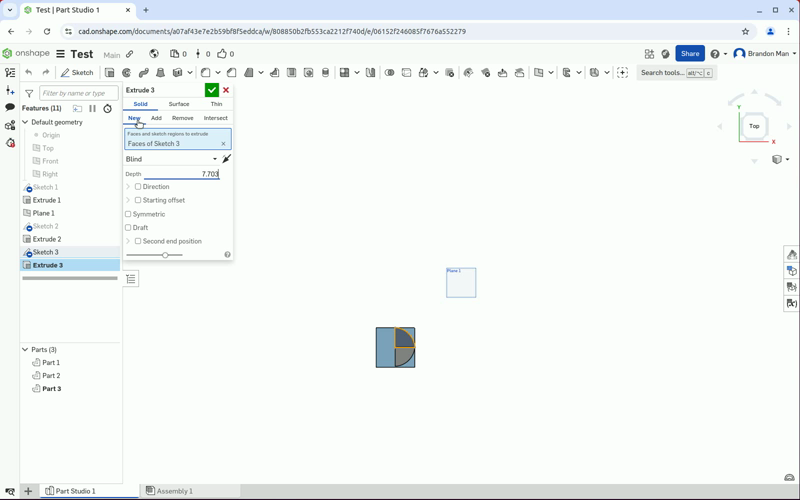
key(enter)
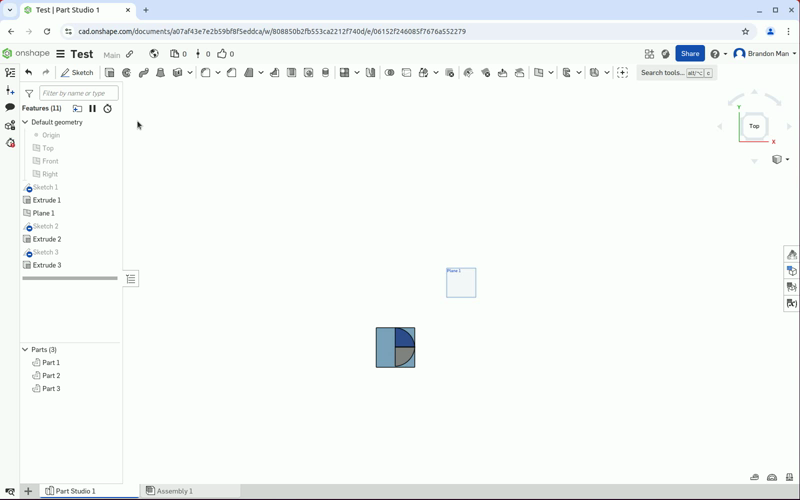
key(shift+h)
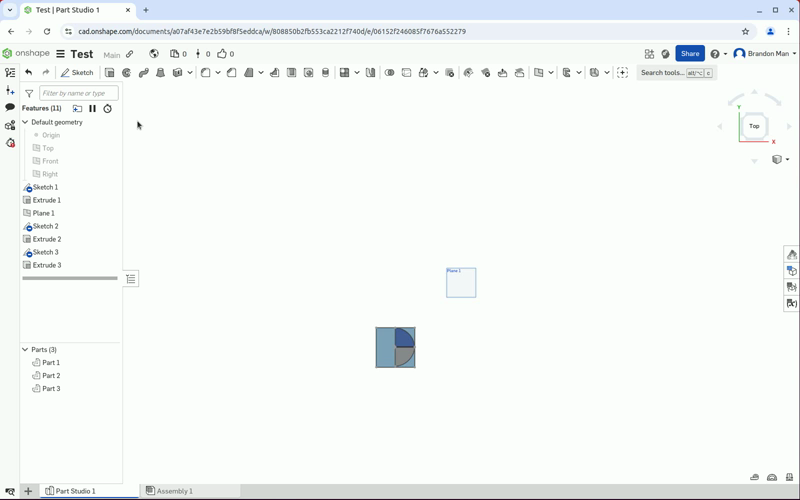
key(shift+h)
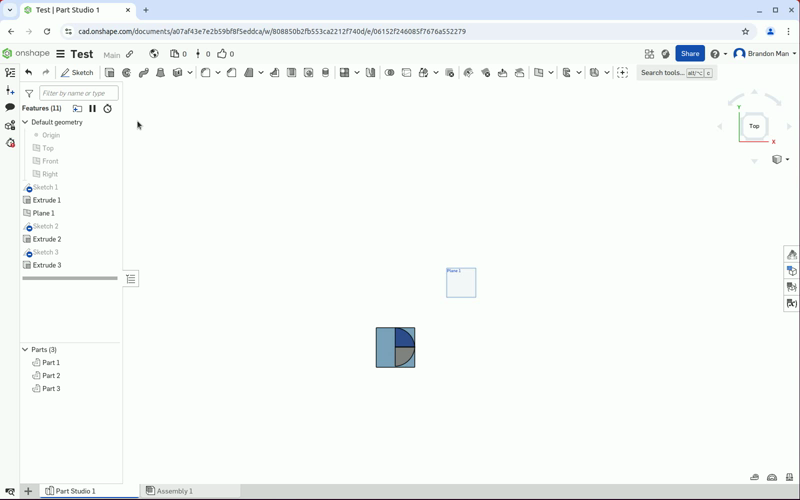
mouse_move(73, 189)
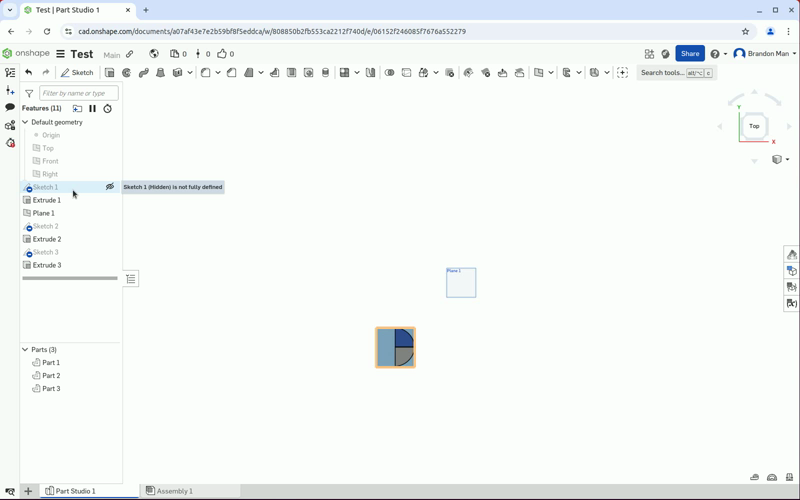
click(73, 189)
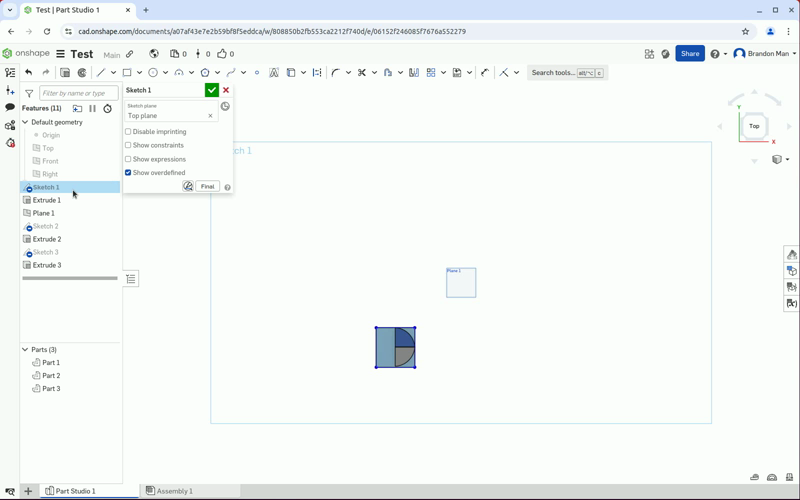
mouse_move(229, 92)
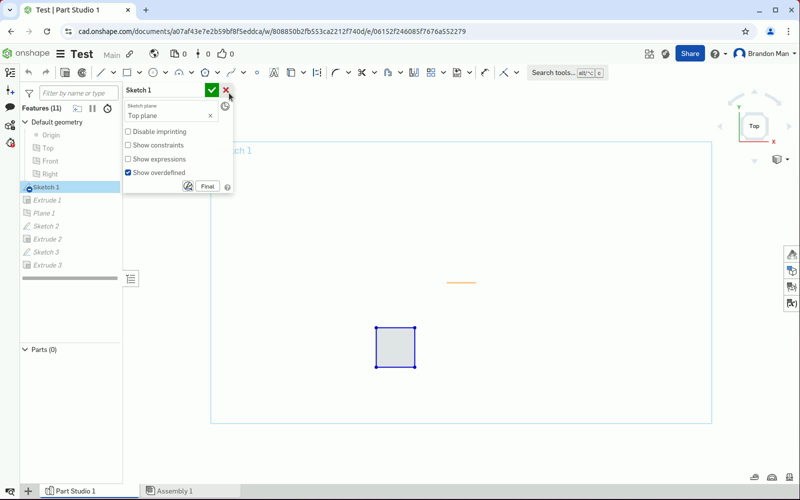
click(229, 92)
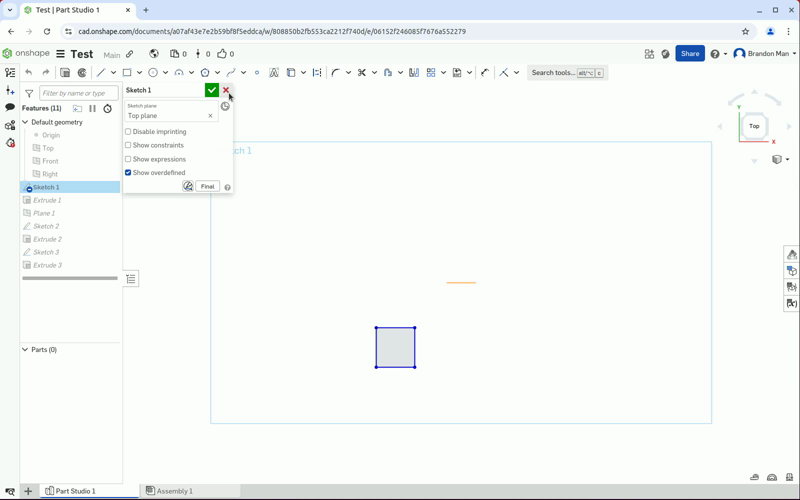
key(shift+s)
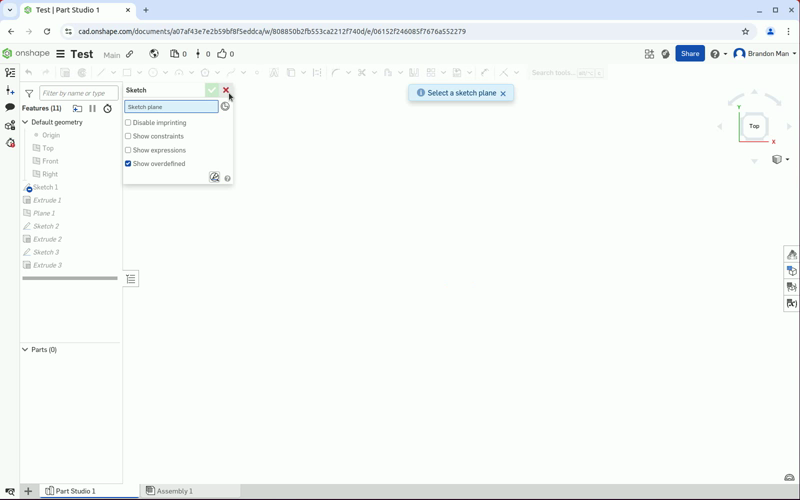
mouse_move(73, 215)
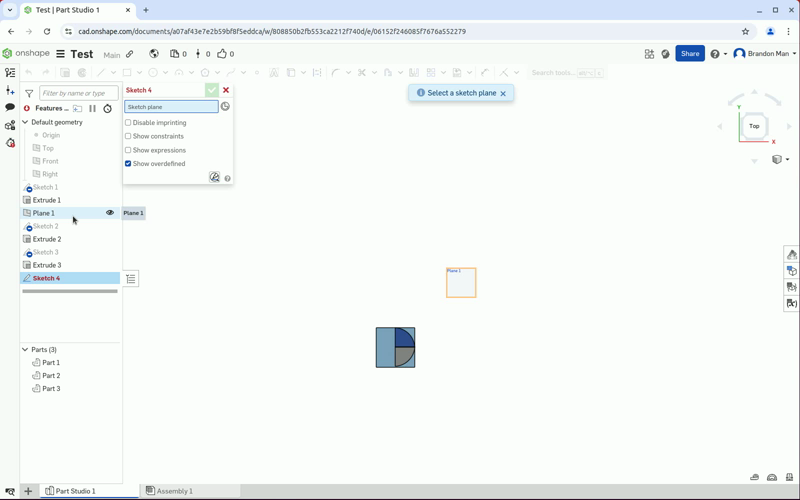
click(73, 215)
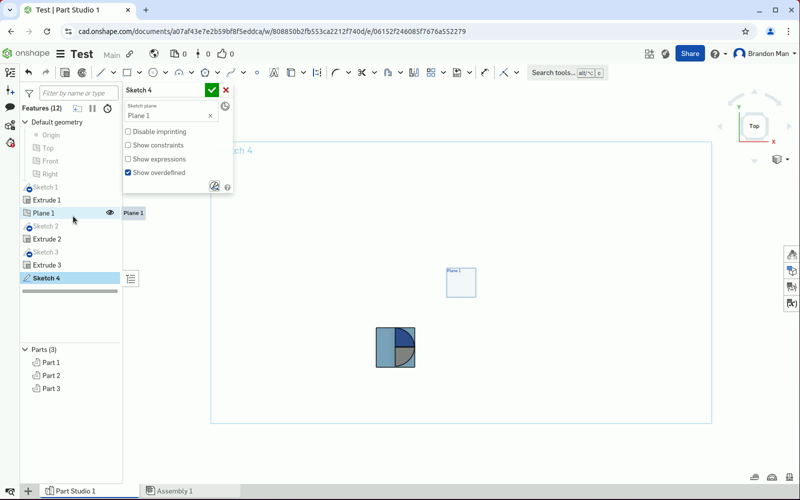
mouse_move(73, 352)
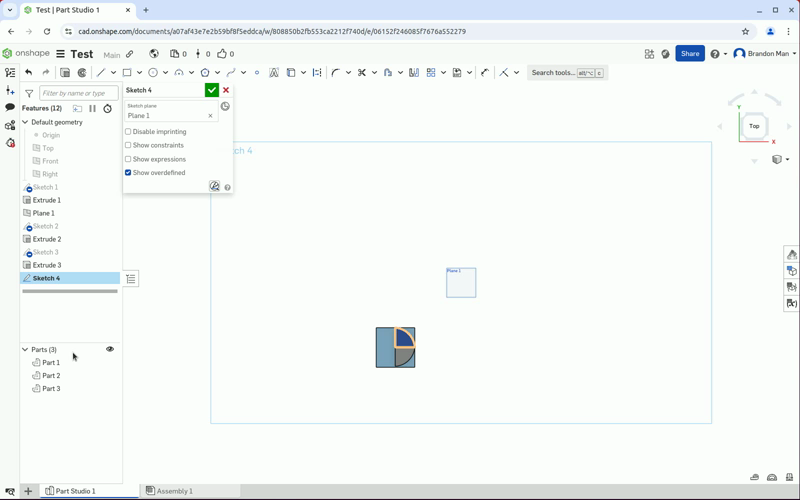
key(y)
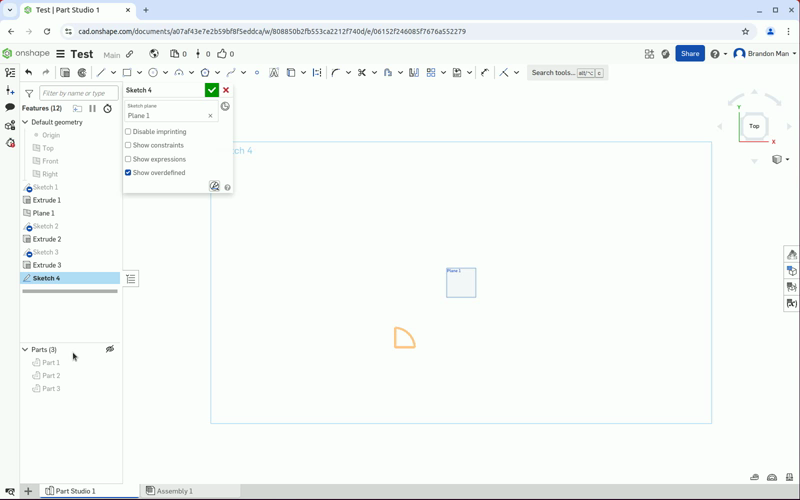
key(l)
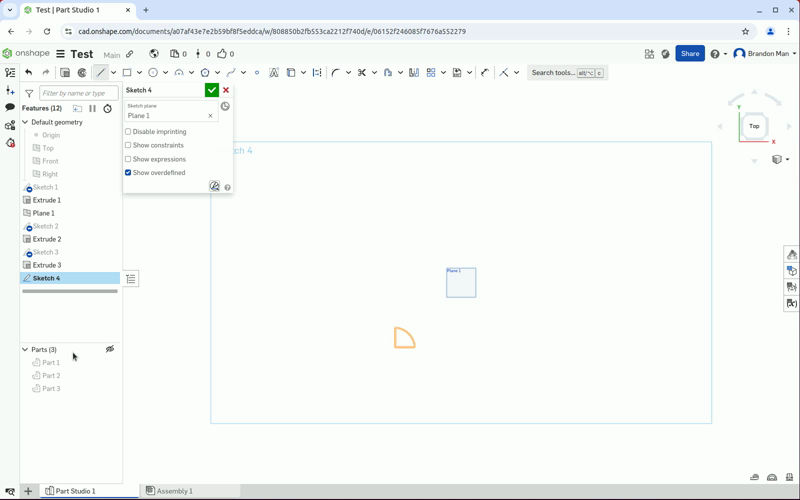
key_down(shift)
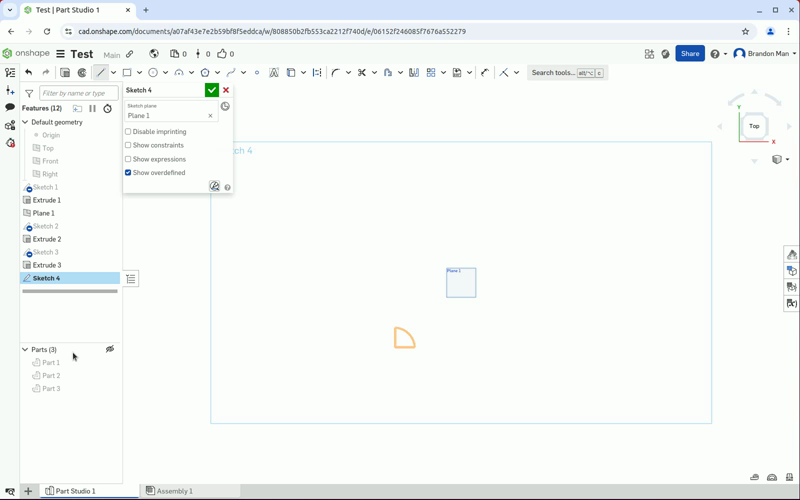
mouse_move(376, 347)
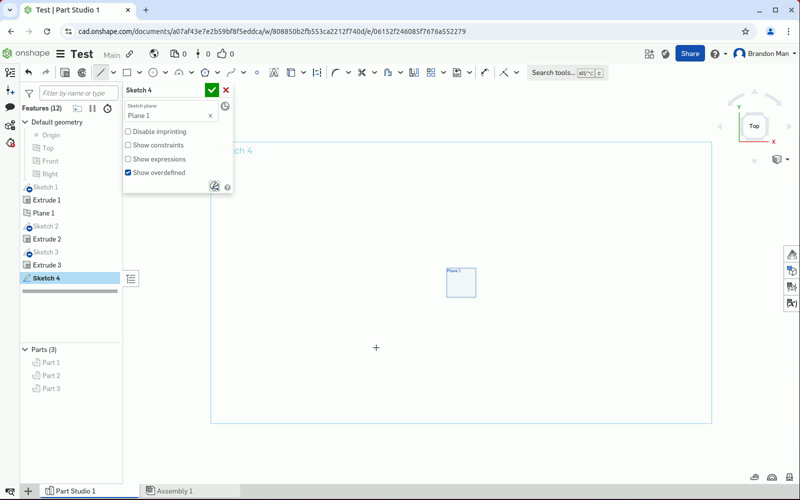
click(376, 347)
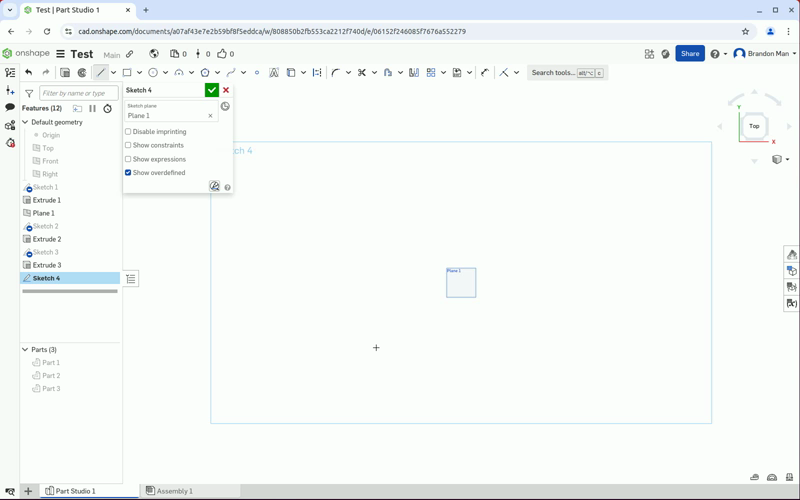
key_up(shift)
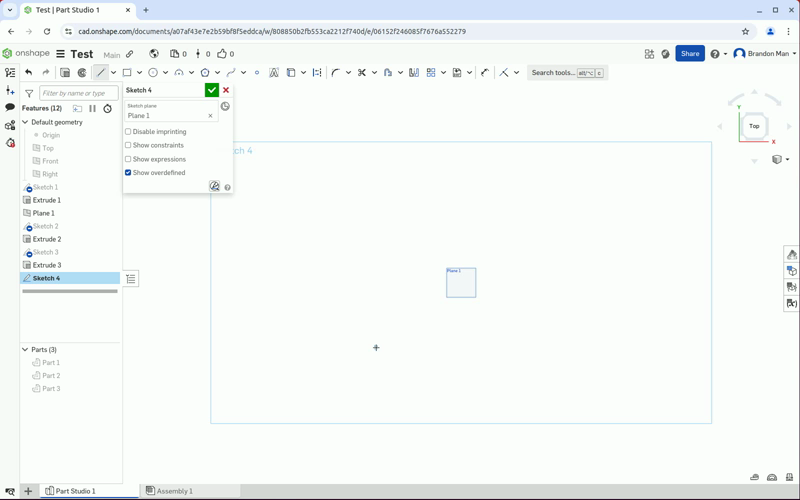
key_down(shift)
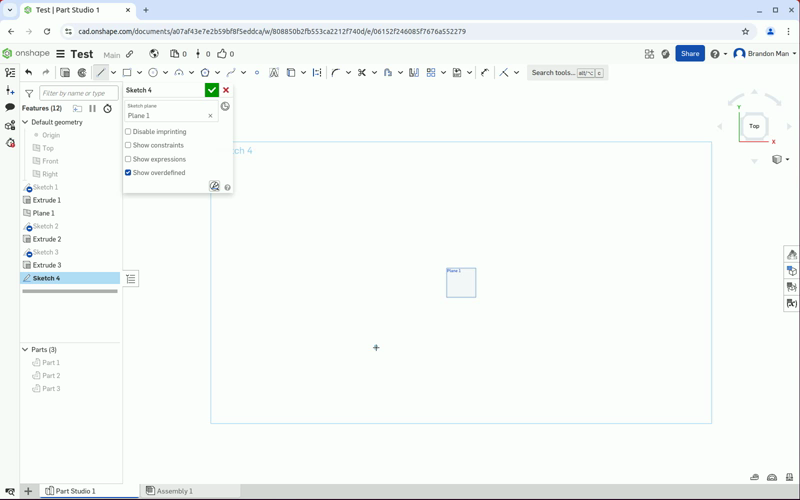
mouse_move(406, 347)
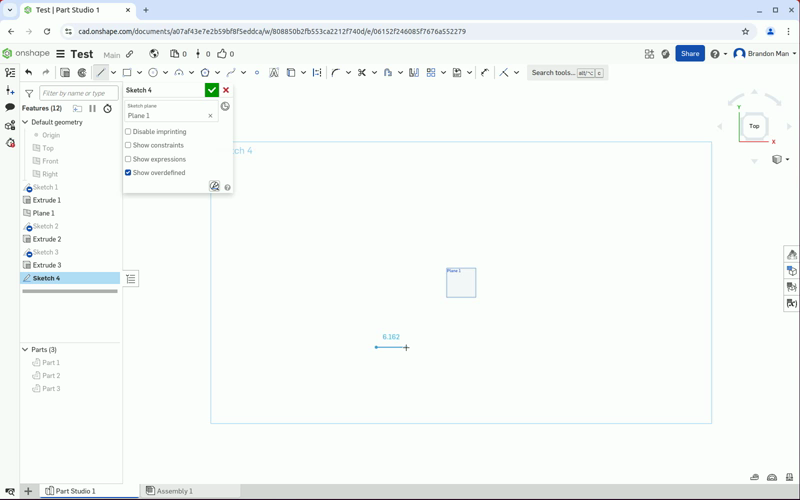
mouse_move(396, 347)
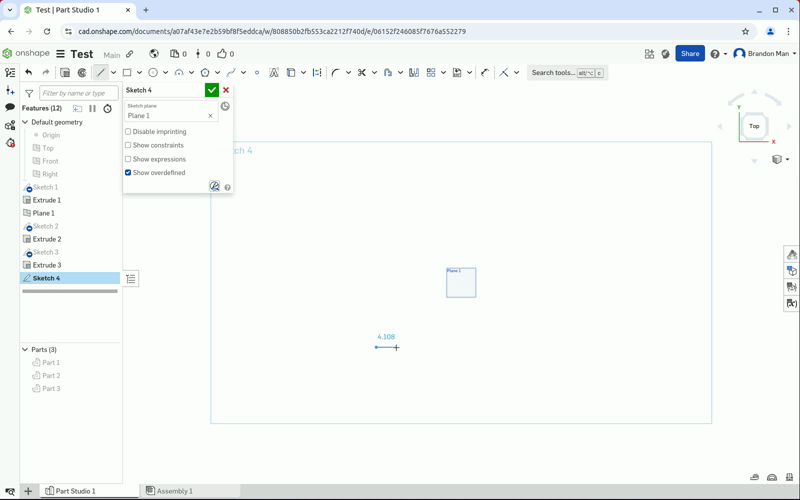
click(396, 347)
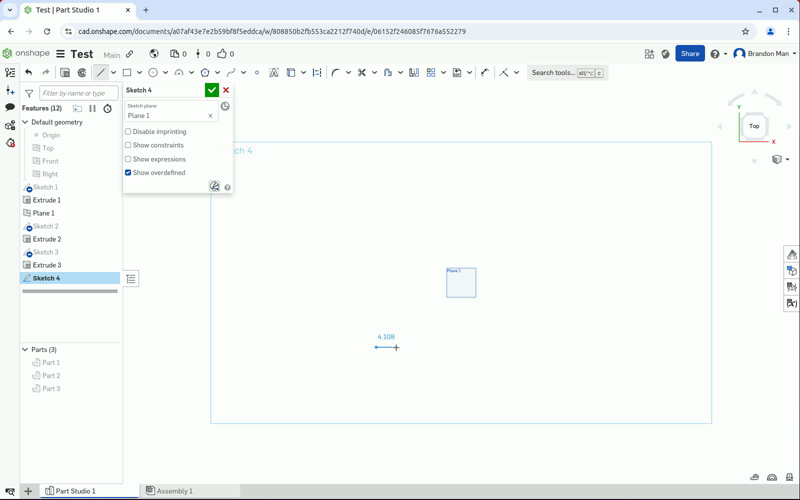
key_up(shift)
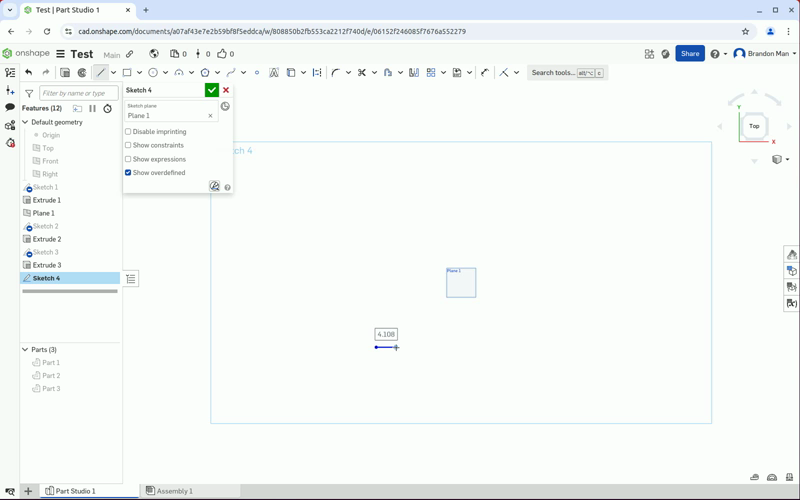
key_down(shift)
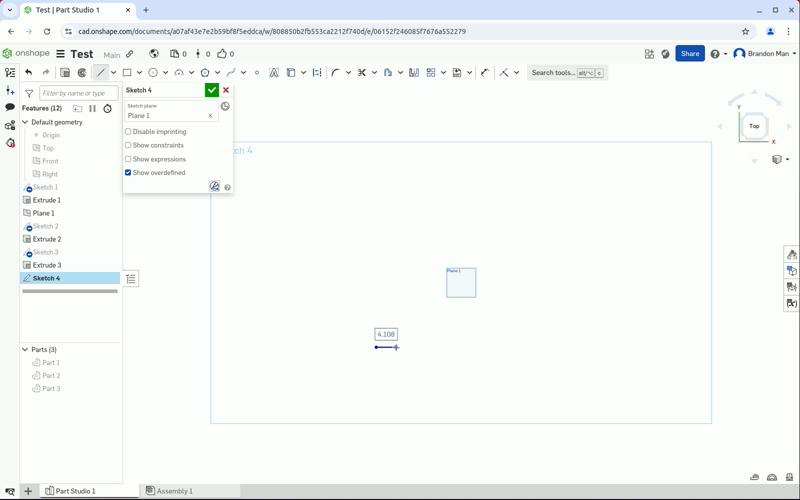
mouse_move(426, 347)
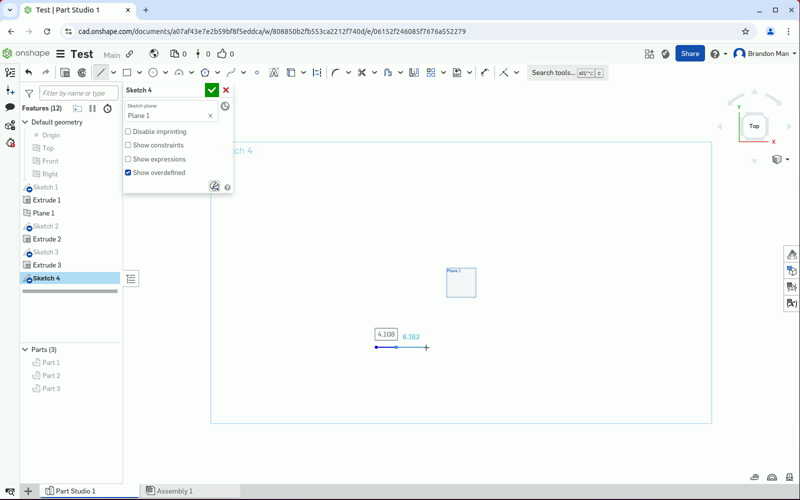
mouse_move(396, 327)
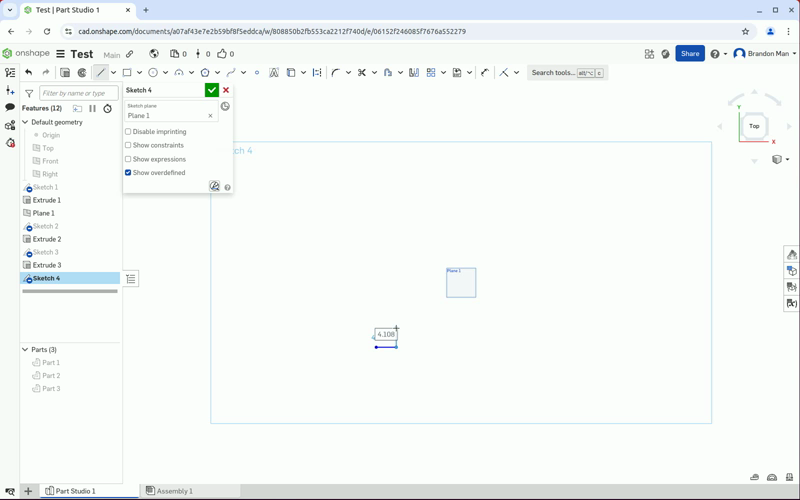
click(396, 327)
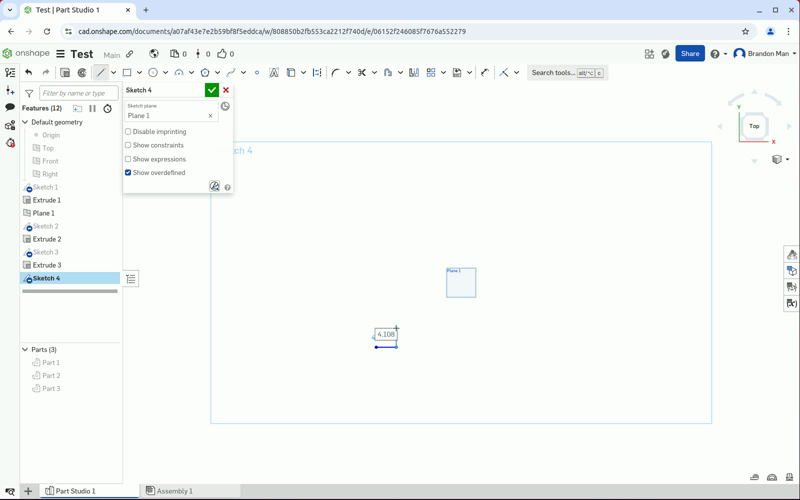
key_up(shift)
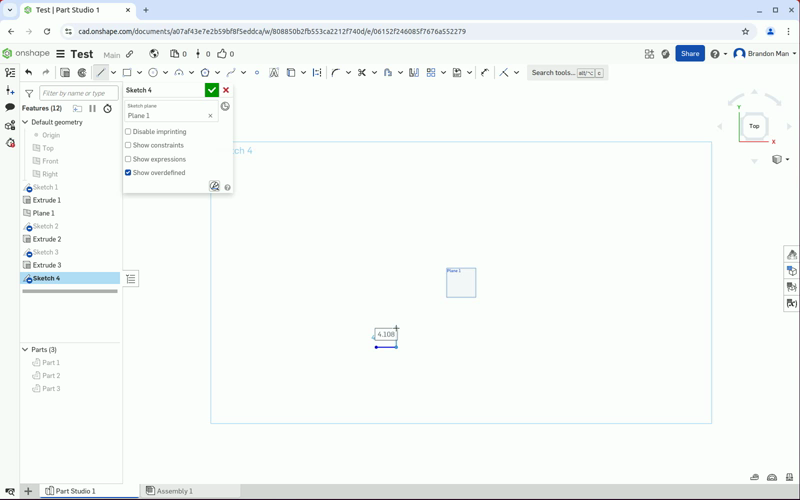
key(esc)
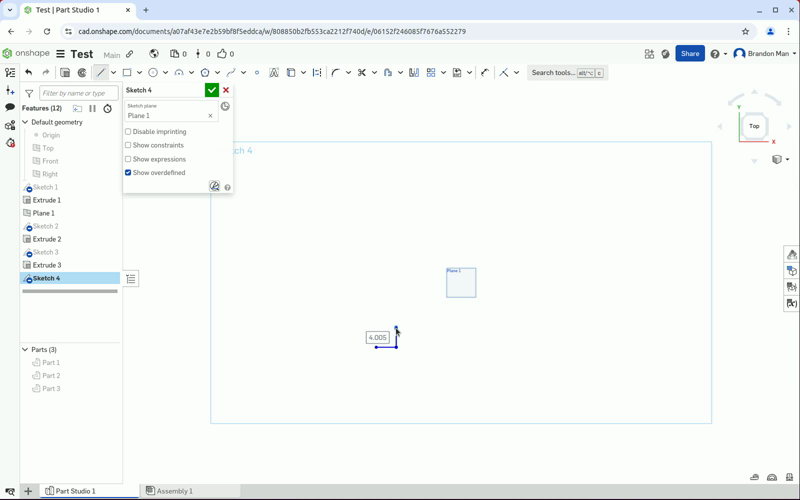
key(a)
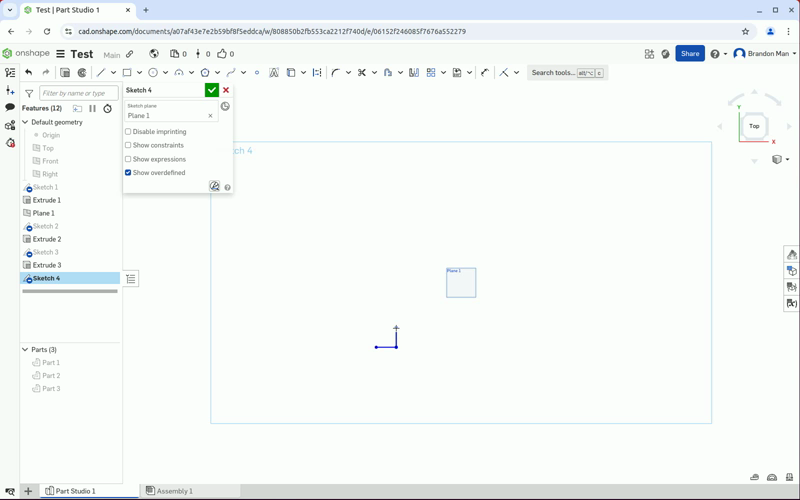
mouse_move(396, 327)
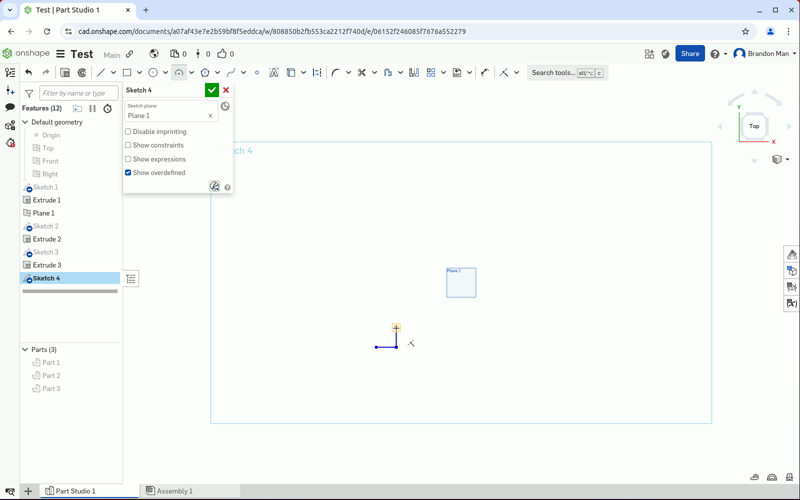
click(396, 327)
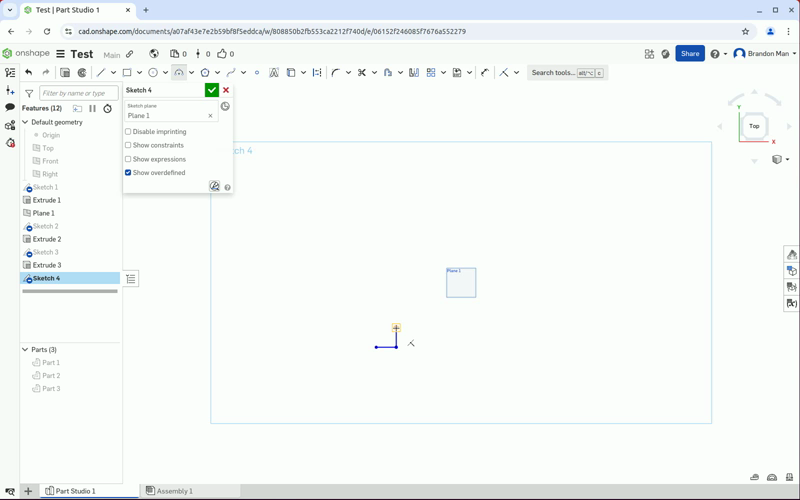
mouse_move(376, 347)
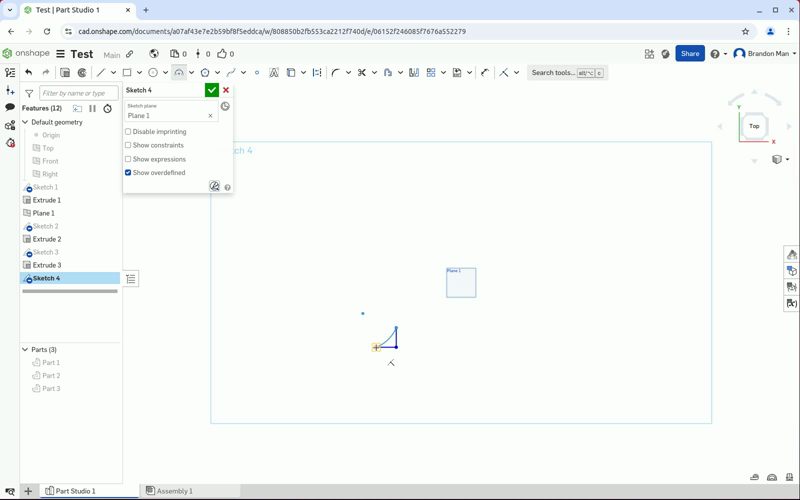
click(376, 347)
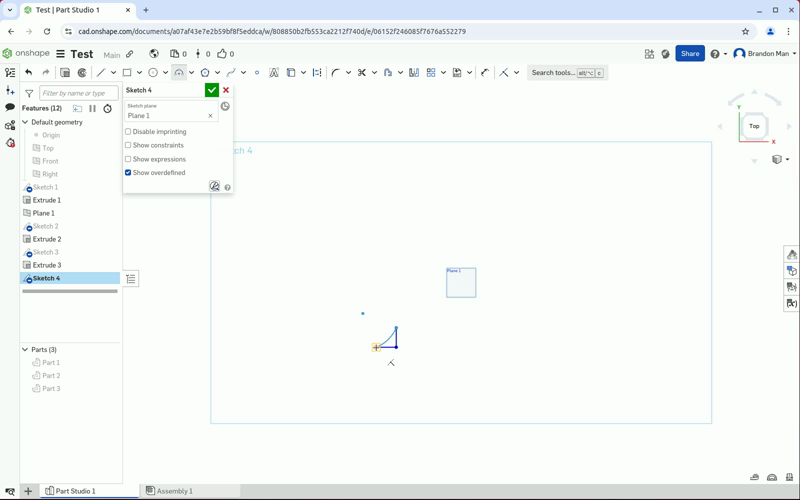
key_down(shift)
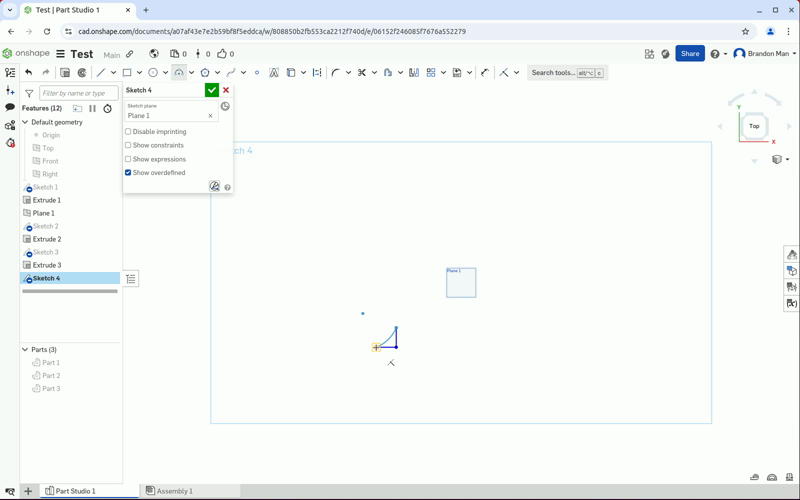
mouse_move(382, 333)
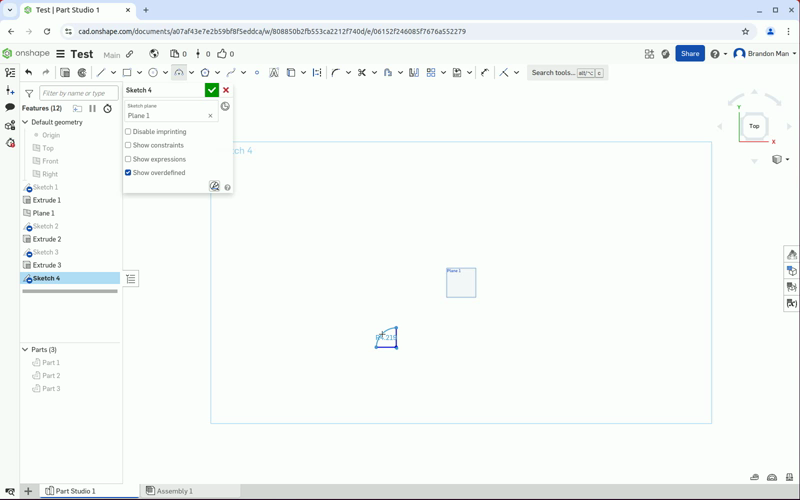
click(382, 333)
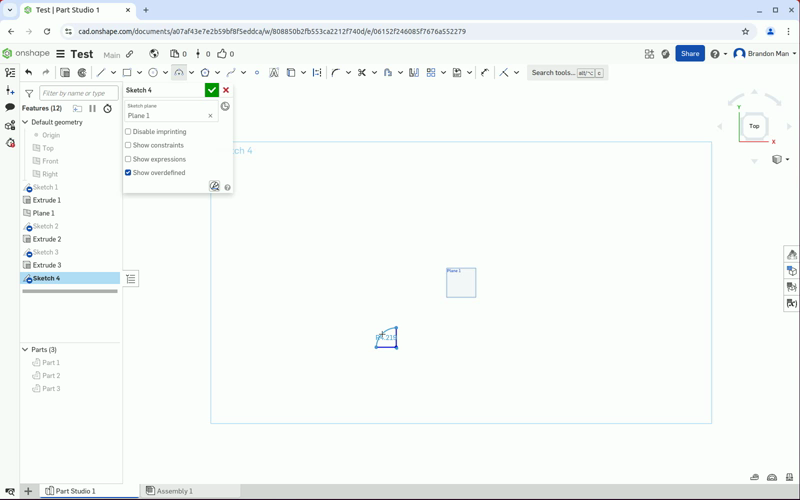
key_up(shift)
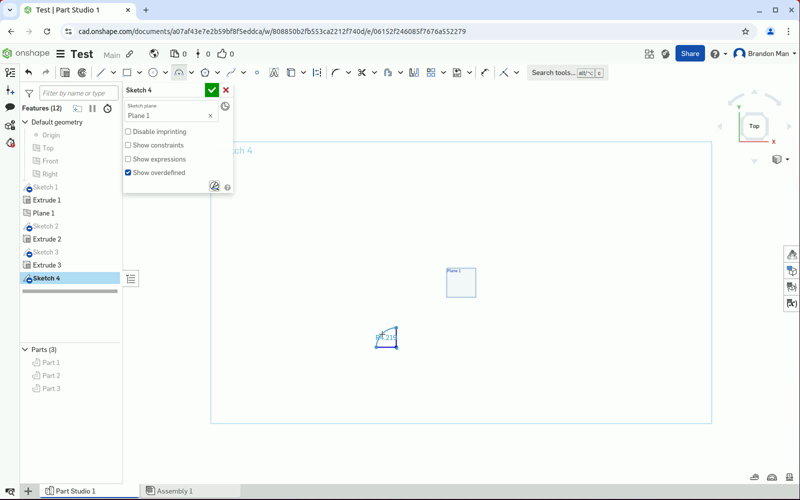
key(esc)
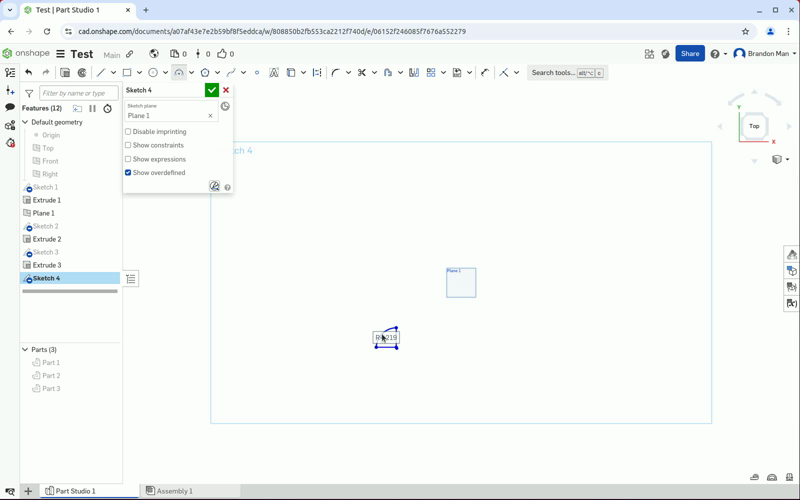
mouse_move(388, 331)
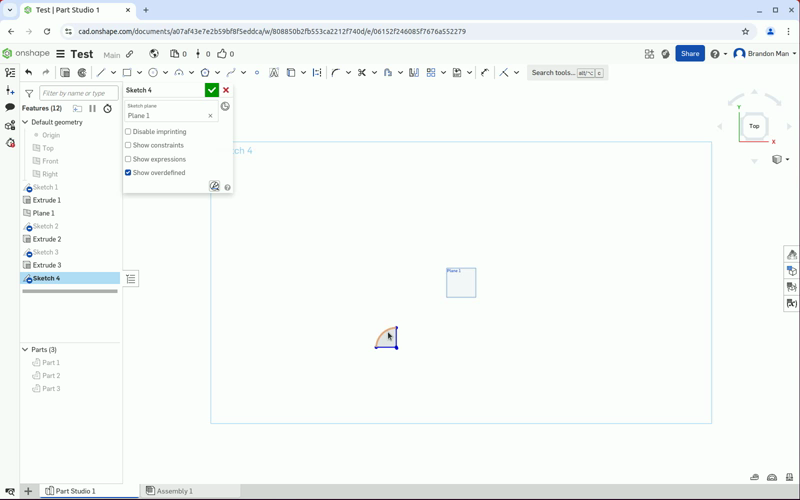
scroll(6)
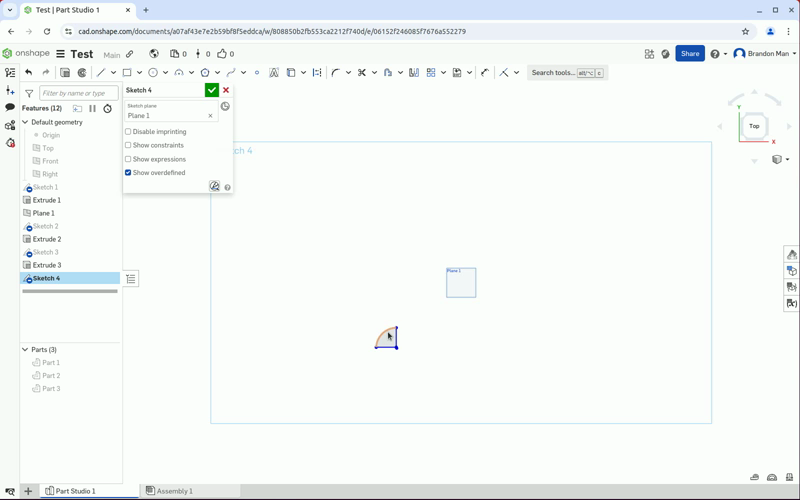
scroll(6)
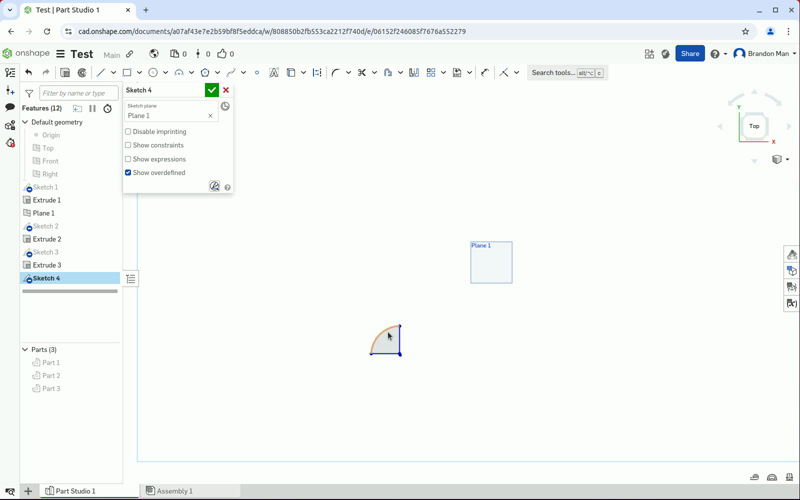
scroll(6)
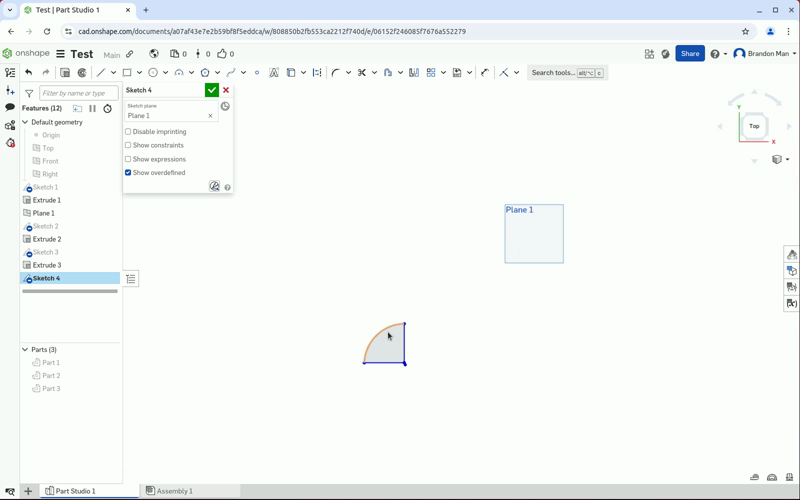
scroll(6)
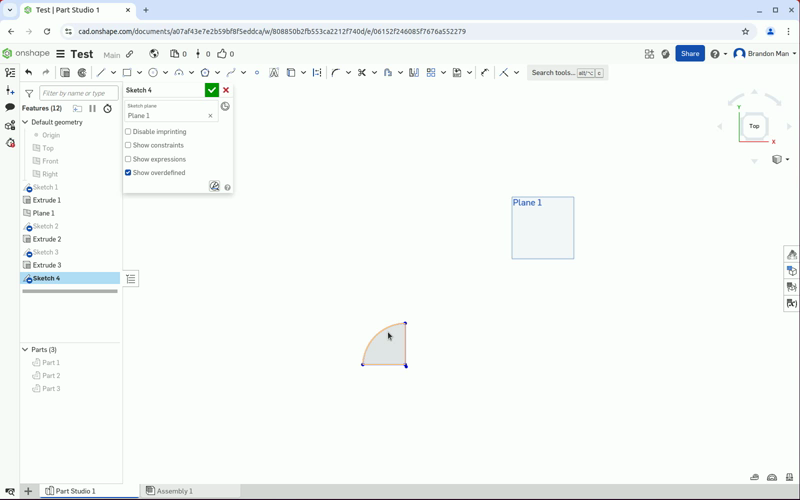
scroll(6)
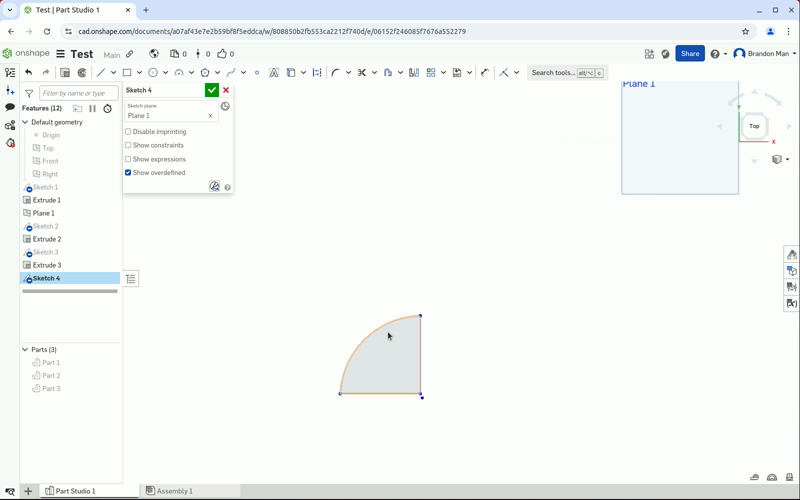
scroll(6)
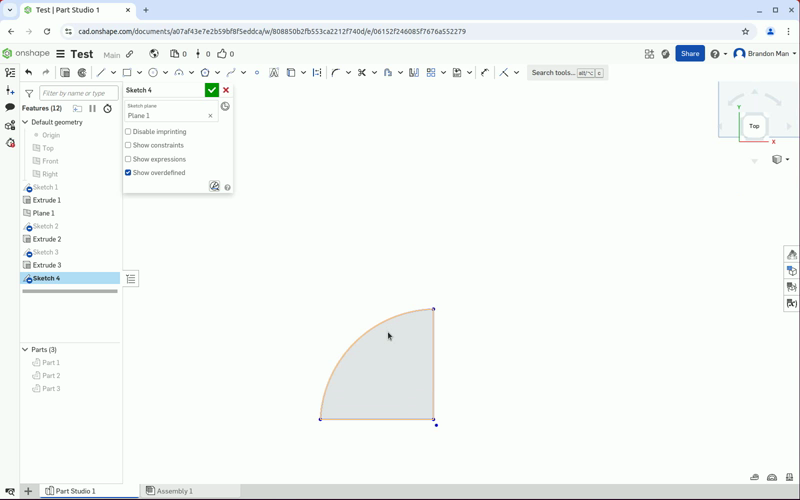
scroll(6)
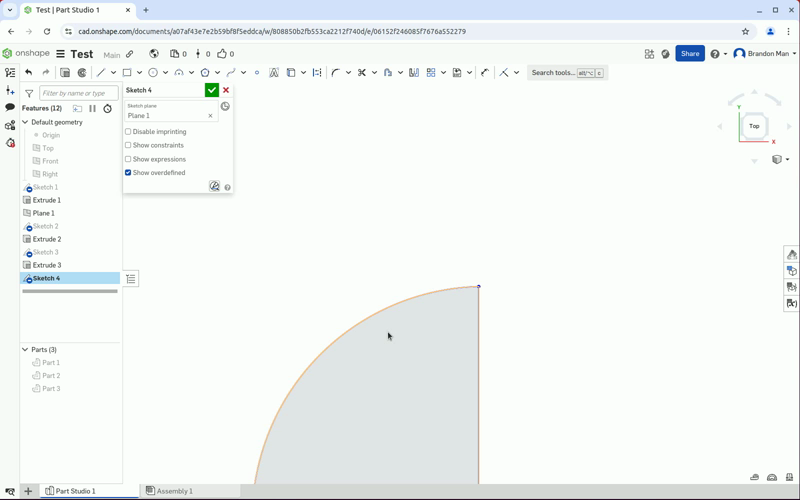
click(388, 331)
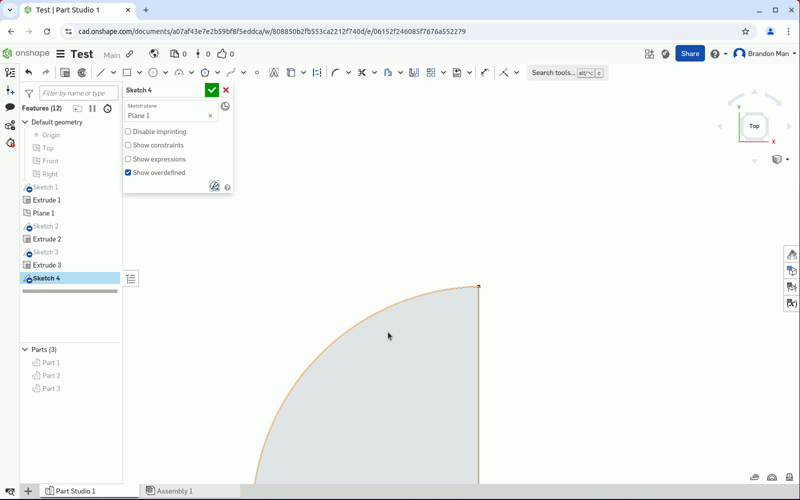
scroll(-6)
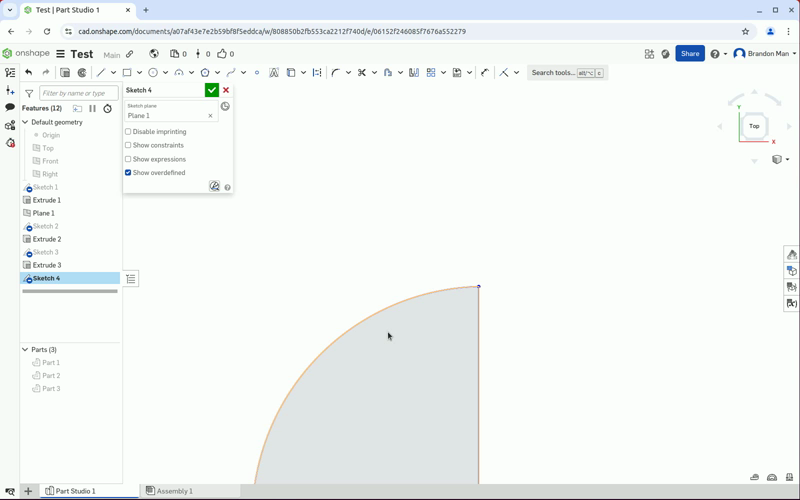
scroll(-6)
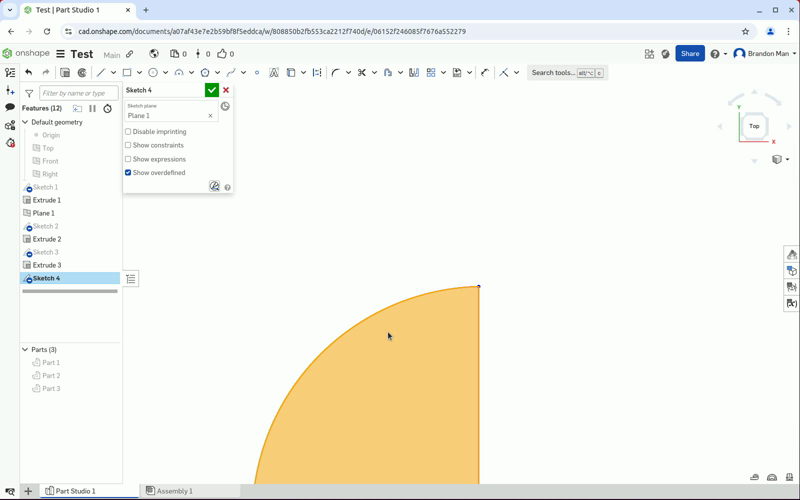
scroll(-6)
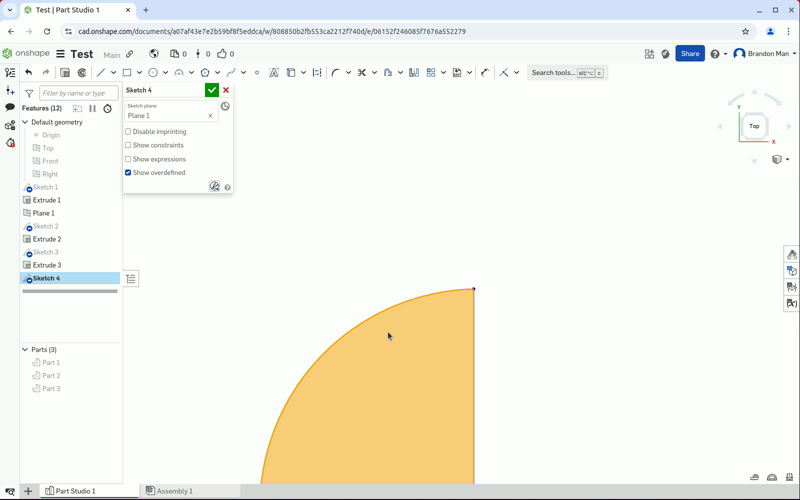
scroll(-6)
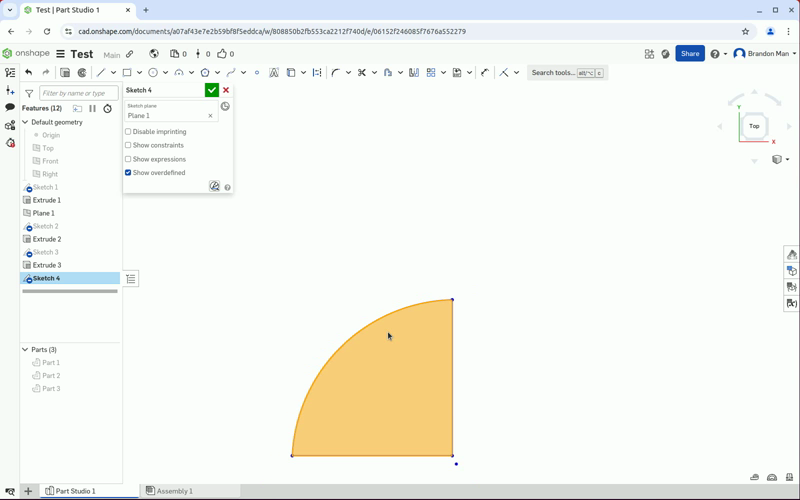
scroll(-6)
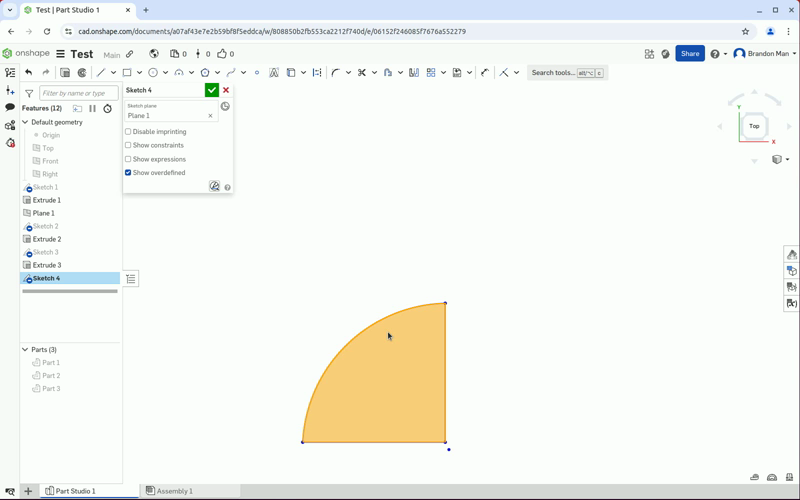
scroll(-6)
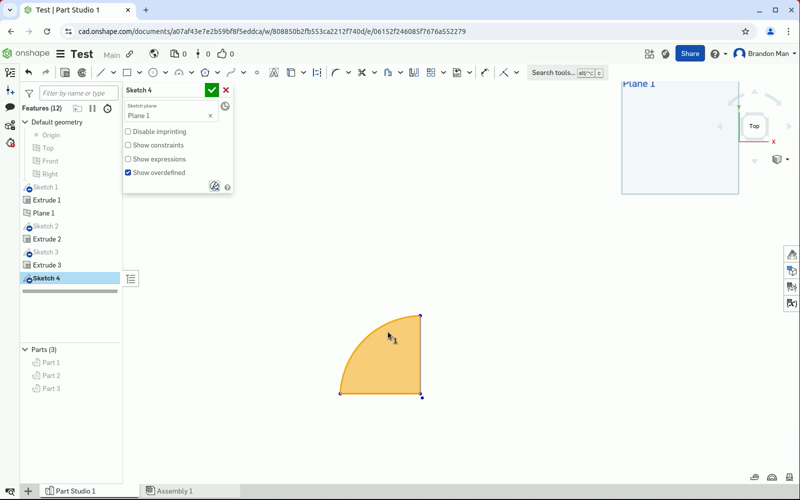
scroll(-6)
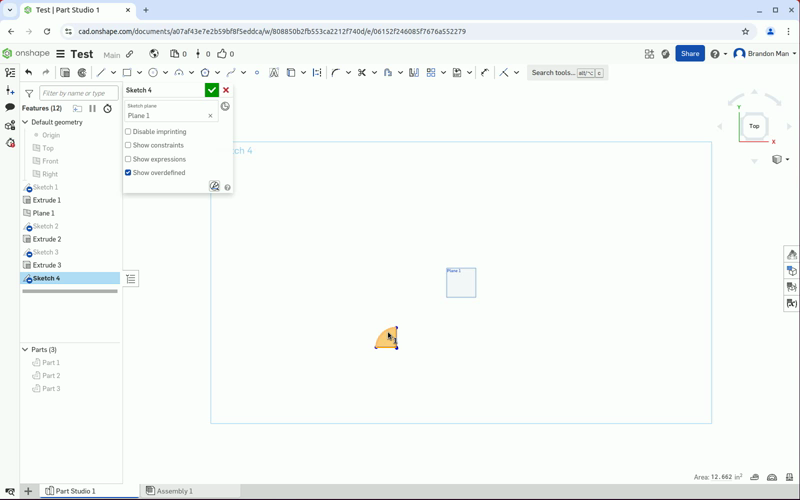
mouse_move(73, 352)
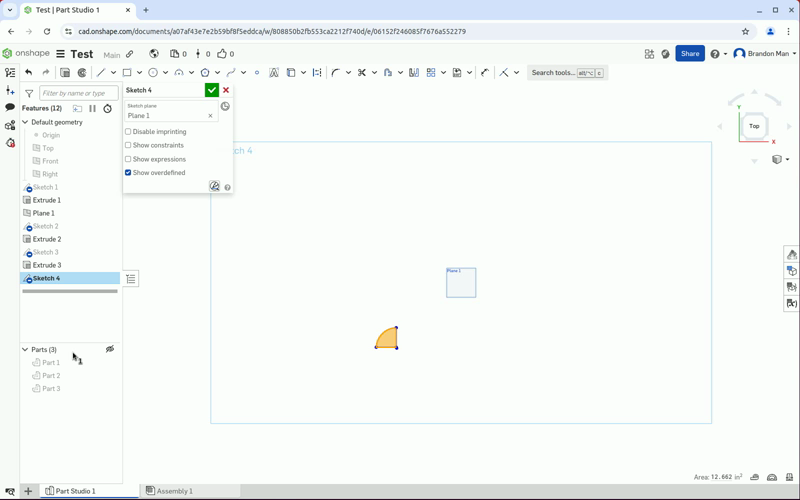
key(shift+y)
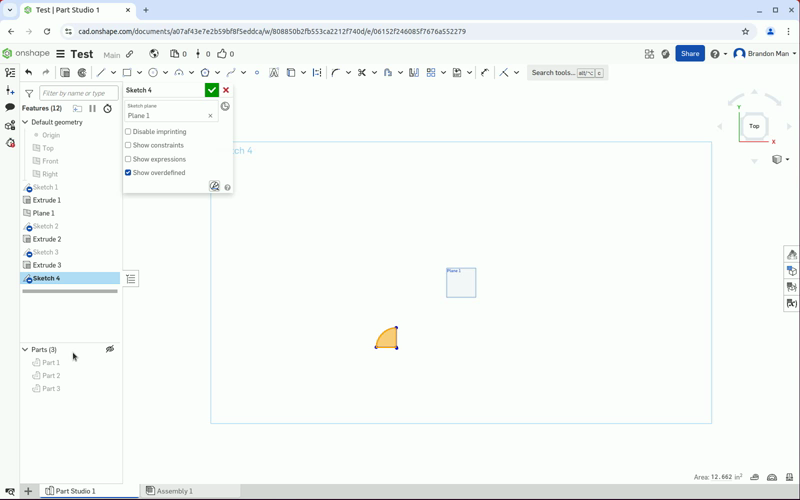
key(shift+e)
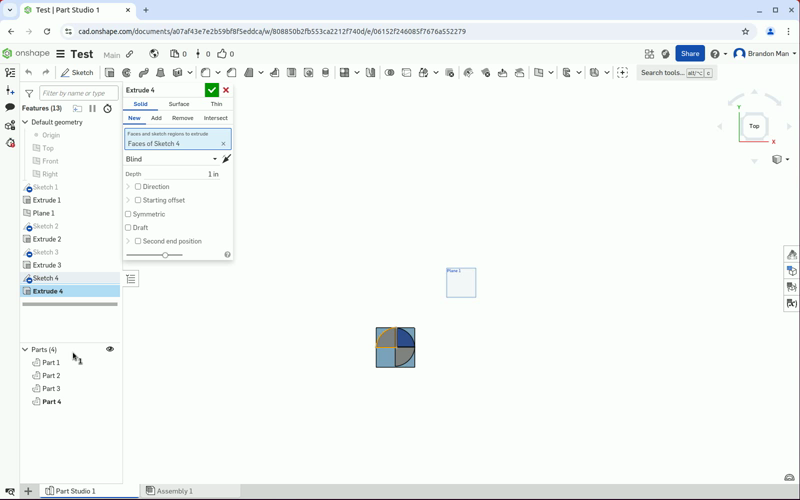
mouse_move(143, 106)
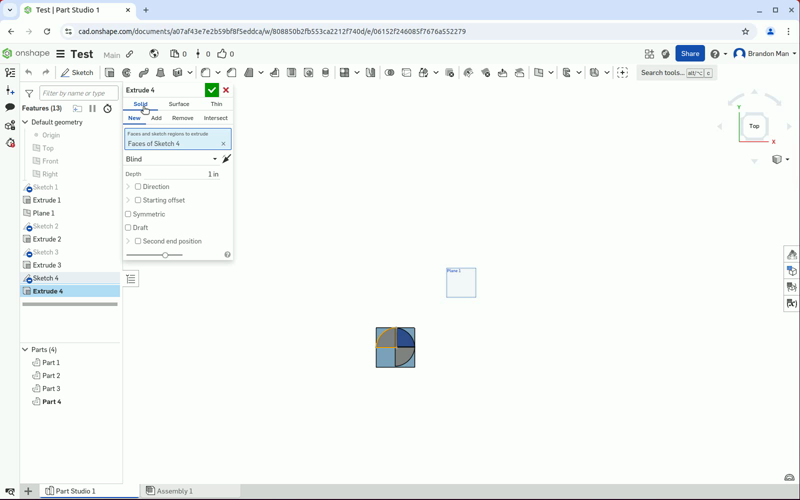
click(143, 106)
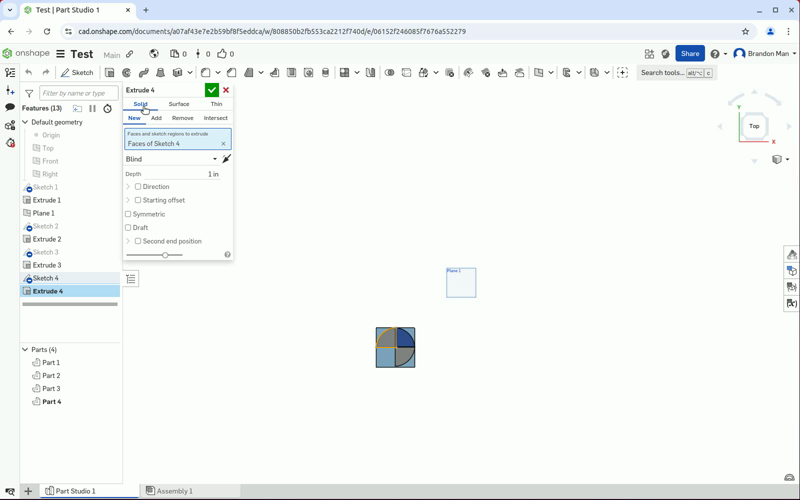
mouse_move(137, 120)
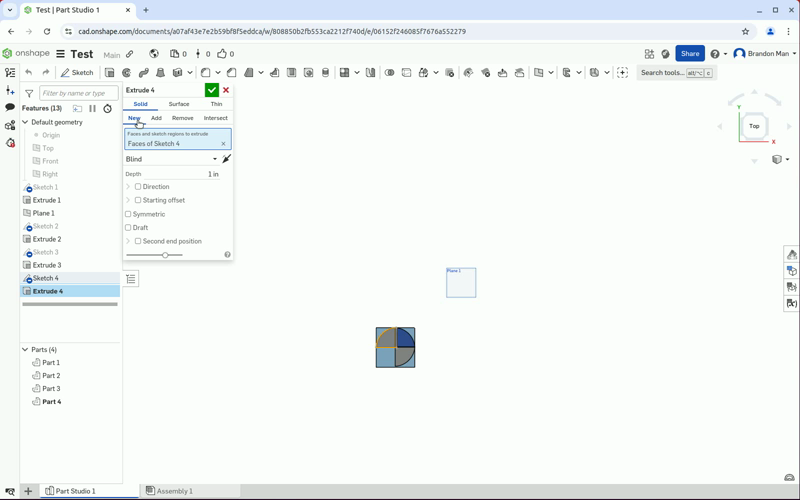
click(137, 120)
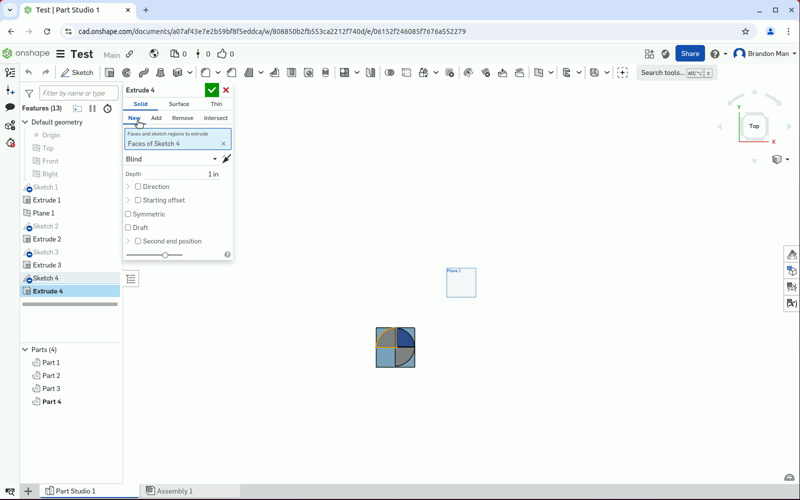
key(tab, 4)
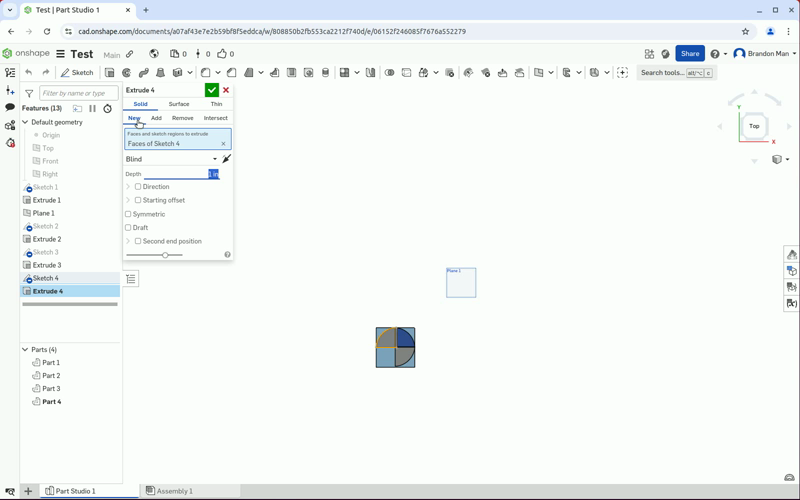
text(7.703)
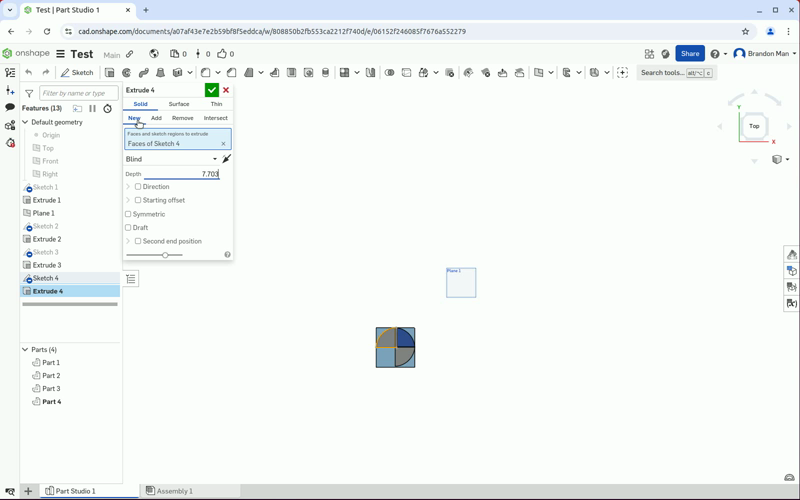
key(enter)
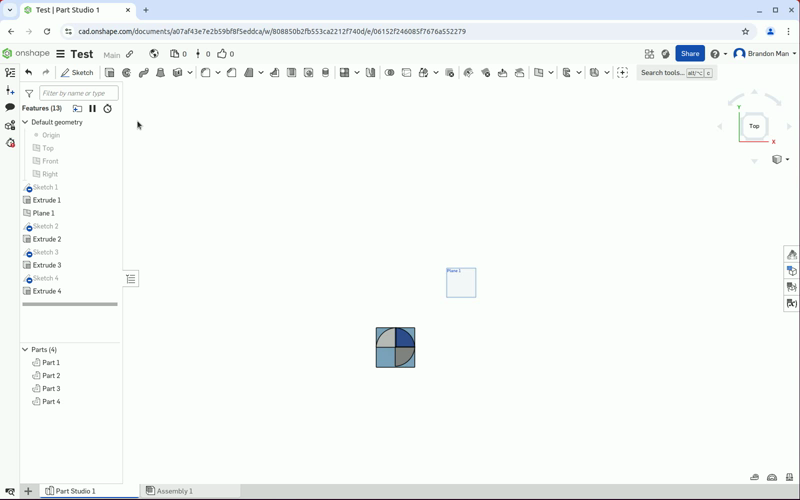
key(shift+h)
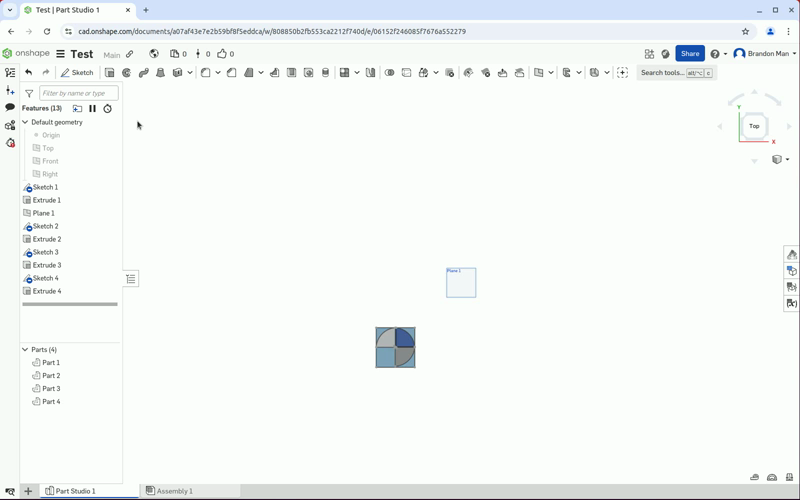
key(shift+h)
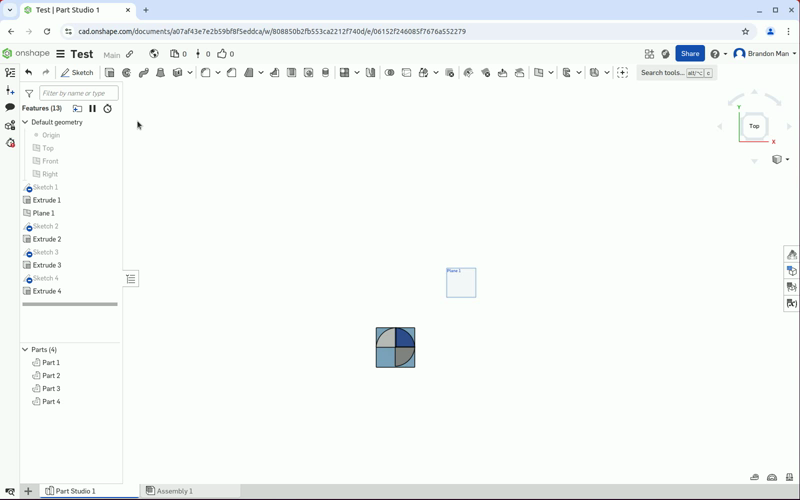
mouse_move(73, 189)
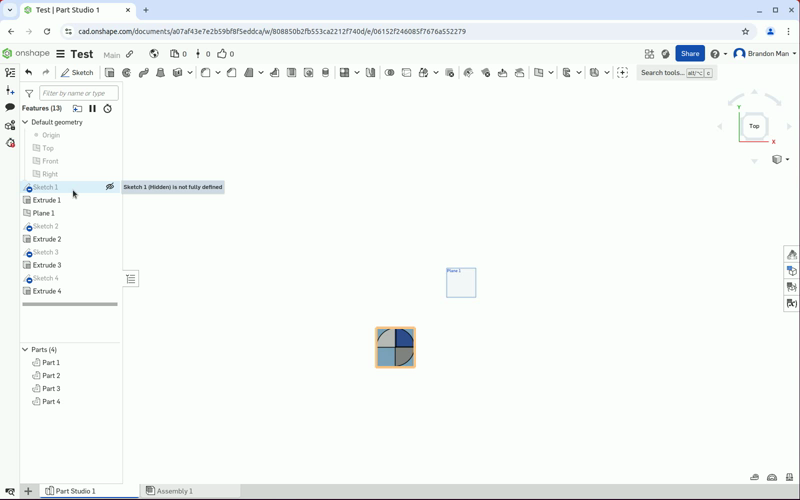
click(73, 189)
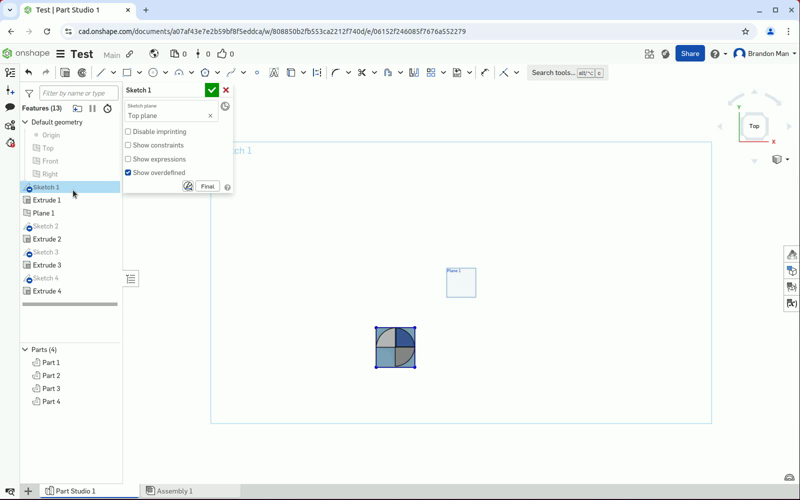
mouse_move(229, 92)
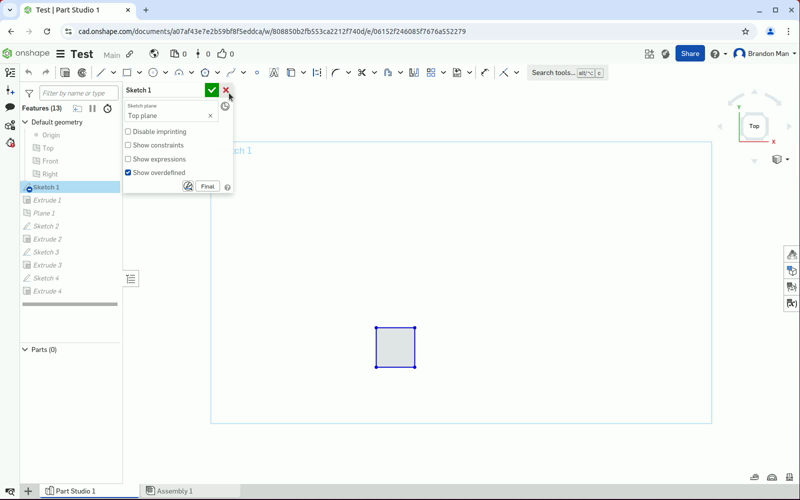
click(229, 92)
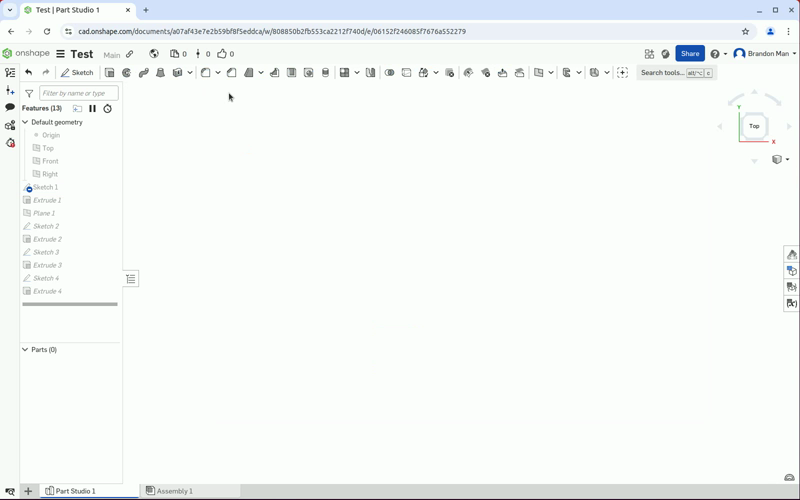
key(shift+s)
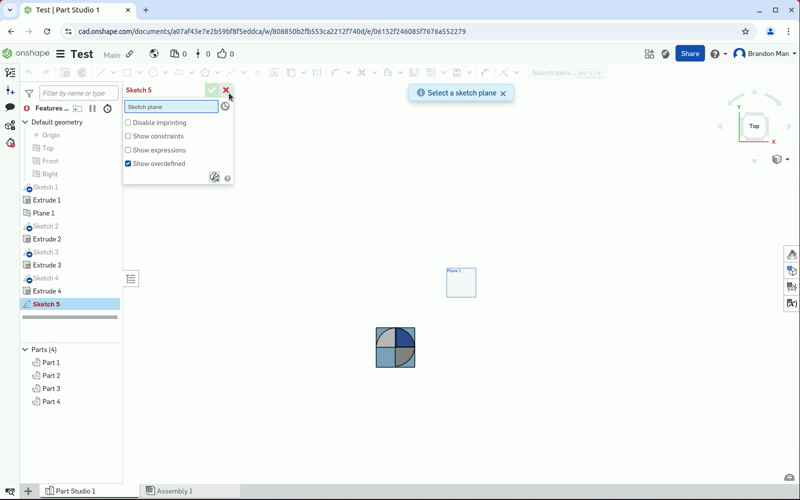
mouse_move(73, 215)
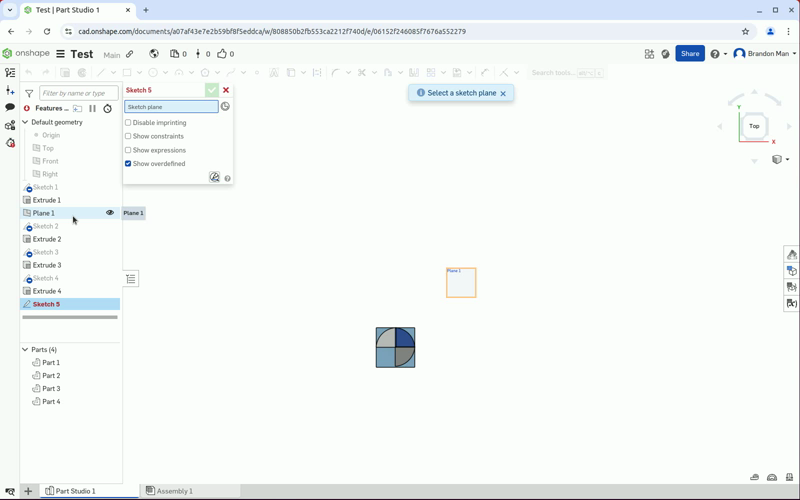
click(73, 215)
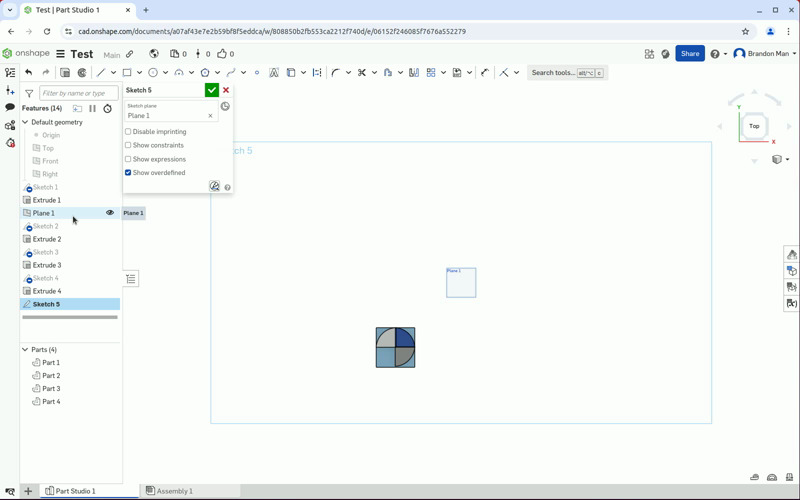
mouse_move(73, 352)
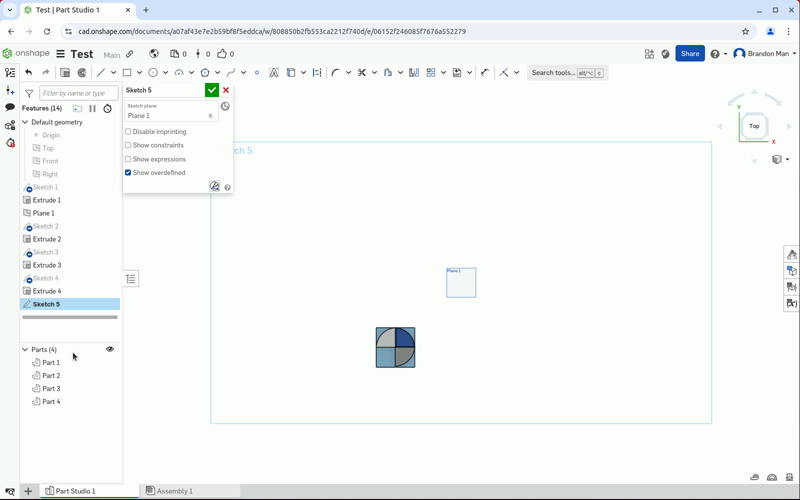
key(y)
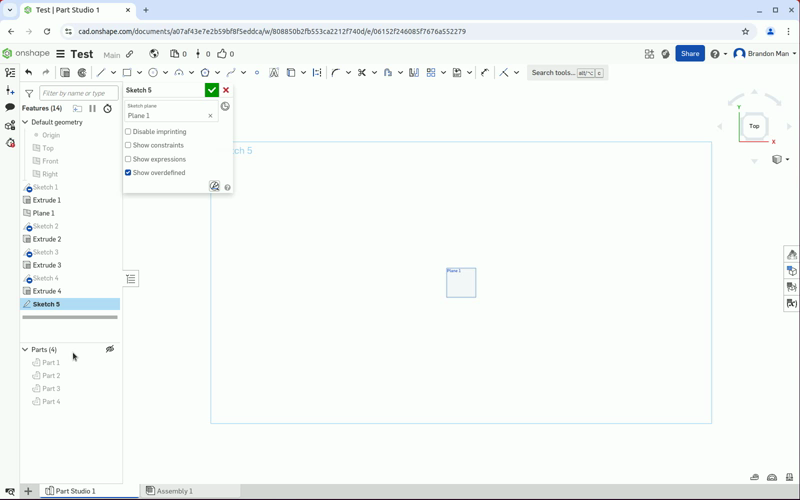
key(a)
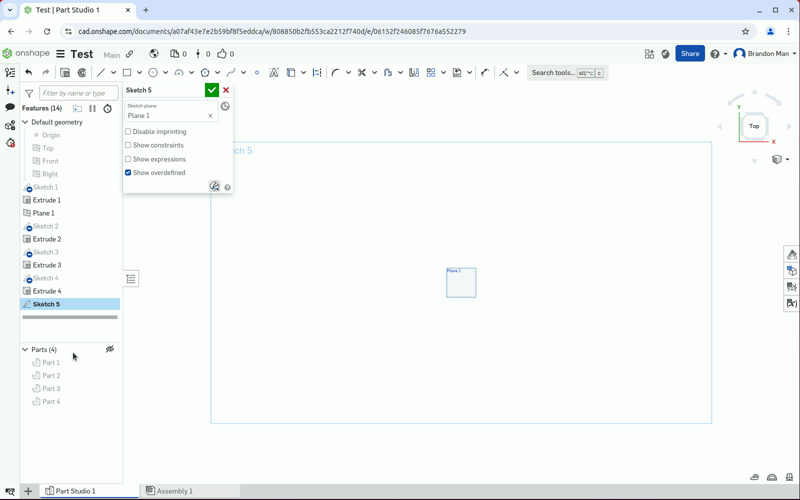
key_down(shift)
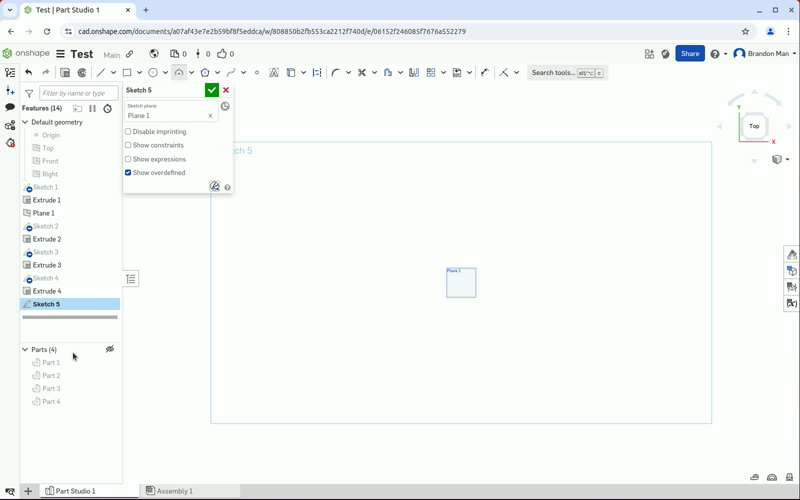
mouse_move(376, 347)
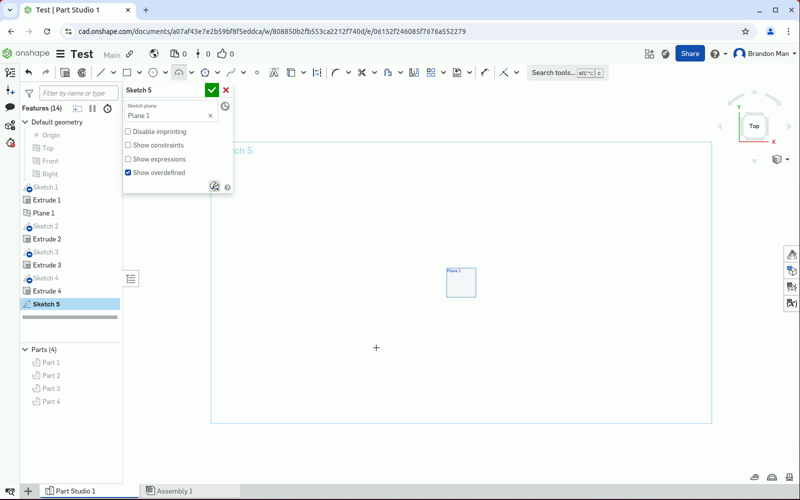
click(376, 347)
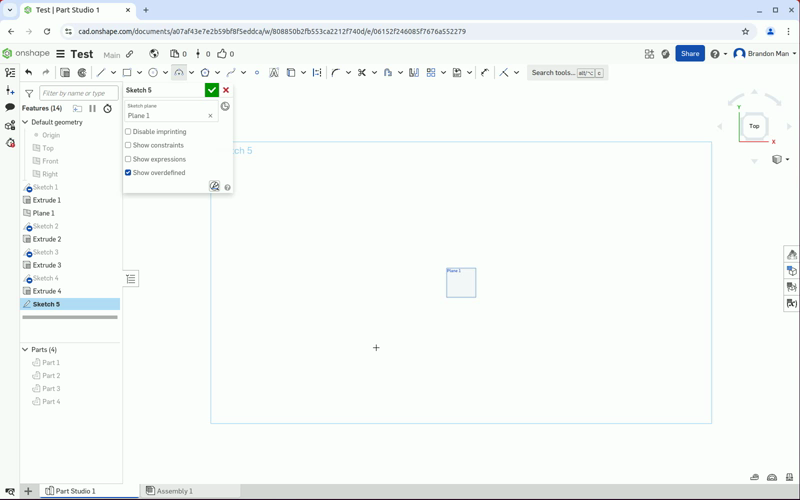
key_up(shift)
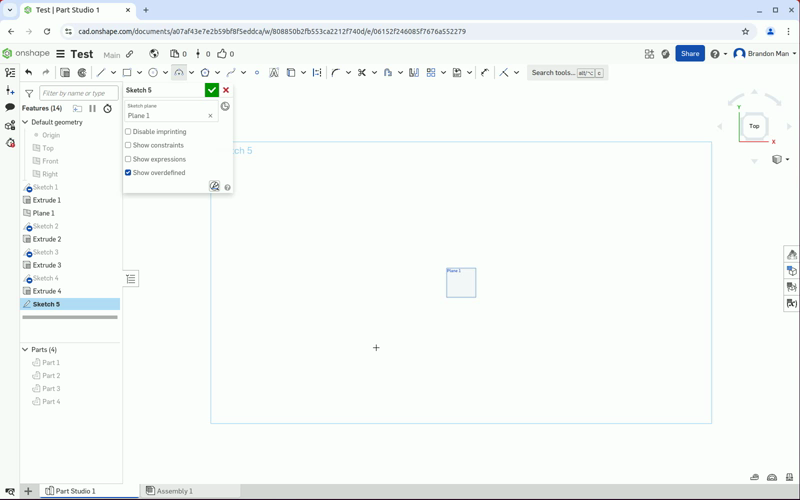
key_down(shift)
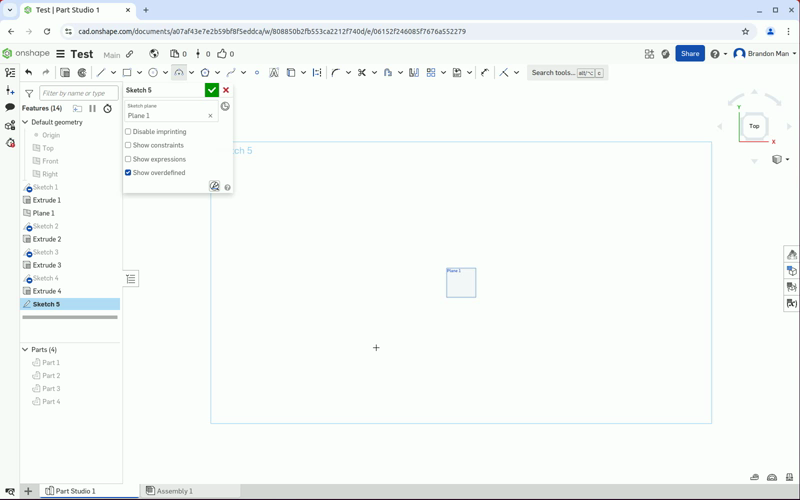
mouse_move(396, 367)
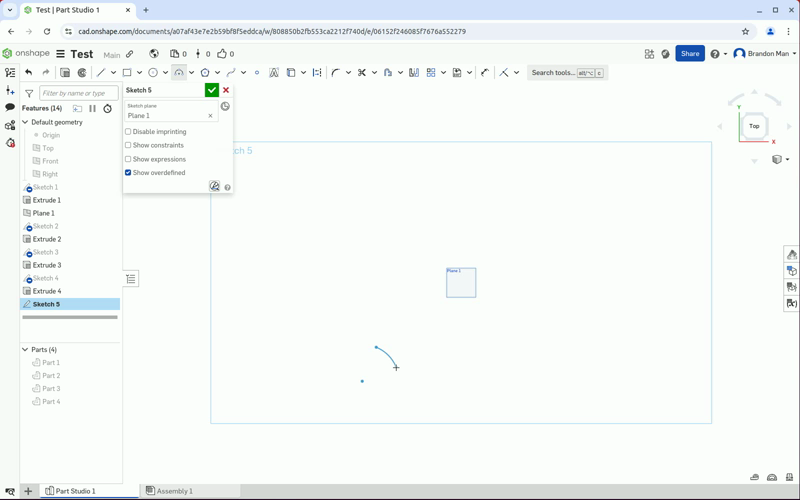
click(396, 367)
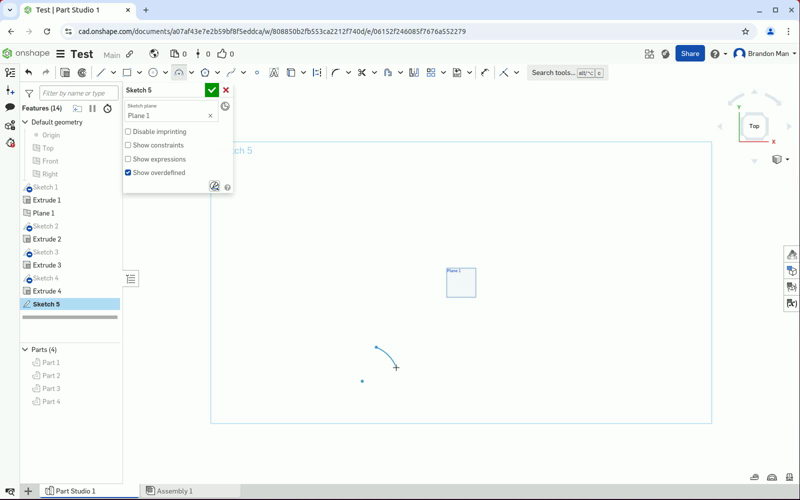
mouse_move(382, 361)
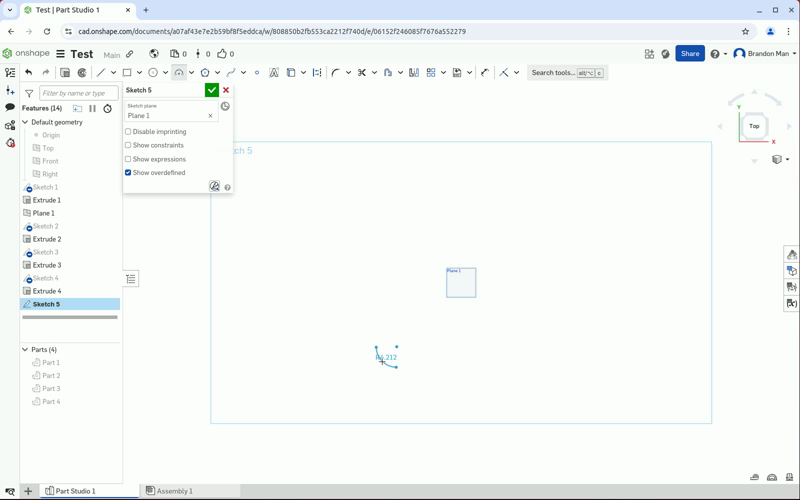
click(382, 361)
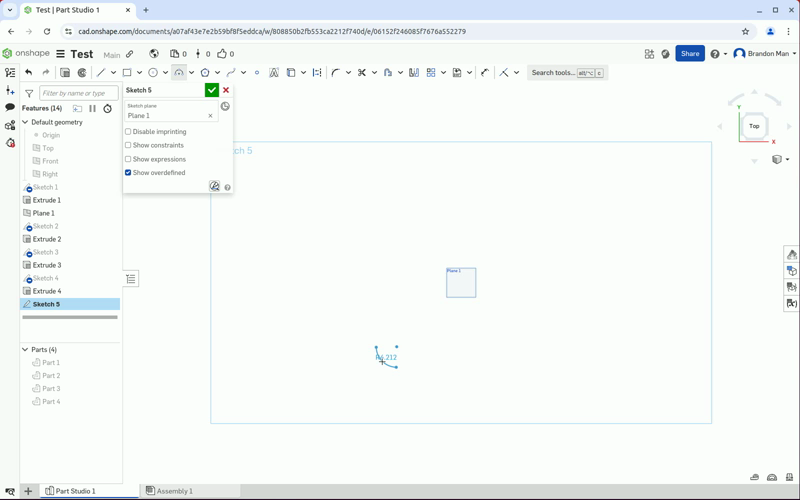
key_up(shift)
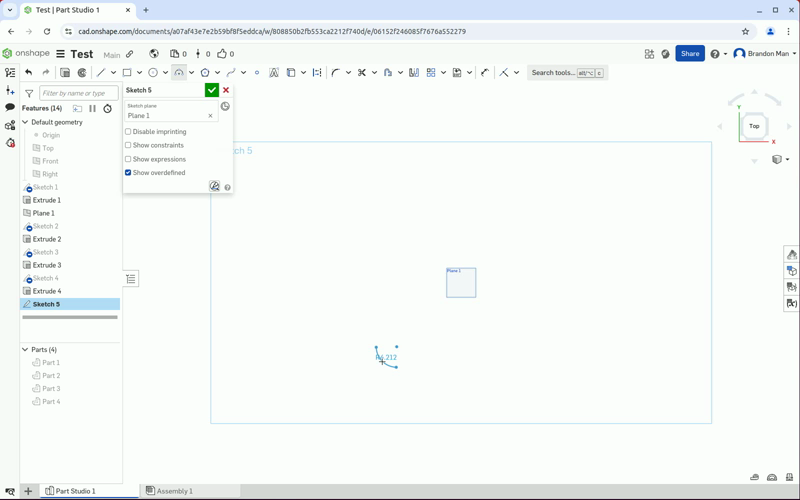
key(esc)
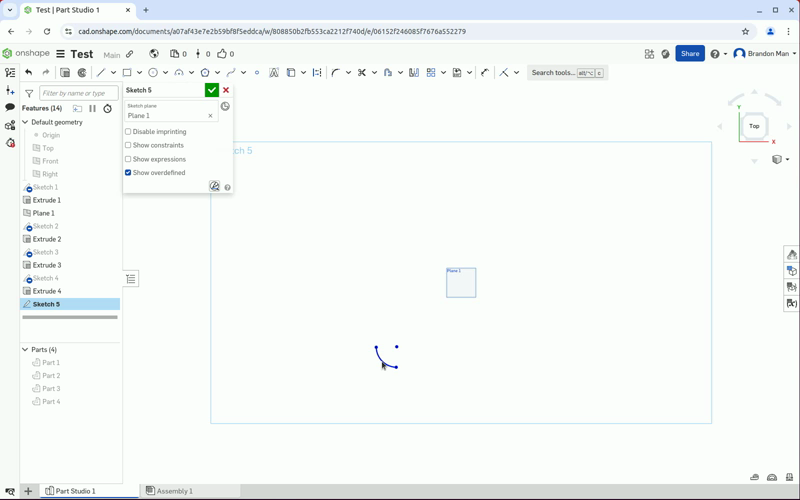
key(l)
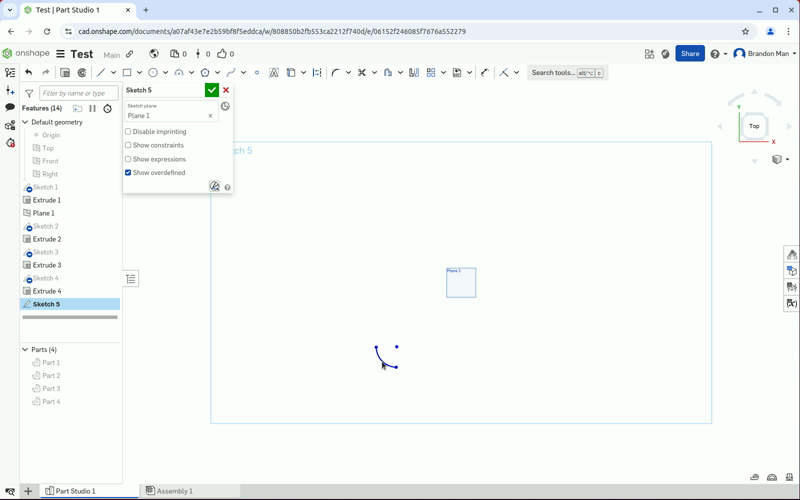
mouse_move(396, 367)
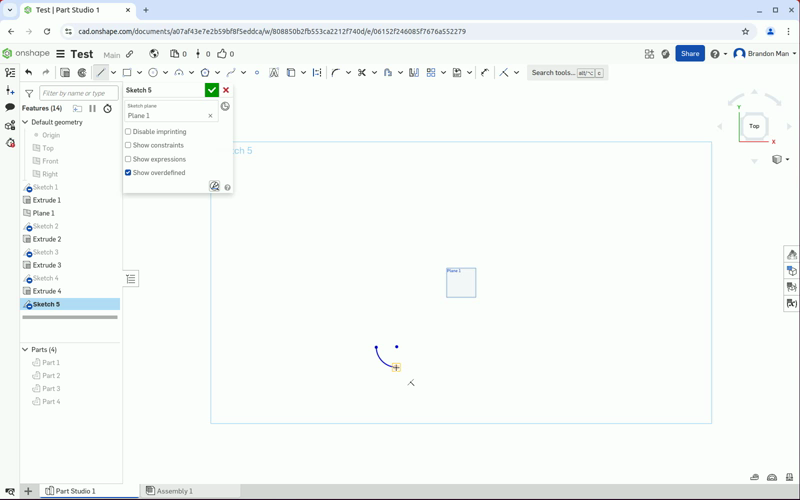
click(396, 367)
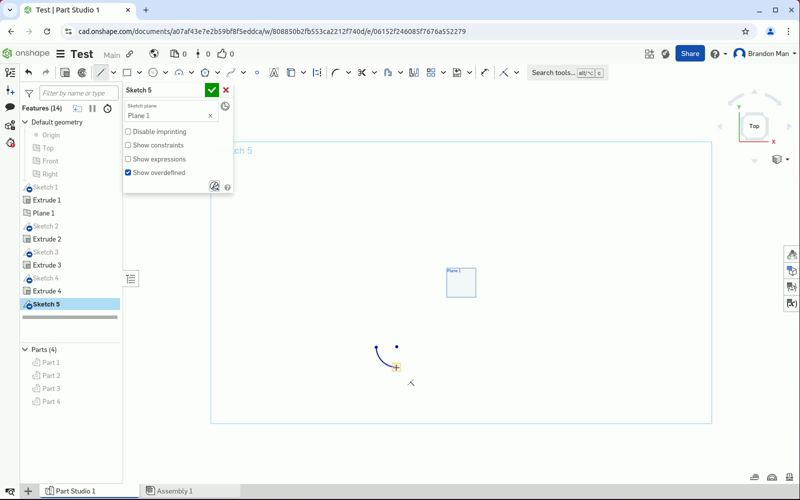
key_down(shift)
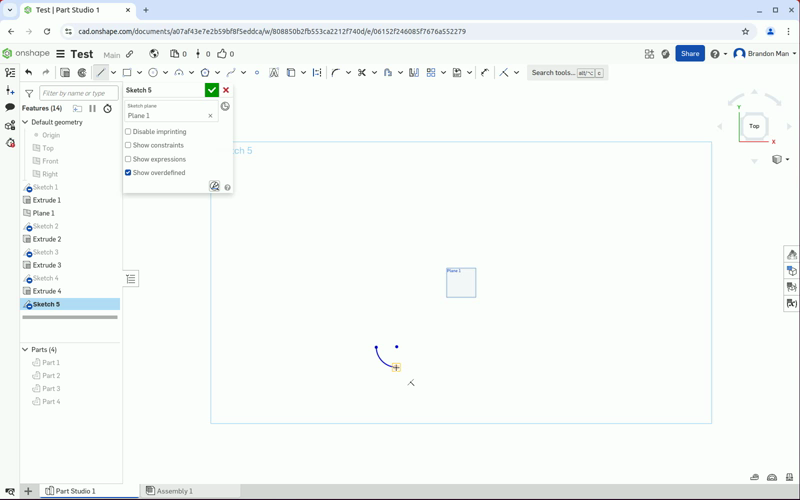
mouse_move(426, 367)
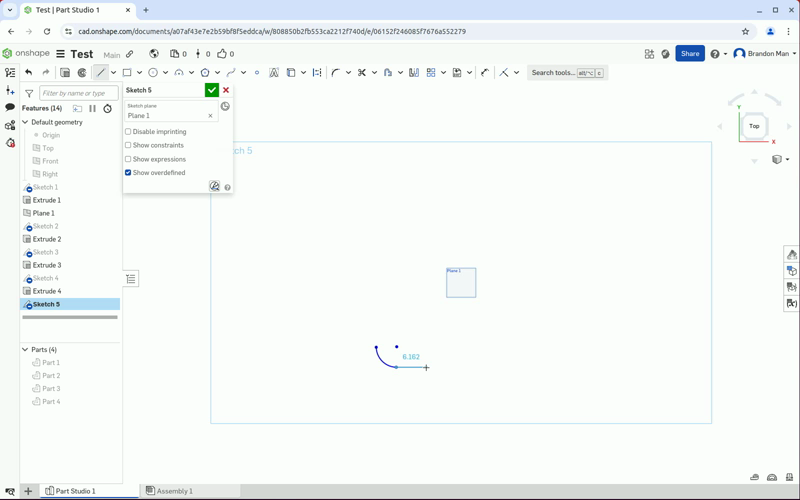
mouse_move(396, 347)
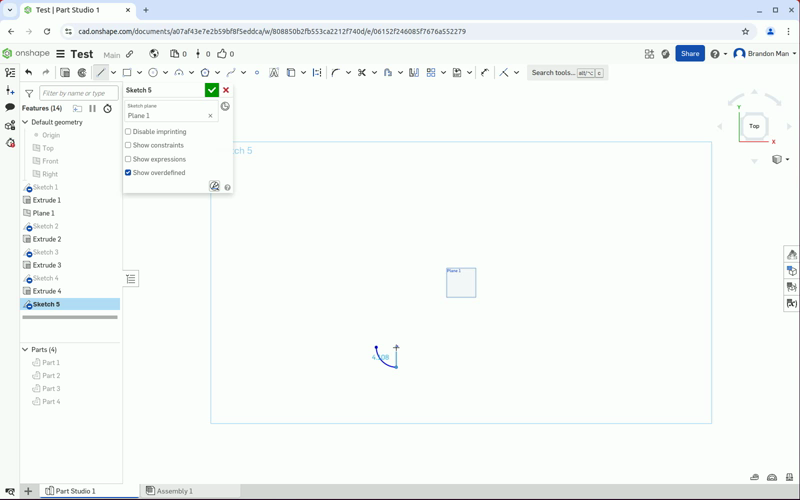
click(396, 347)
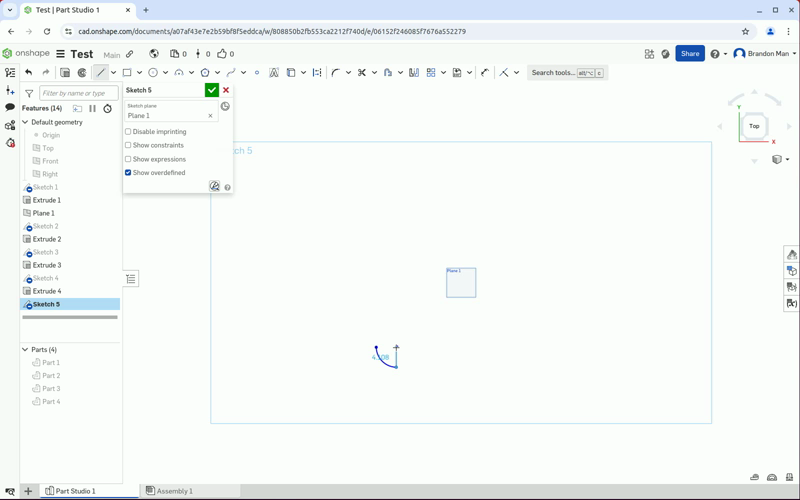
key_up(shift)
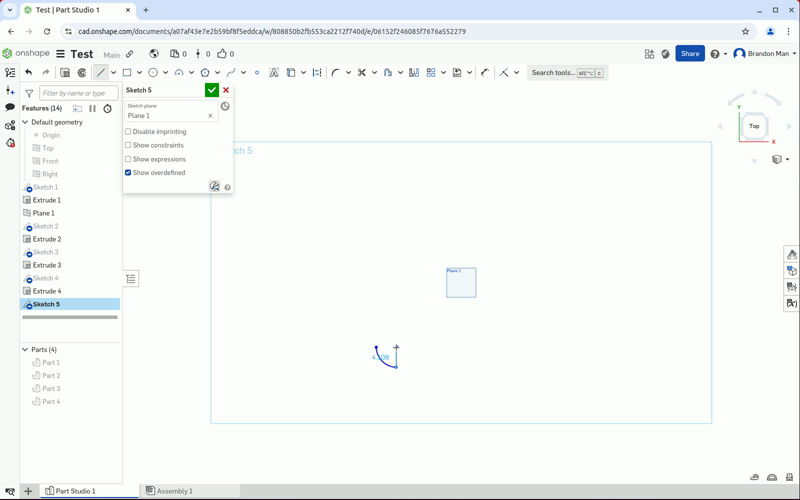
mouse_move(426, 347)
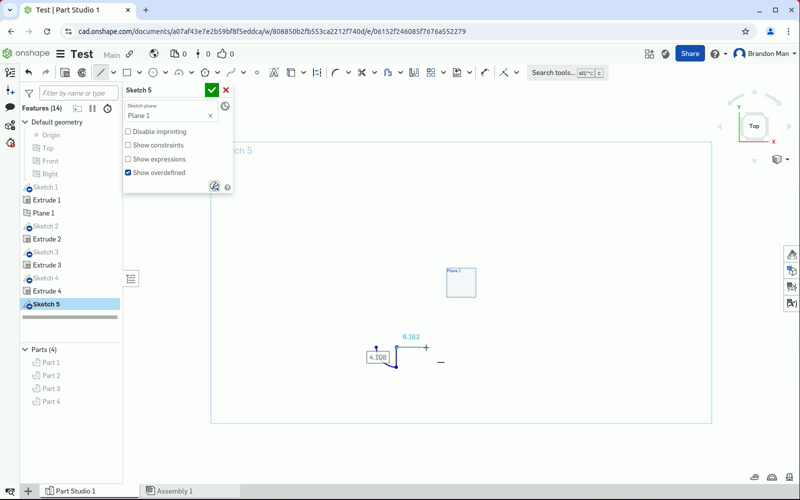
key_down(shift)
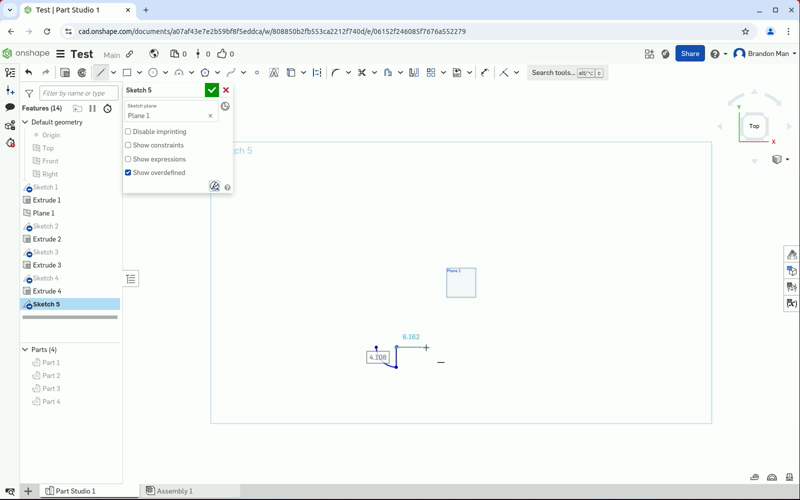
mouse_move(376, 347)
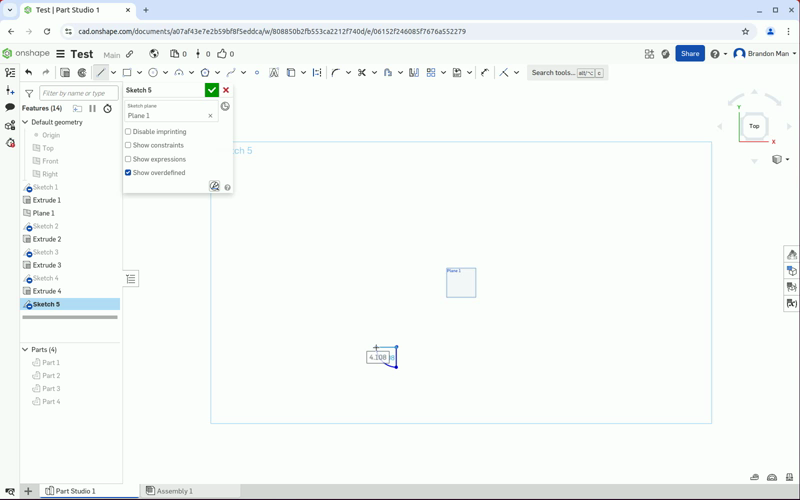
key_up(shift)
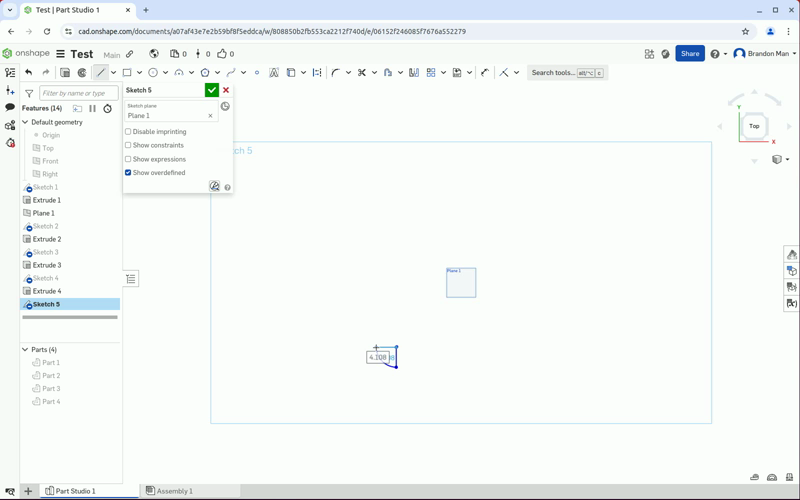
click(376, 347)
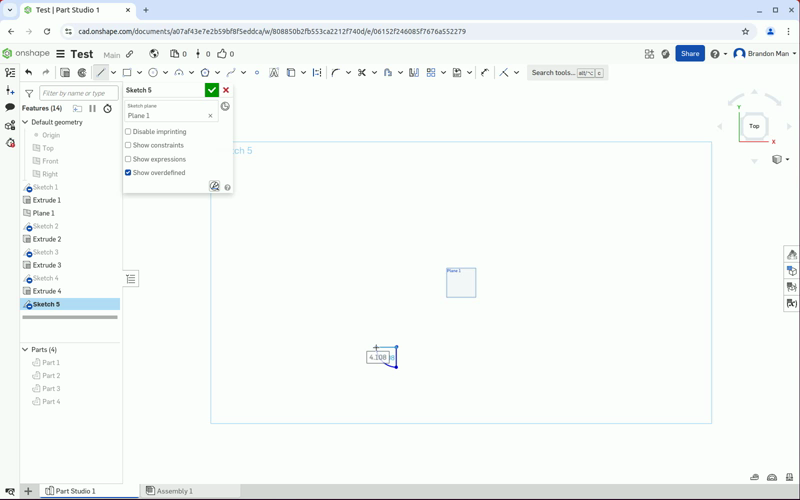
key(esc)
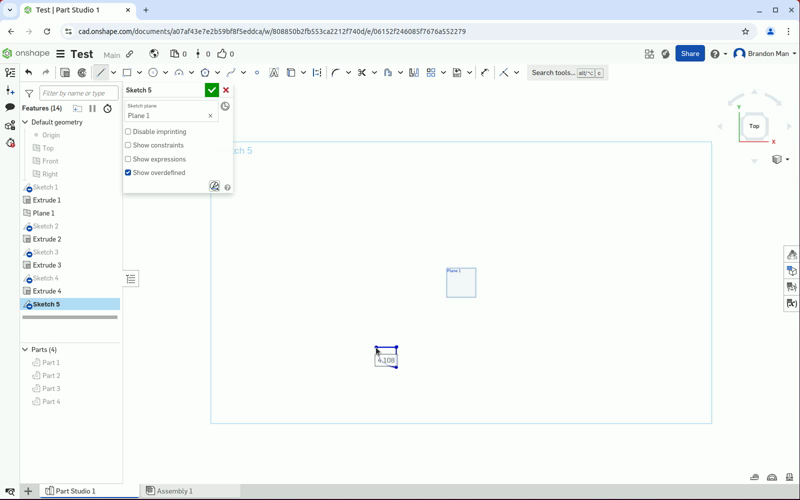
mouse_move(395, 347)
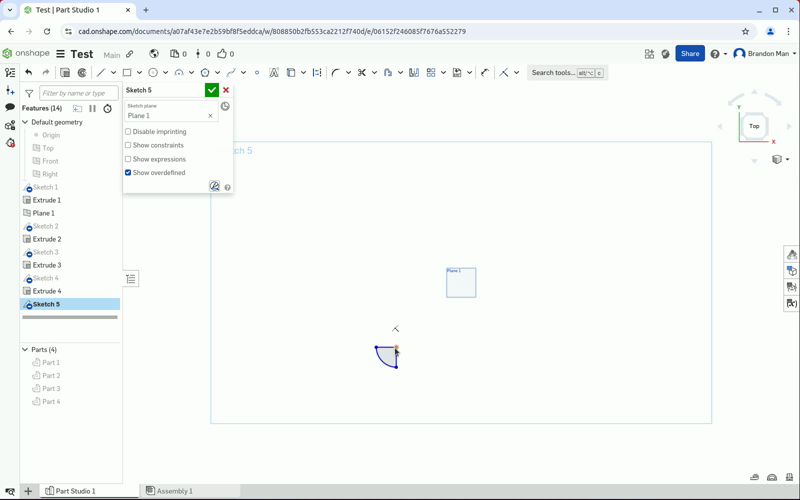
scroll(6)
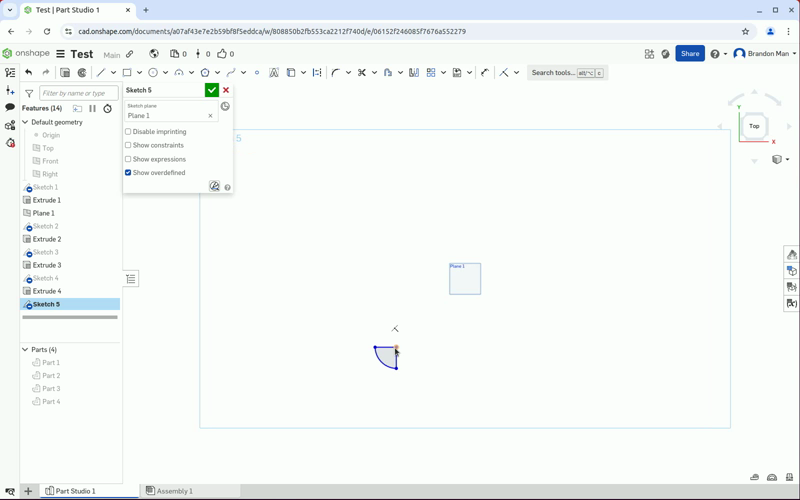
scroll(6)
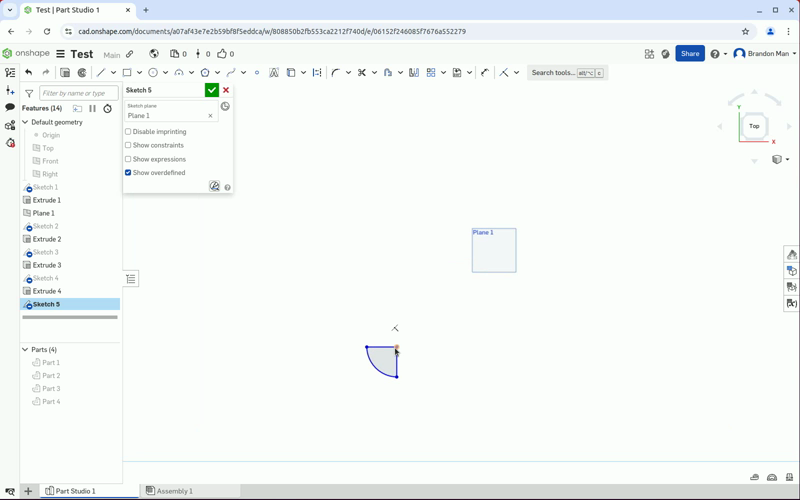
scroll(6)
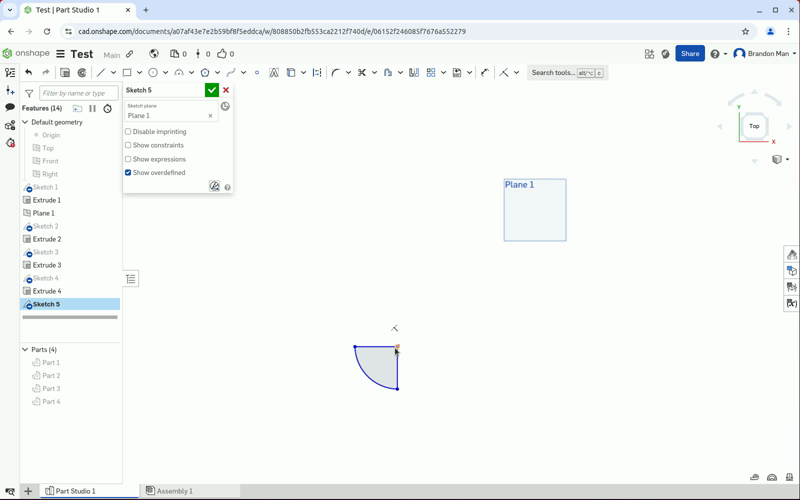
scroll(6)
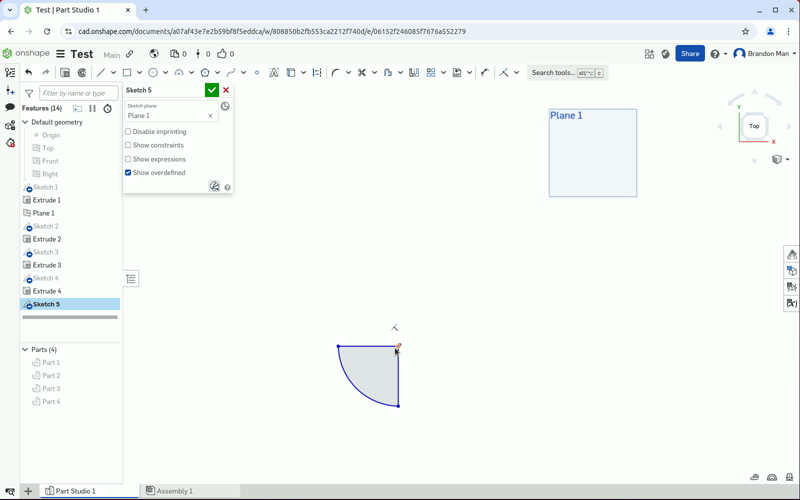
scroll(6)
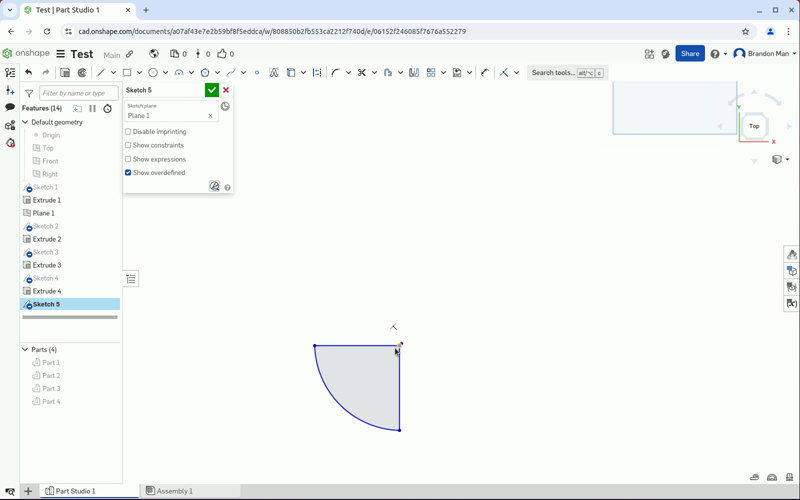
scroll(6)
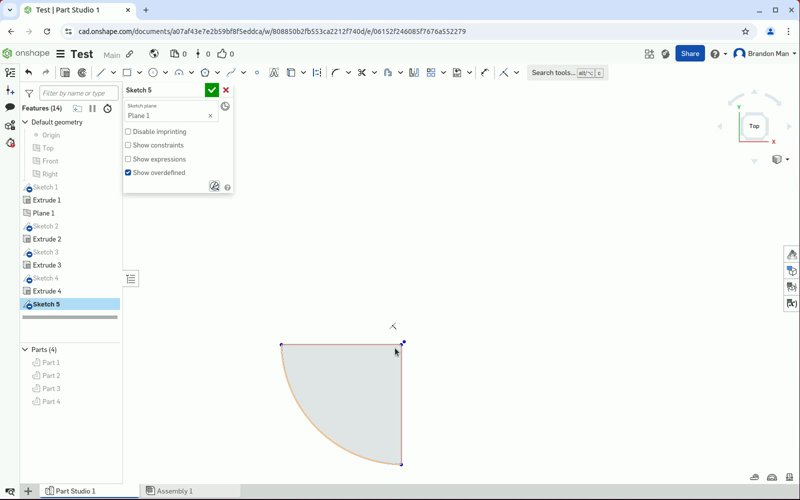
scroll(6)
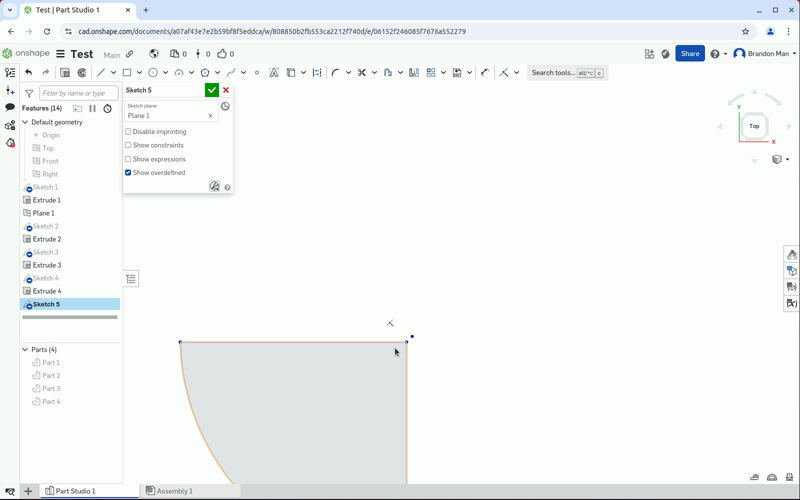
click(395, 347)
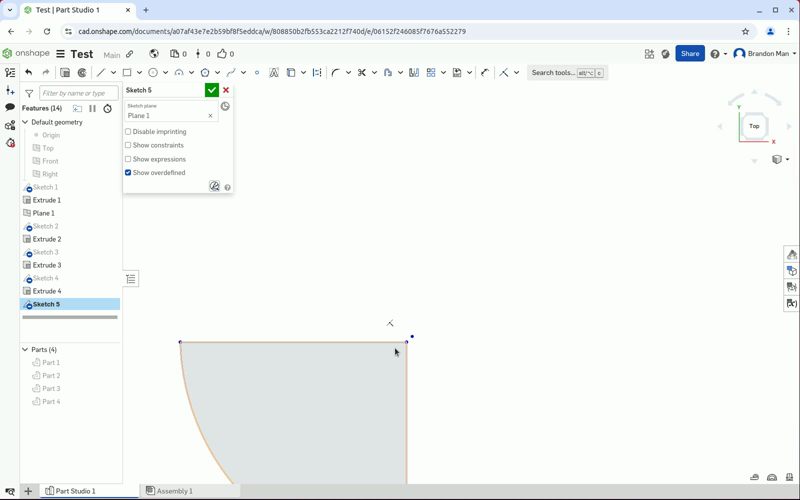
scroll(-6)
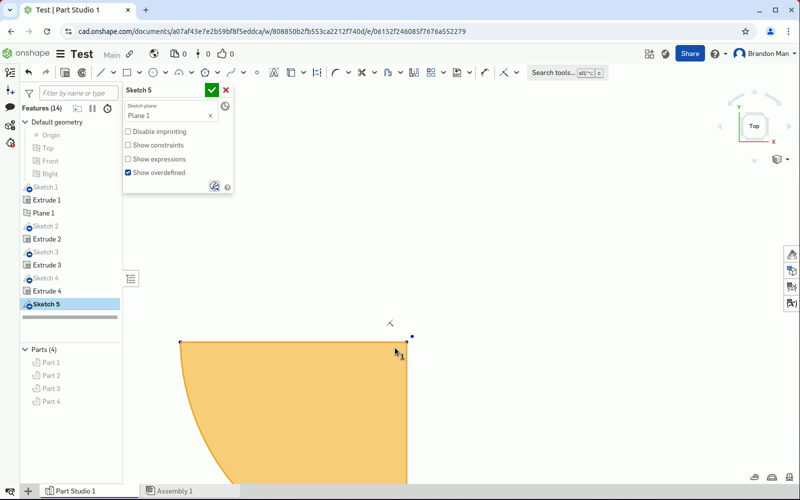
scroll(-6)
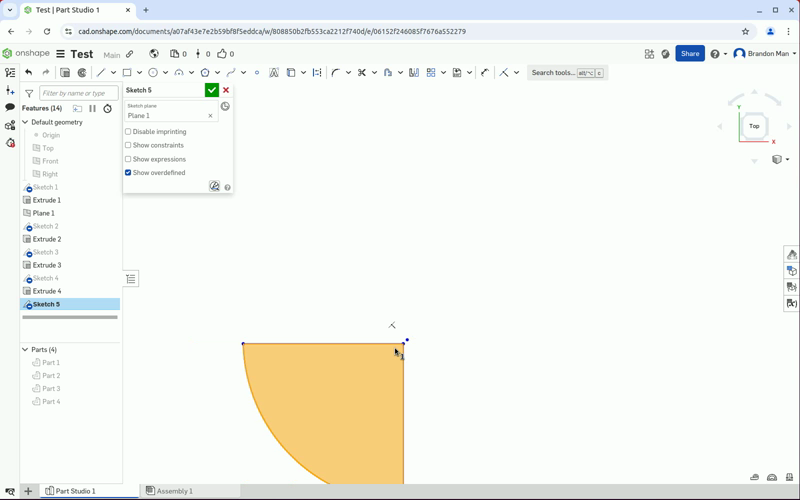
scroll(-6)
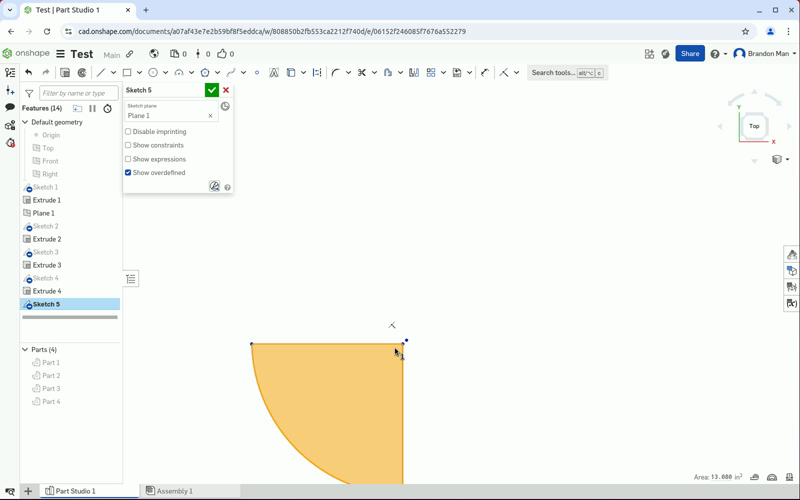
scroll(-6)
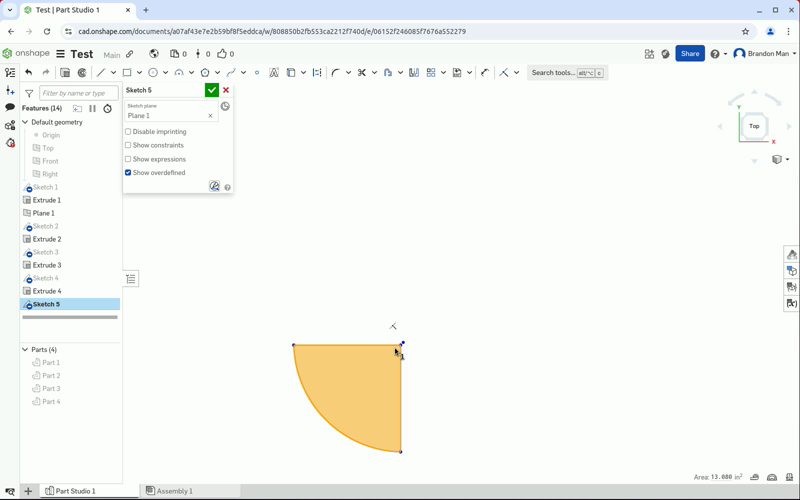
scroll(-6)
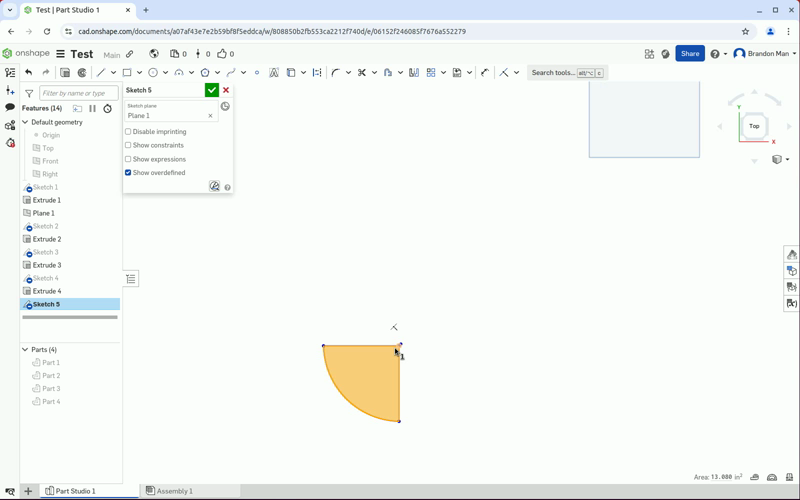
scroll(-6)
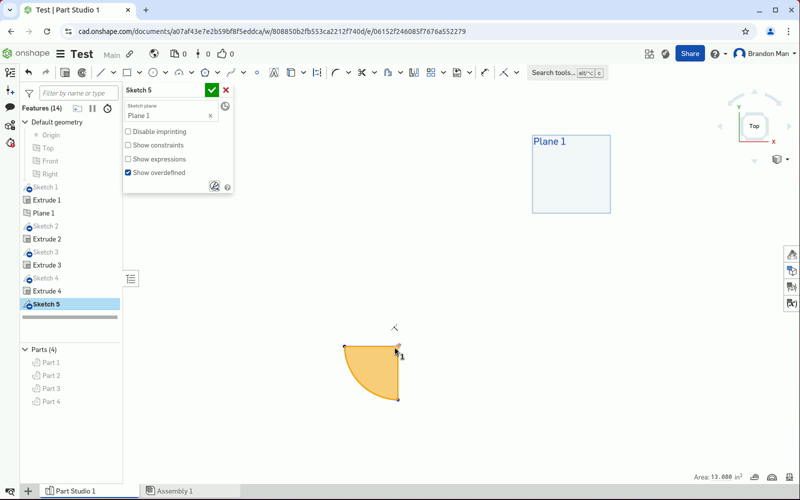
scroll(-6)
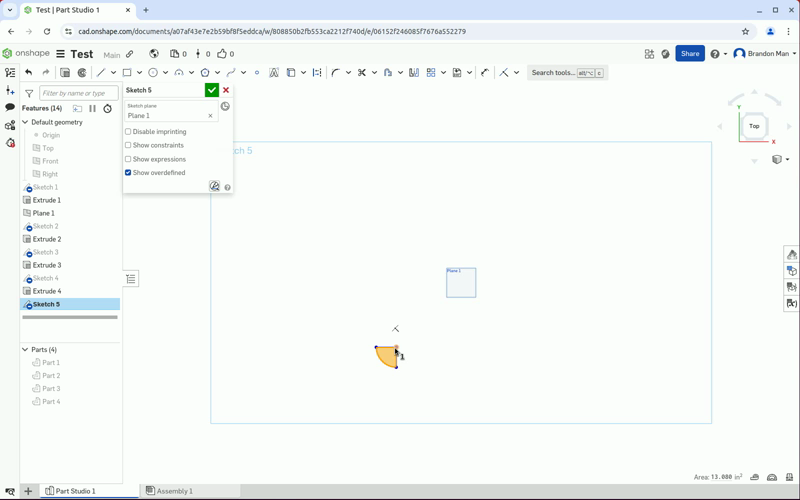
mouse_move(73, 352)
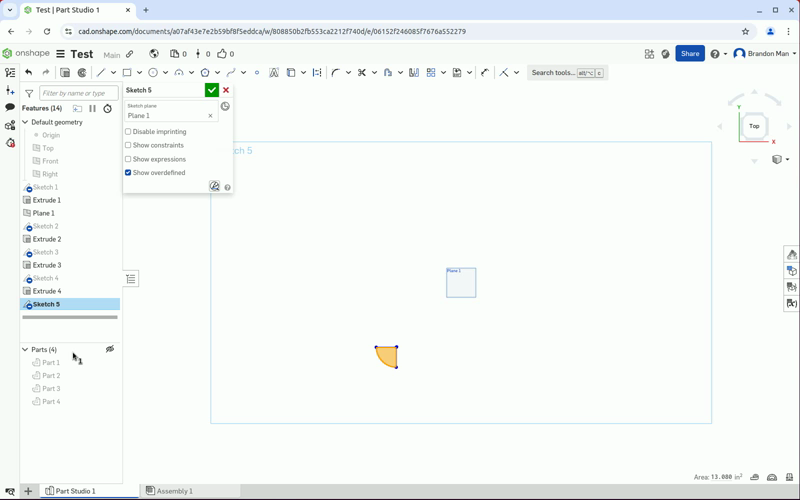
key(shift+y)
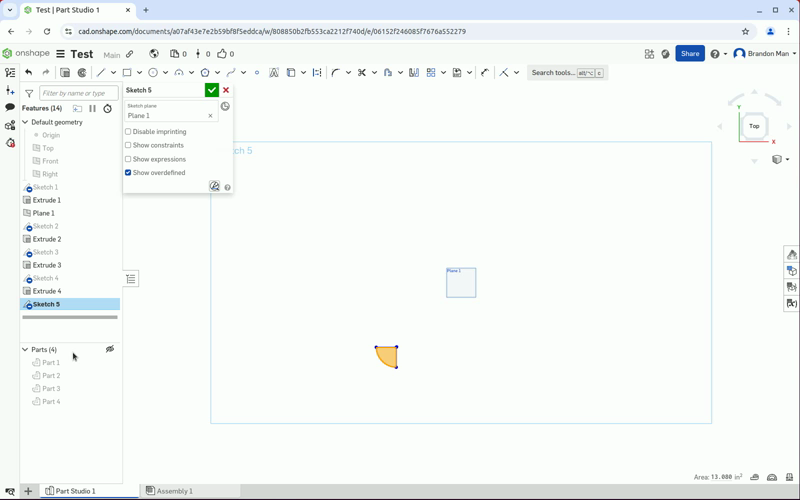
key(shift+e)
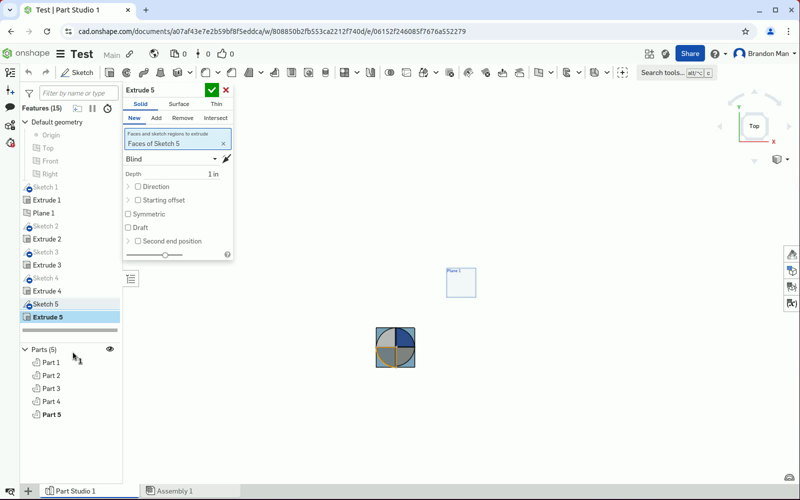
mouse_move(143, 106)
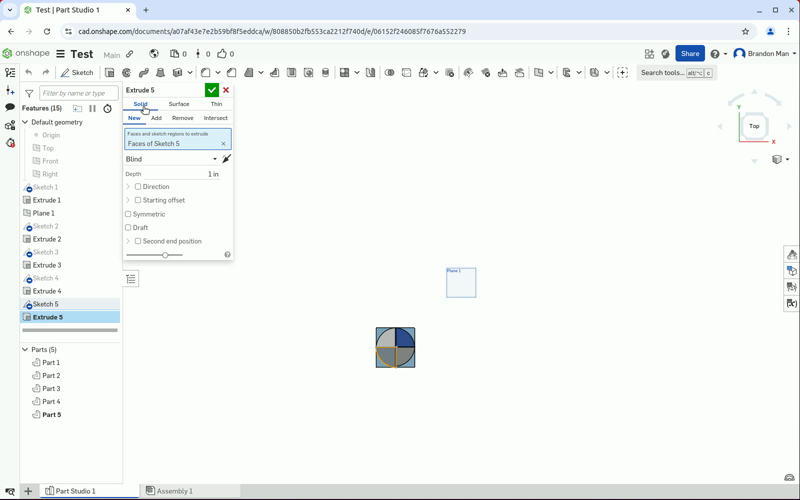
click(143, 106)
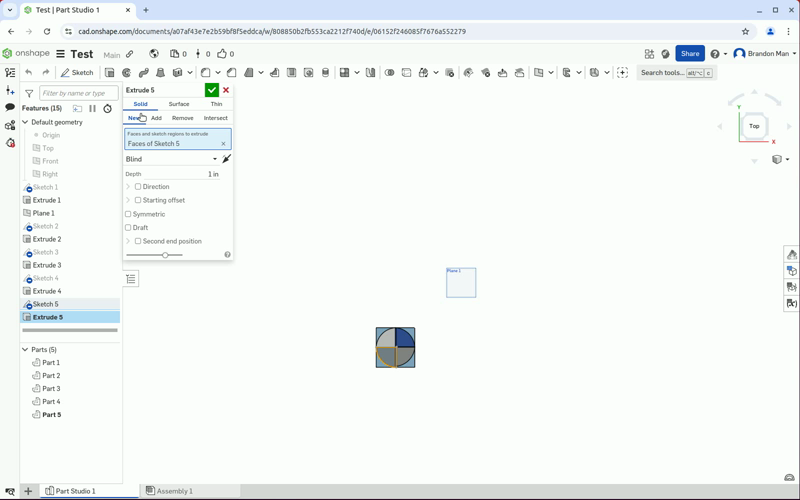
mouse_move(137, 120)
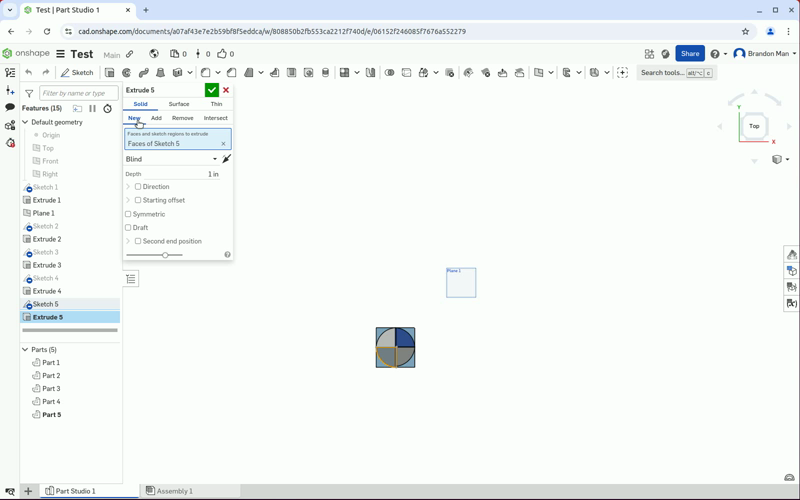
click(137, 120)
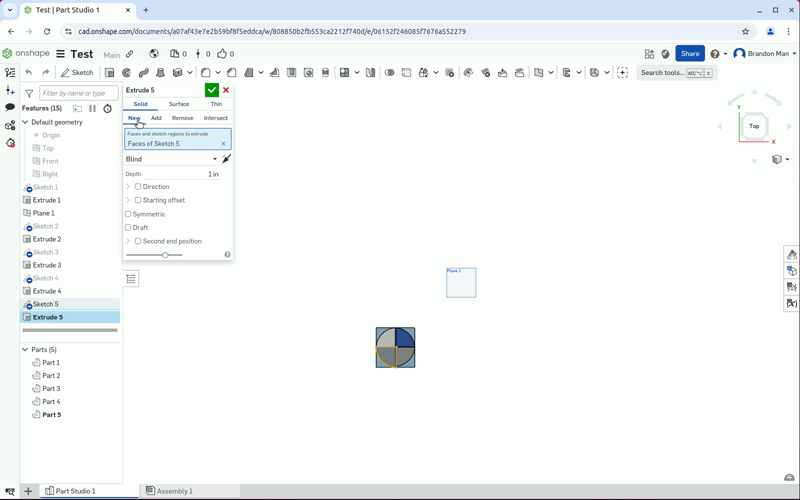
key(tab, 4)
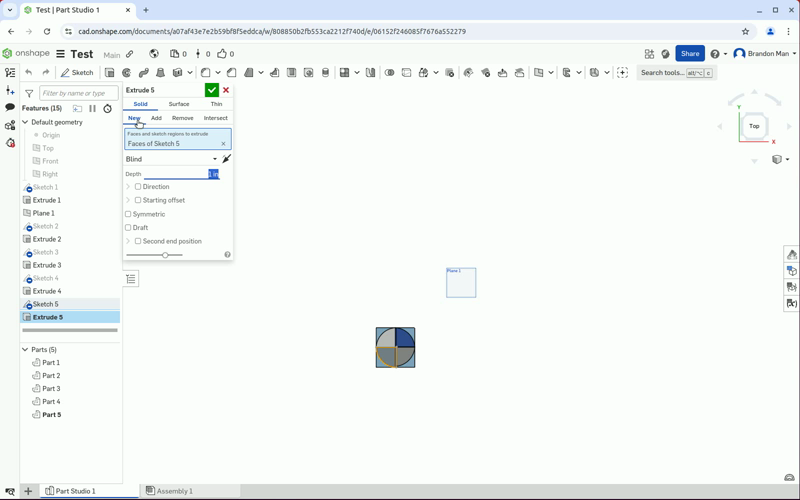
text(7.703)
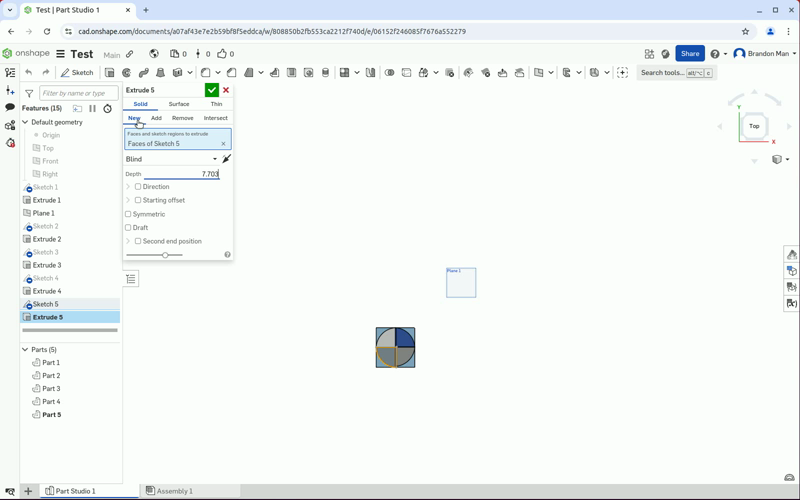
key(enter)
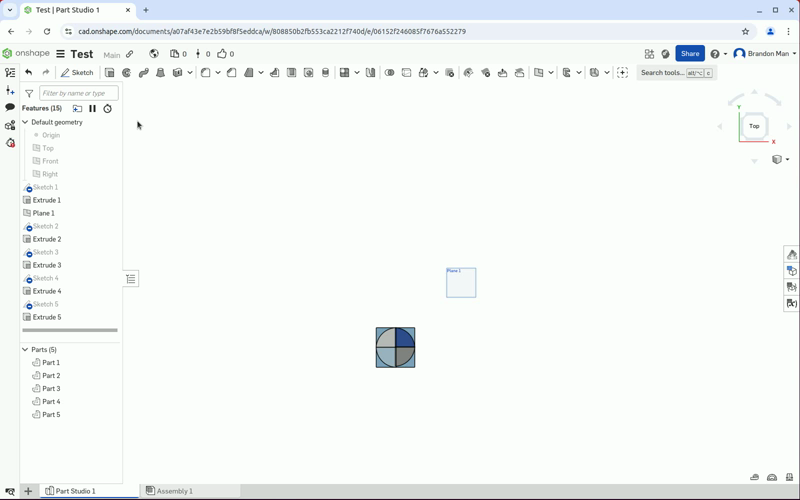
key(shift+h)
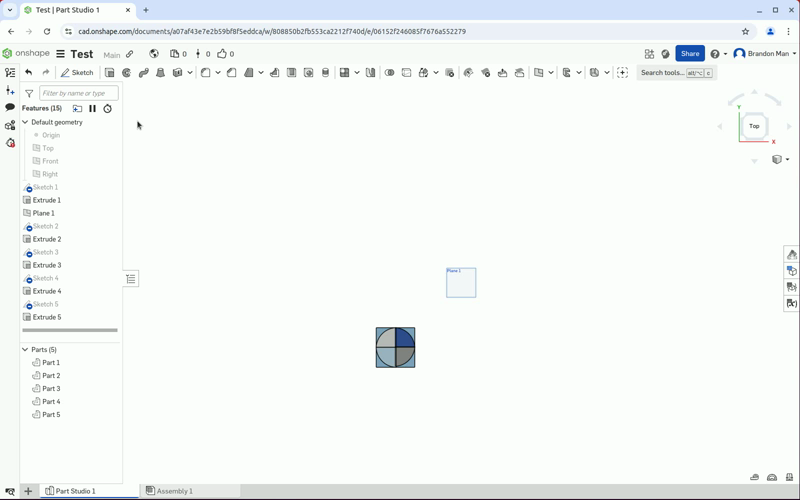
key(shift+h)
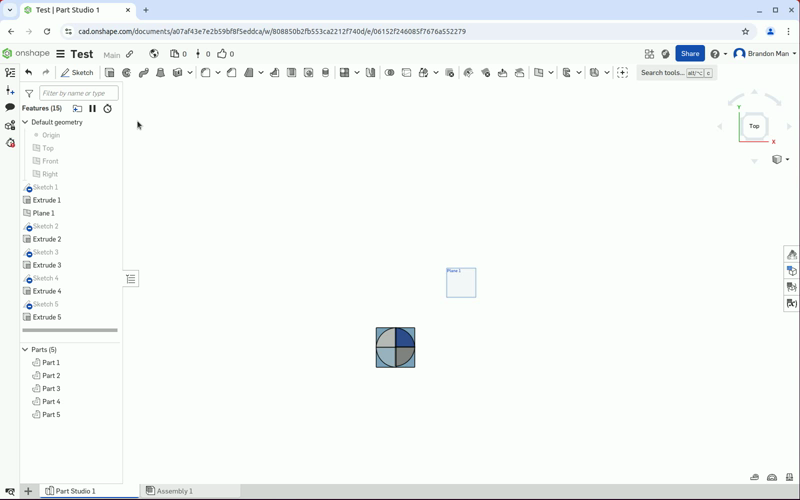
key(shift+7)
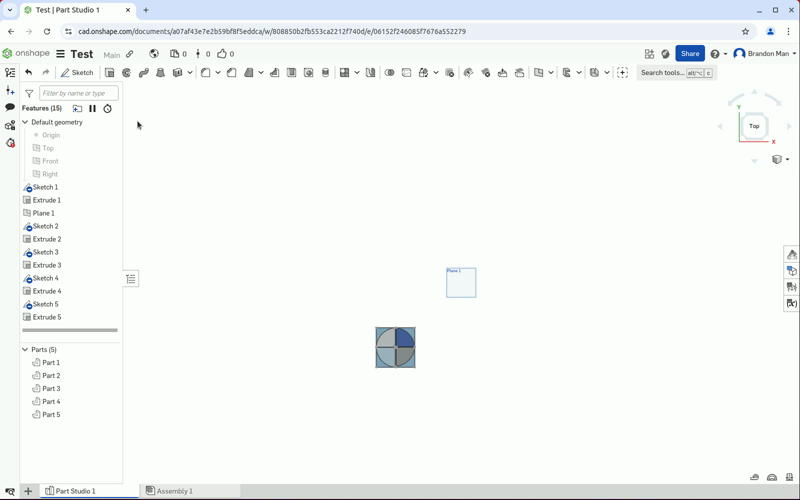
key(up, 3)
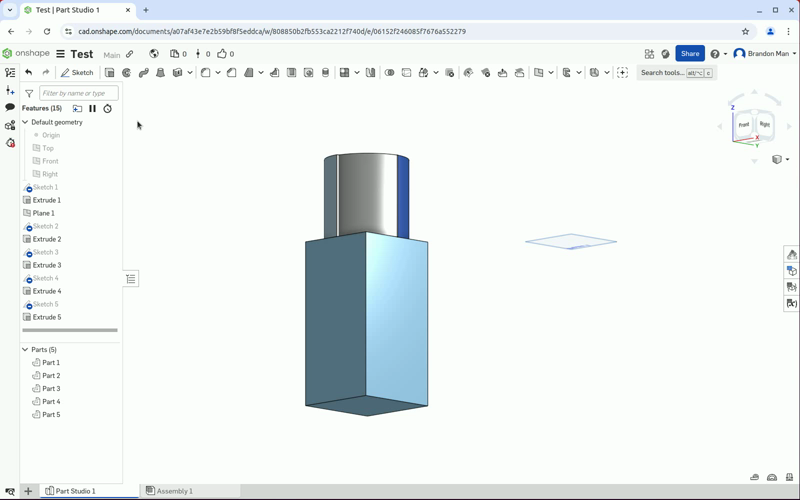
key(left, 3)
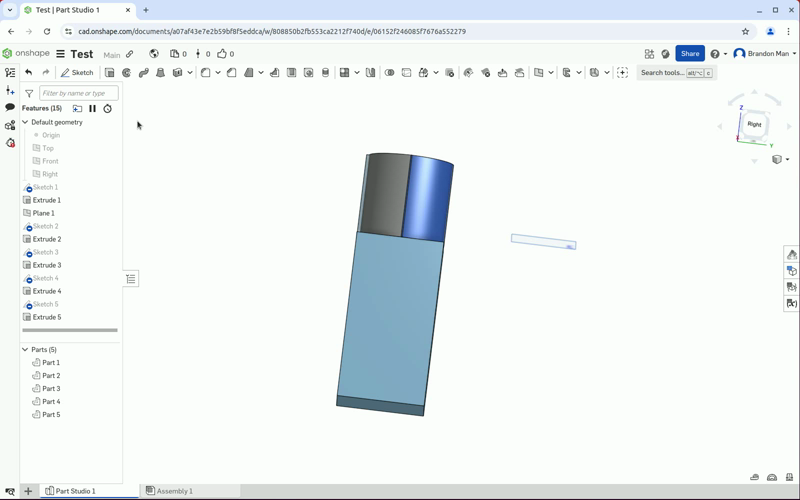
key(right, 3)
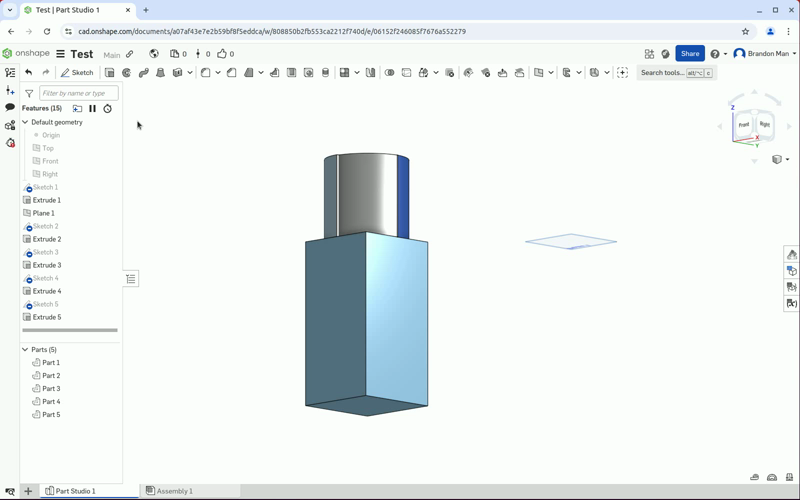
key(down, 3)
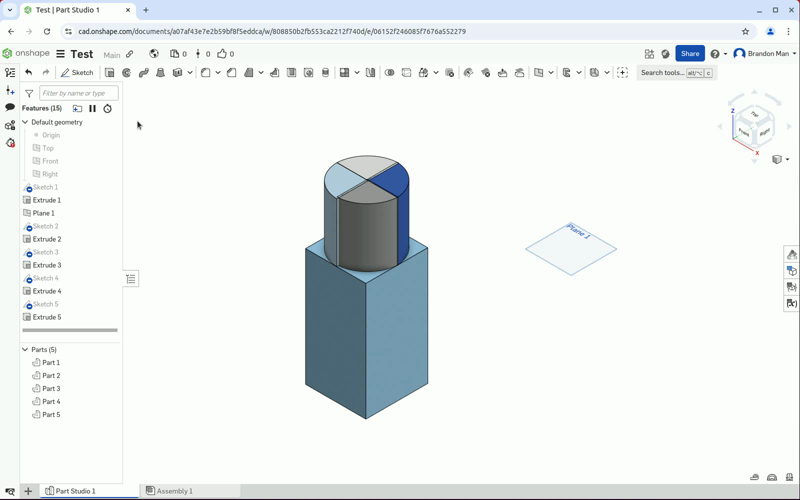
mouse_move(73, 189)
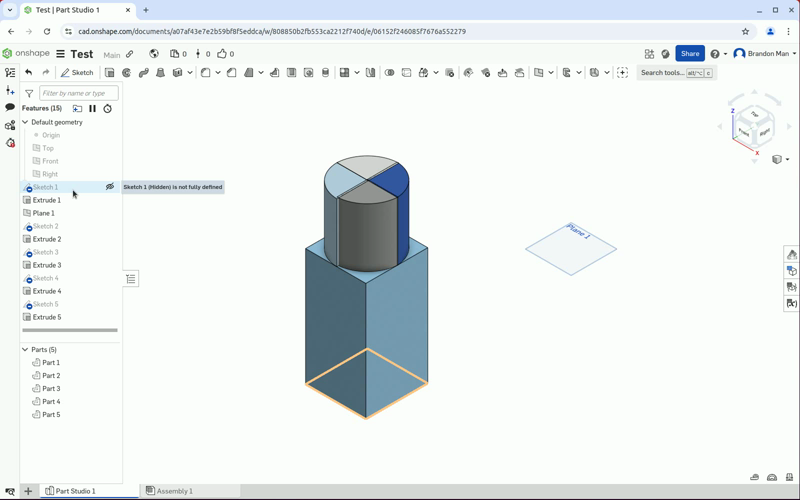
click(73, 189)